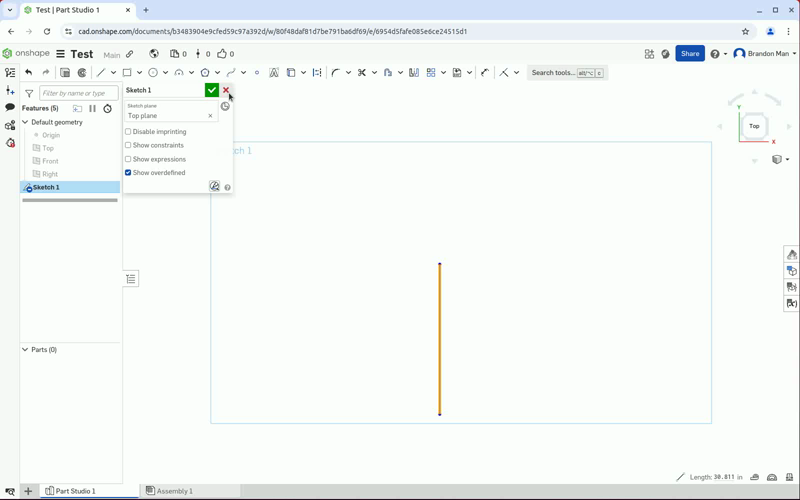
key(shift+h)
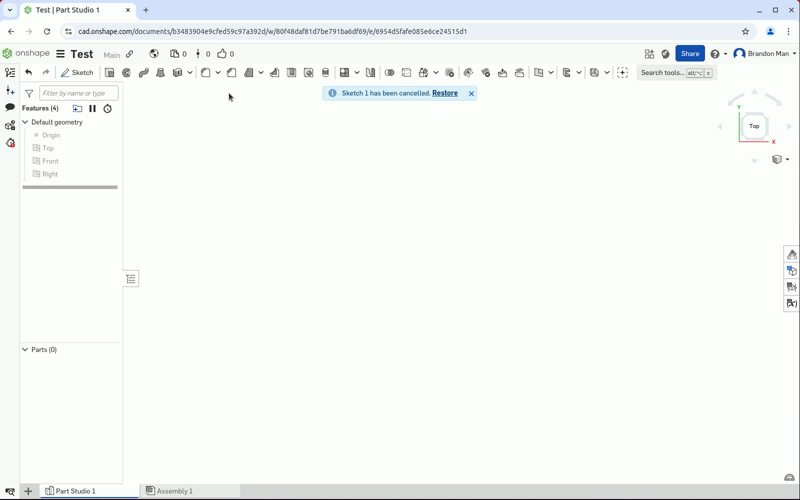
mouse_move(73, 352)
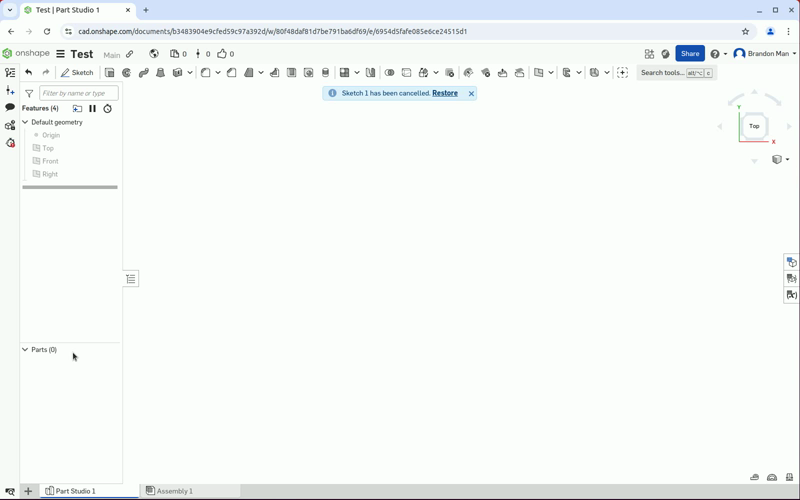
key(y)
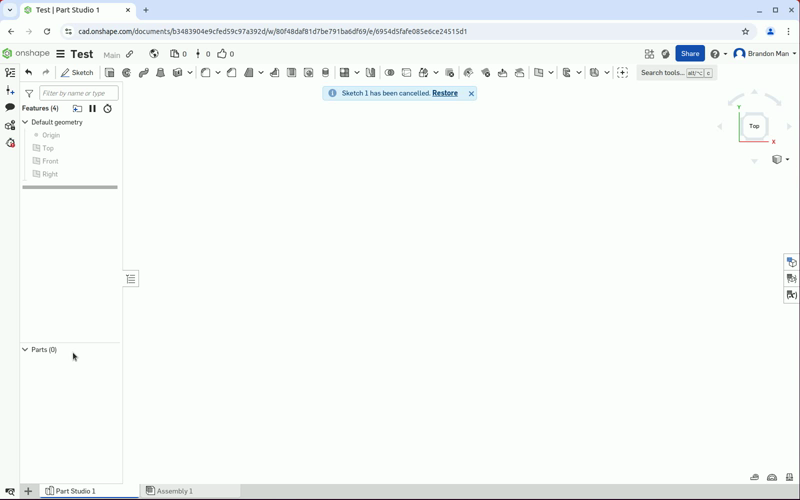
key(shift+p)
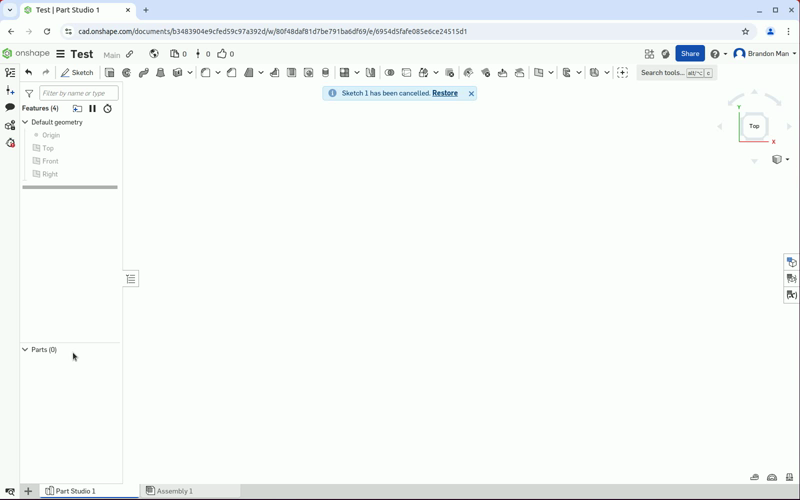
key(space)
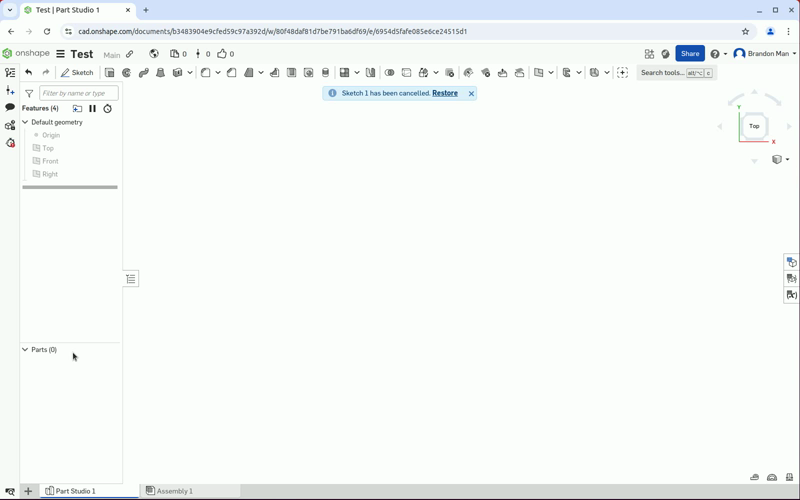
key_down(shift)
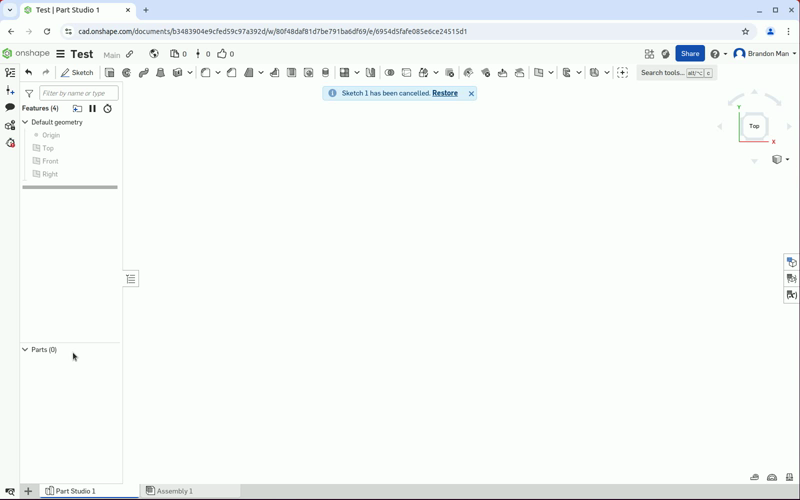
key(up)
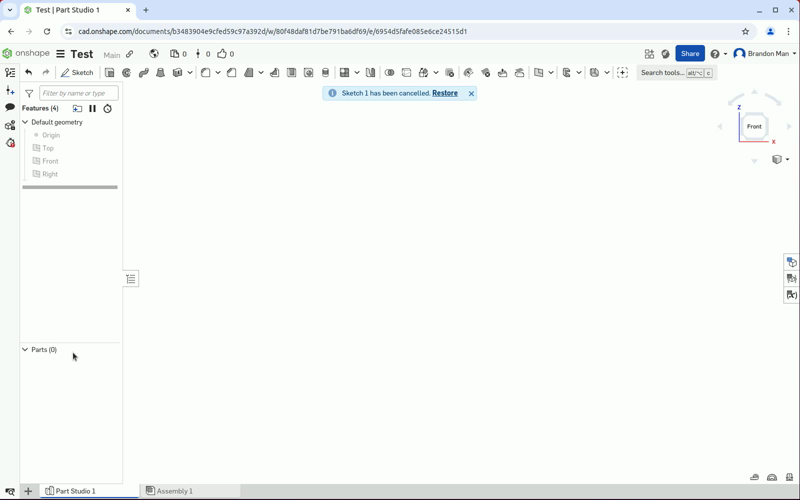
key_up(shift)
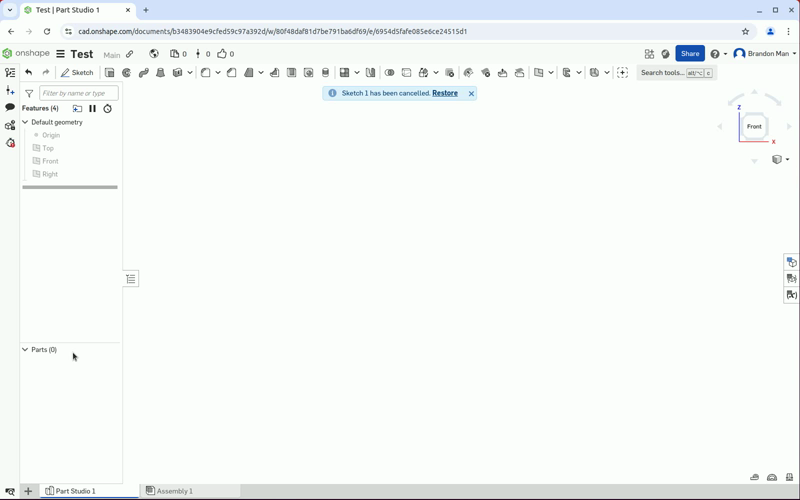
mouse_move(73, 352)
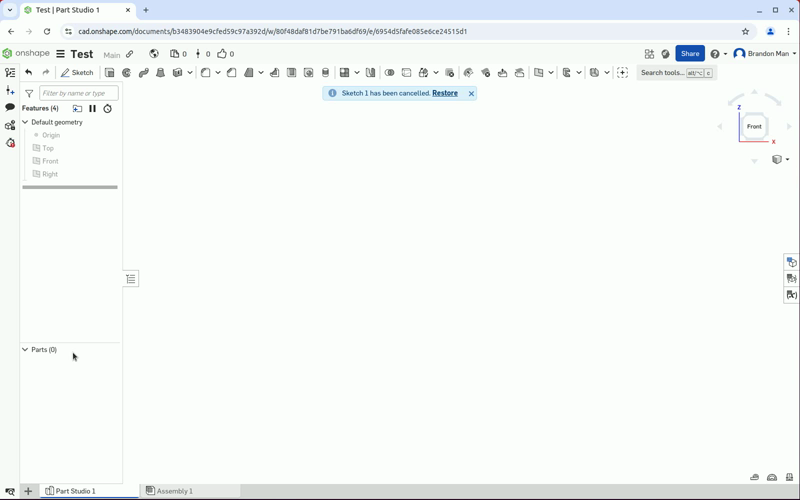
key(shift+y)
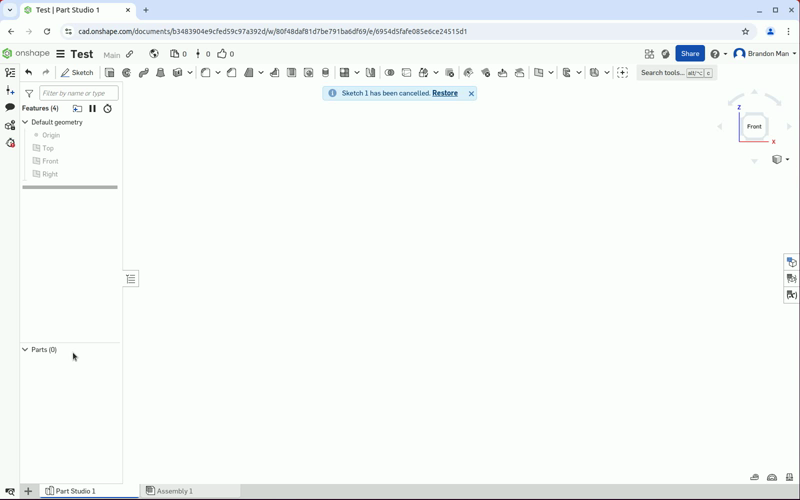
key(shift+s)
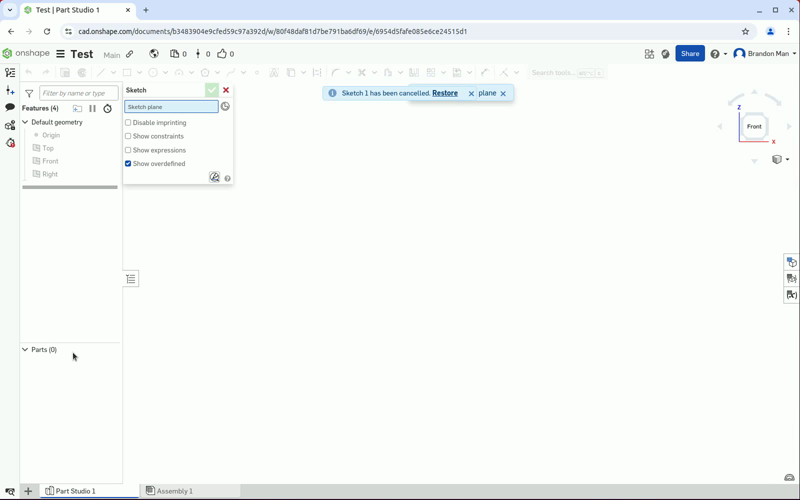
mouse_move(73, 163)
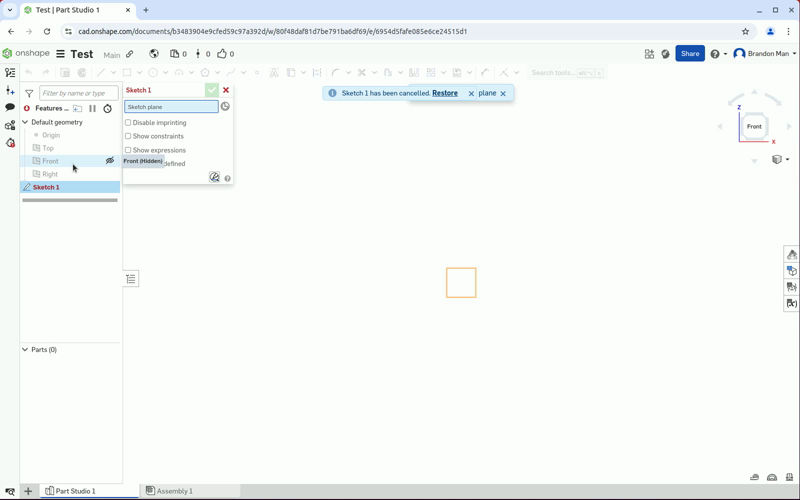
click(73, 163)
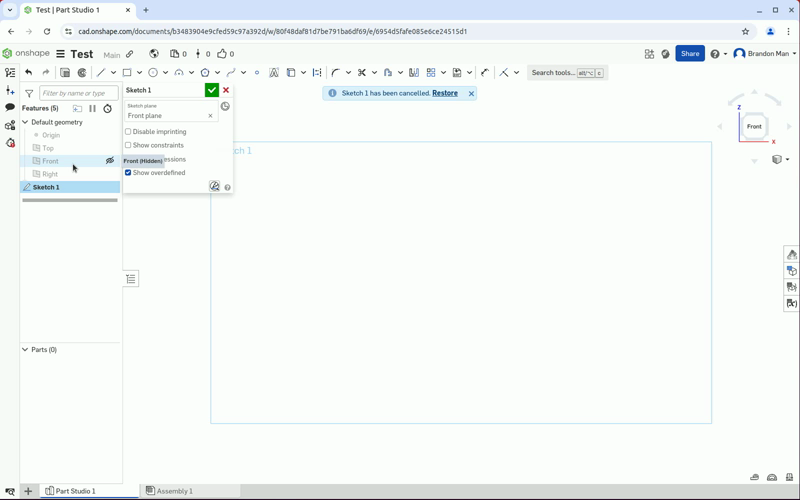
mouse_move(73, 352)
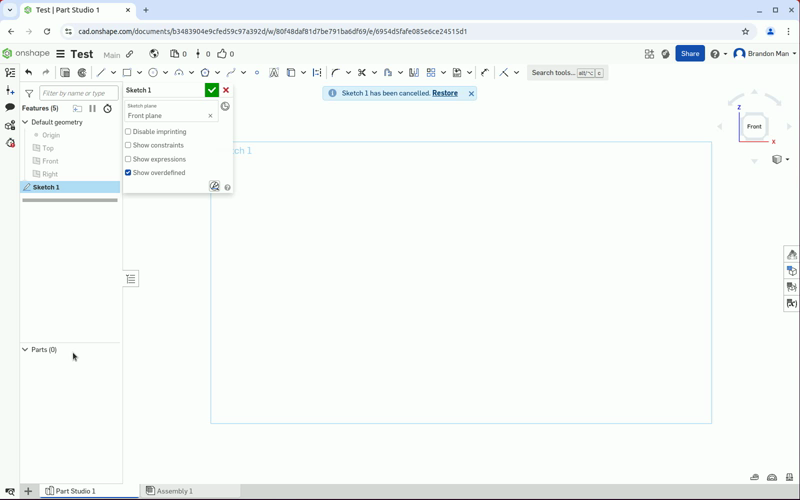
key(y)
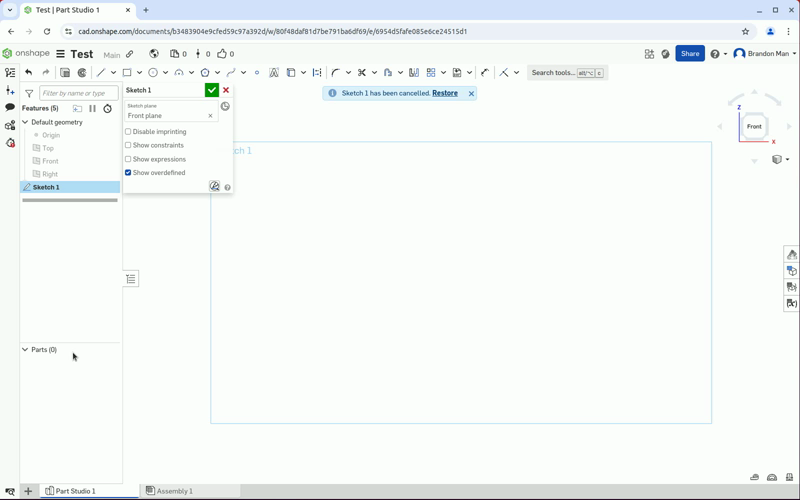
key(c)
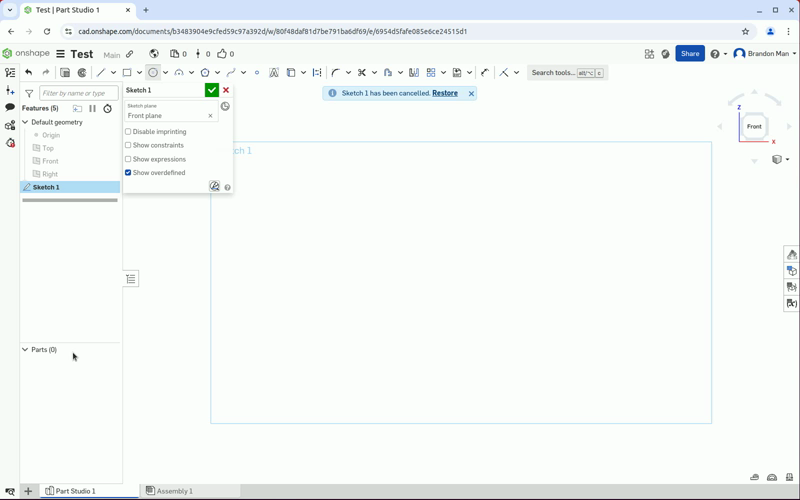
key_down(shift)
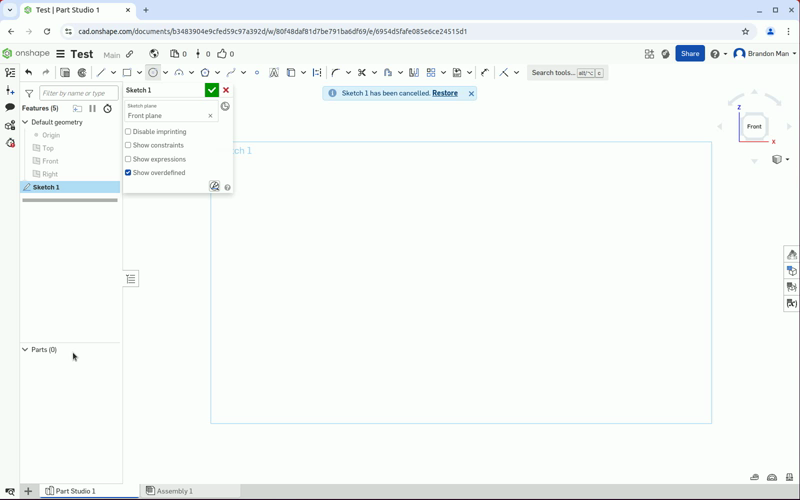
mouse_move(461, 282)
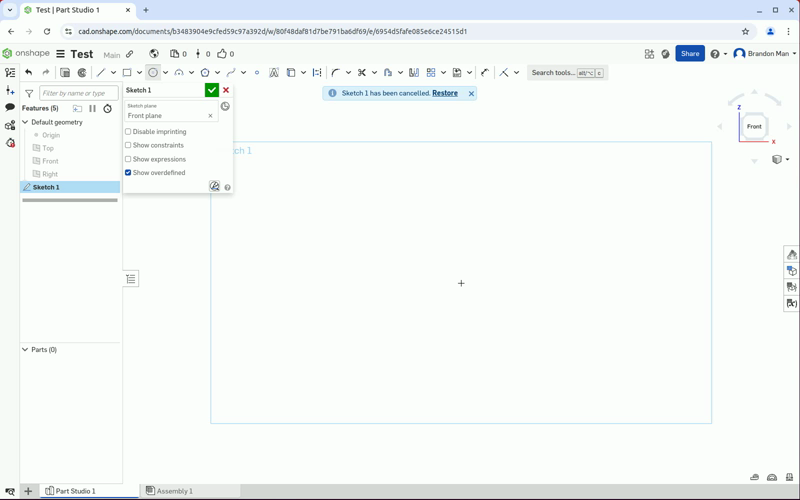
click(461, 282)
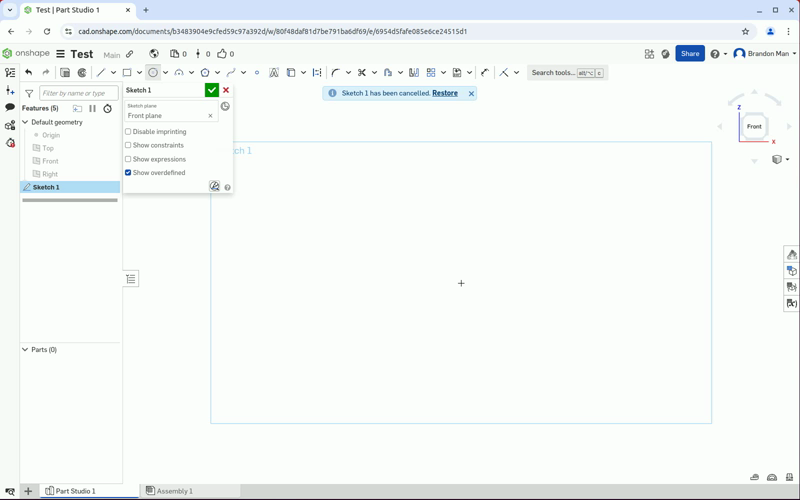
key_up(shift)
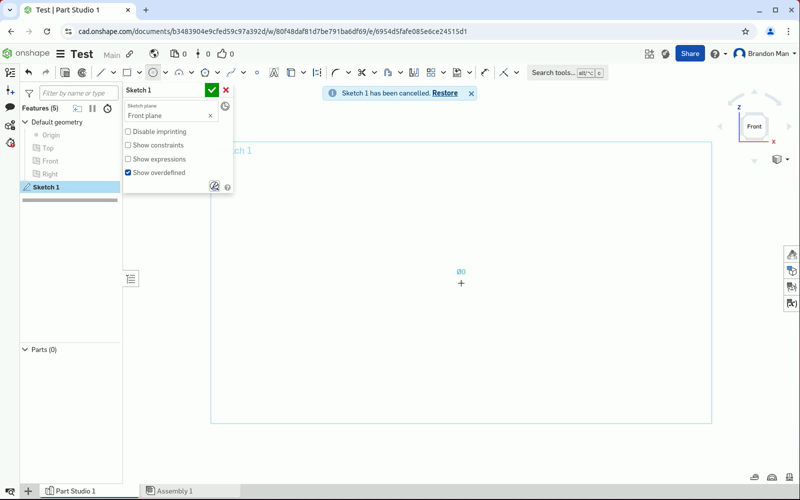
mouse_move(471, 282)
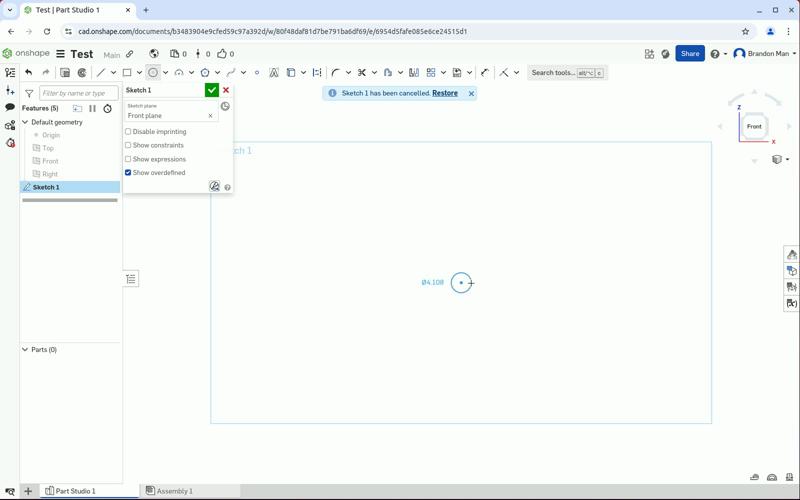
click(471, 282)
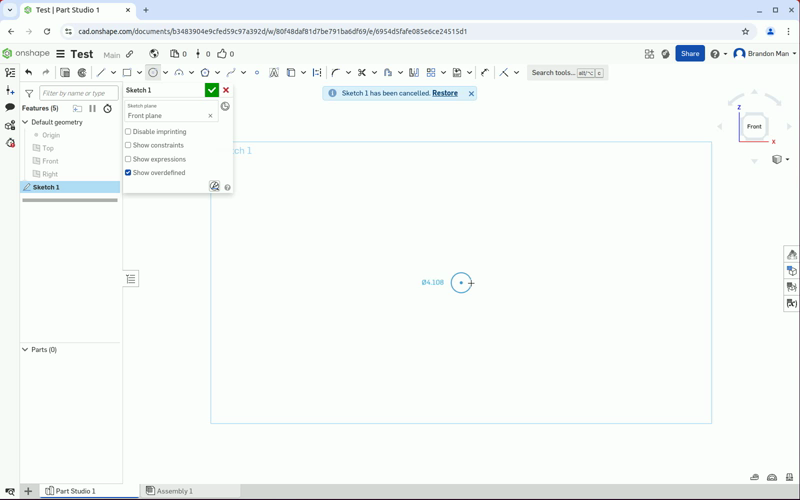
key(esc)
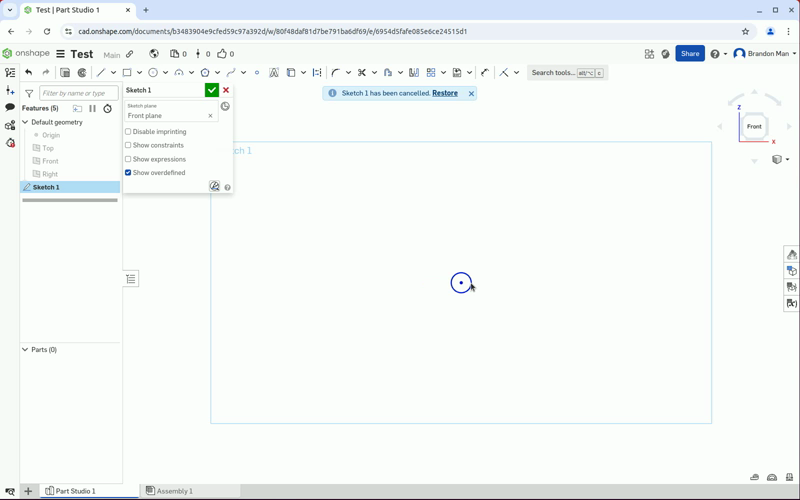
mouse_move(465, 277)
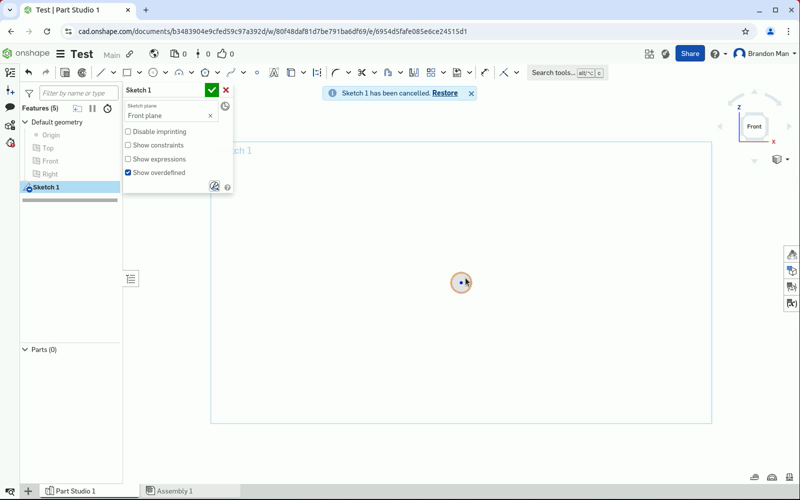
scroll(6)
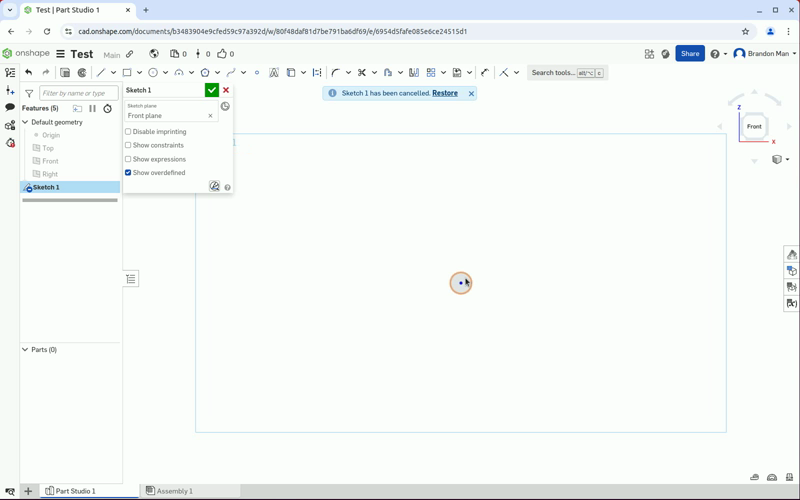
scroll(6)
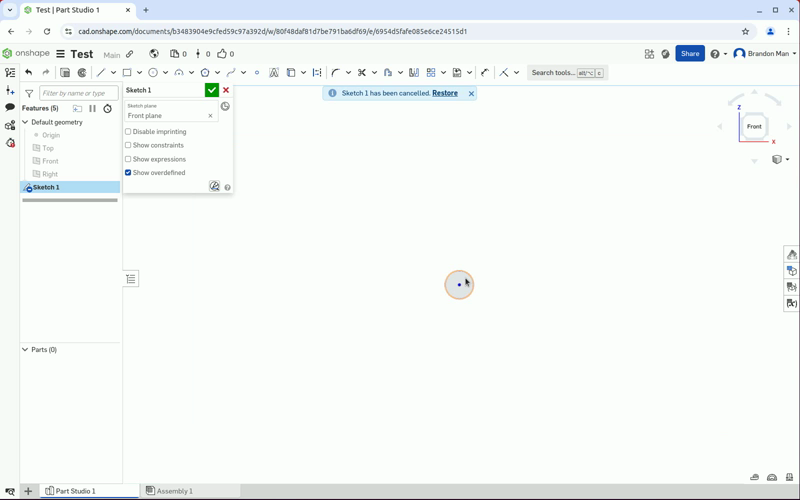
scroll(6)
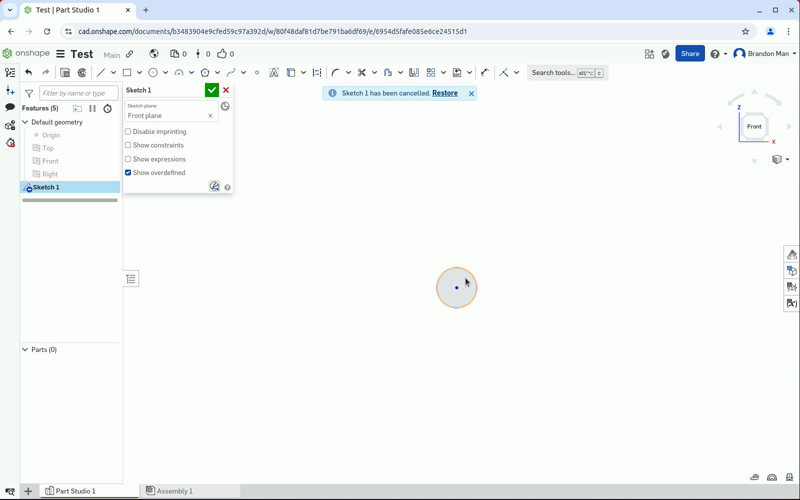
scroll(6)
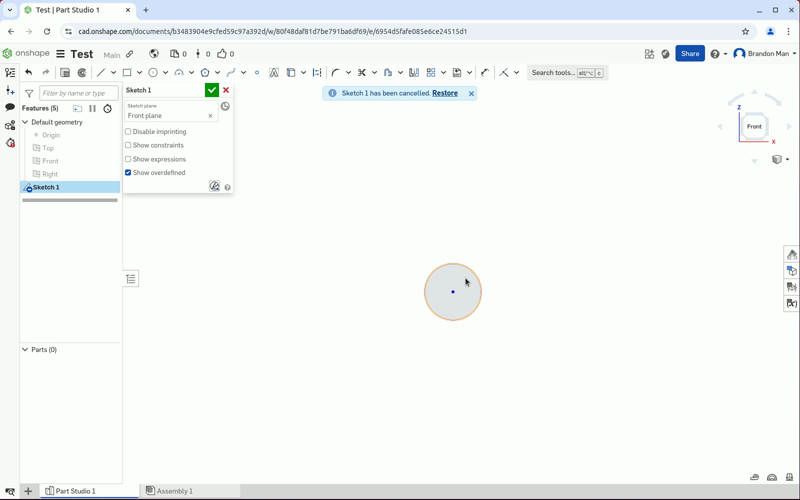
scroll(6)
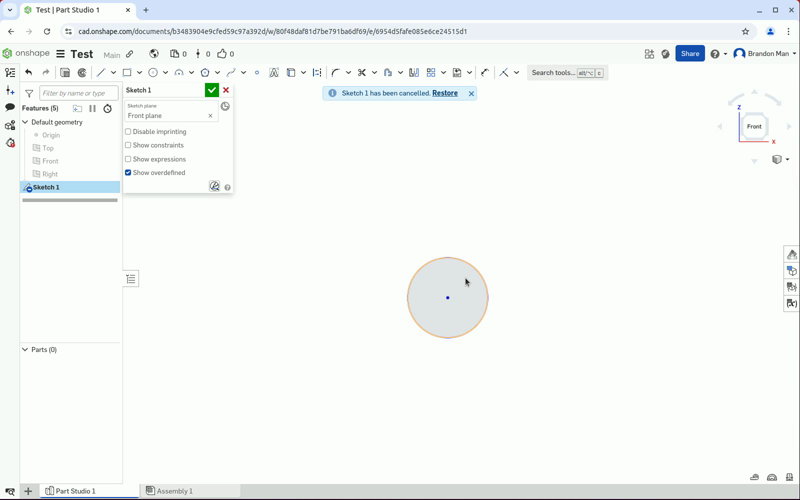
scroll(6)
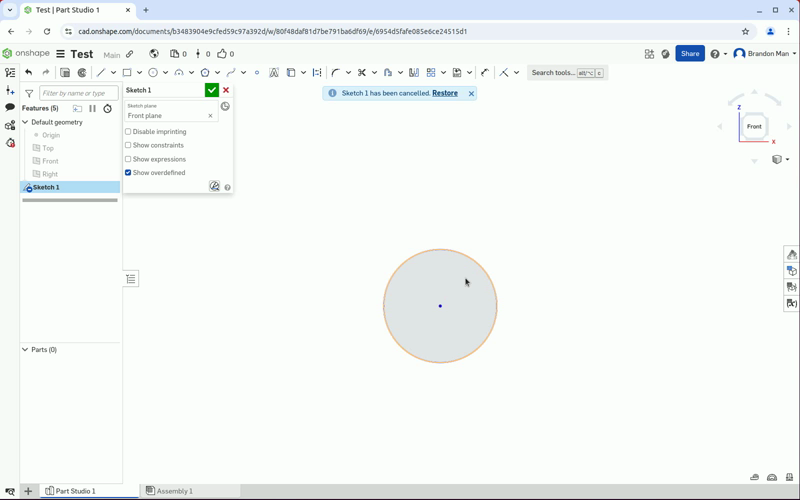
scroll(6)
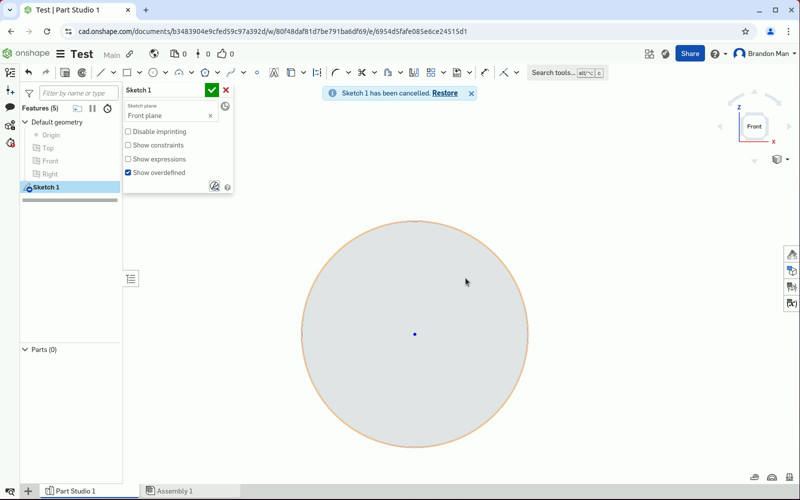
click(465, 277)
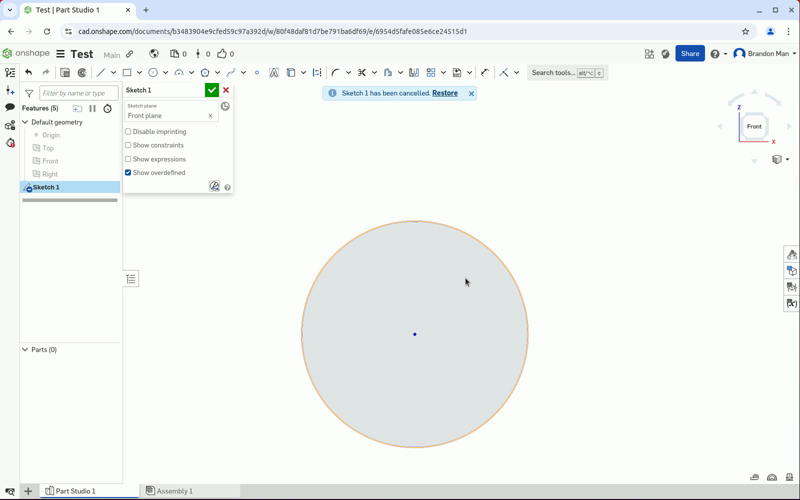
scroll(-6)
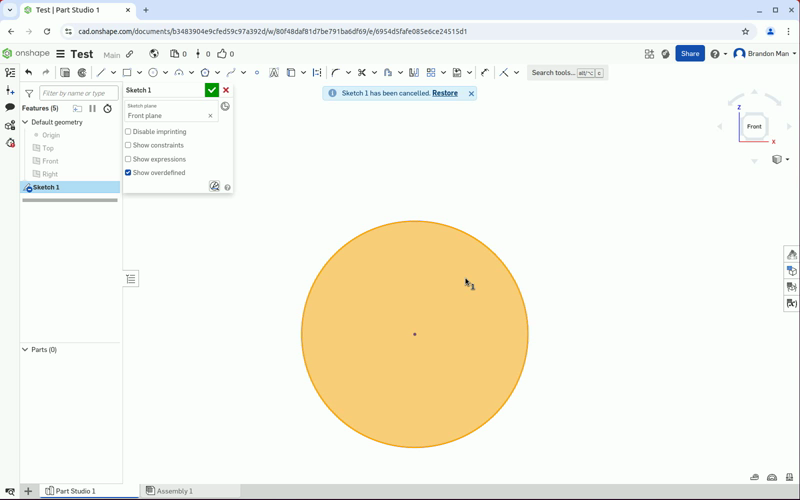
scroll(-6)
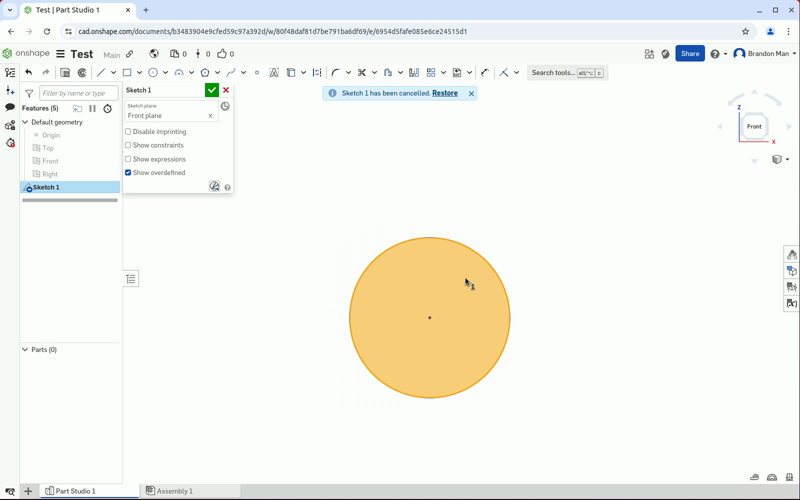
scroll(-6)
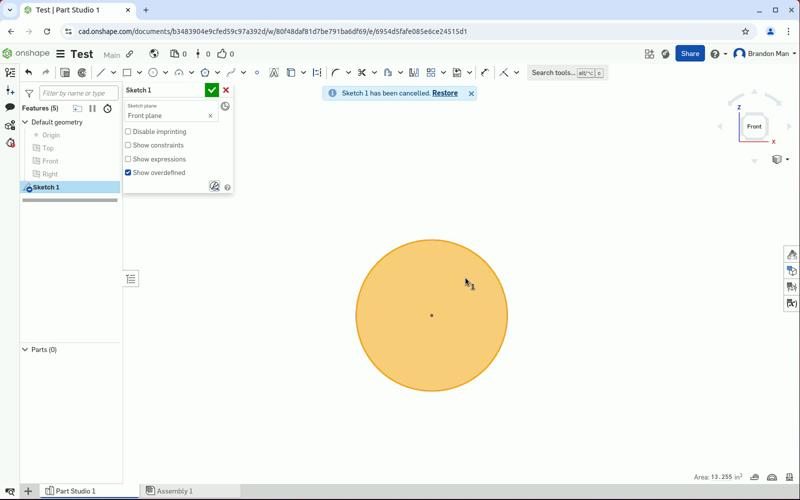
scroll(-6)
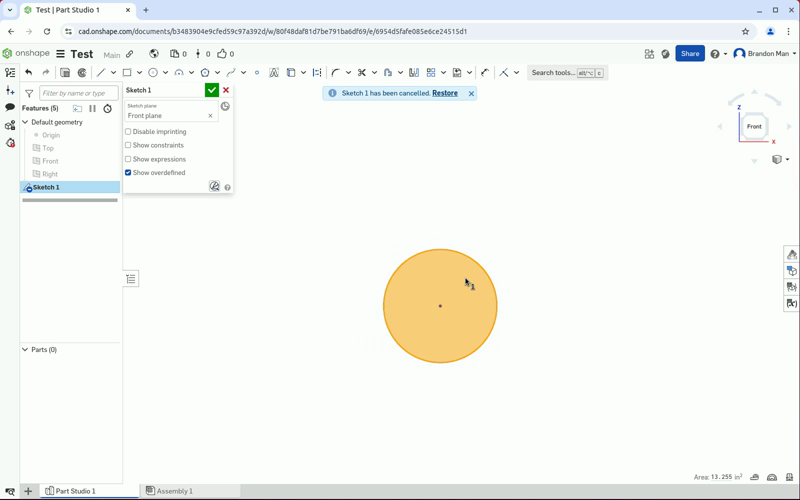
scroll(-6)
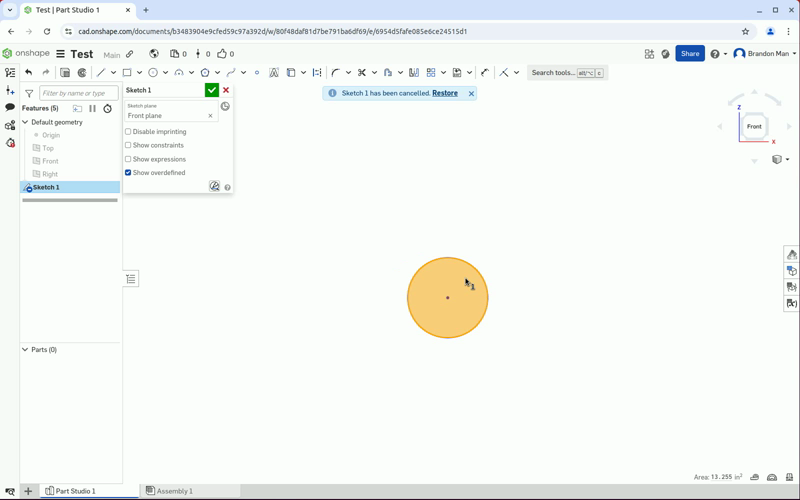
scroll(-6)
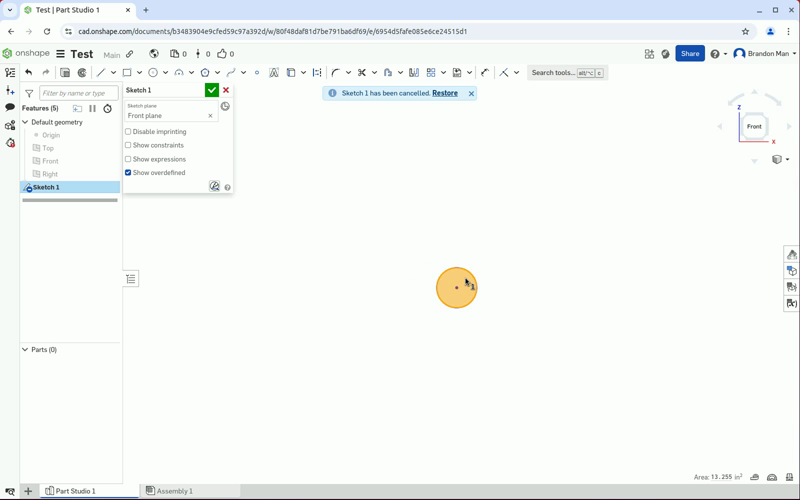
scroll(-6)
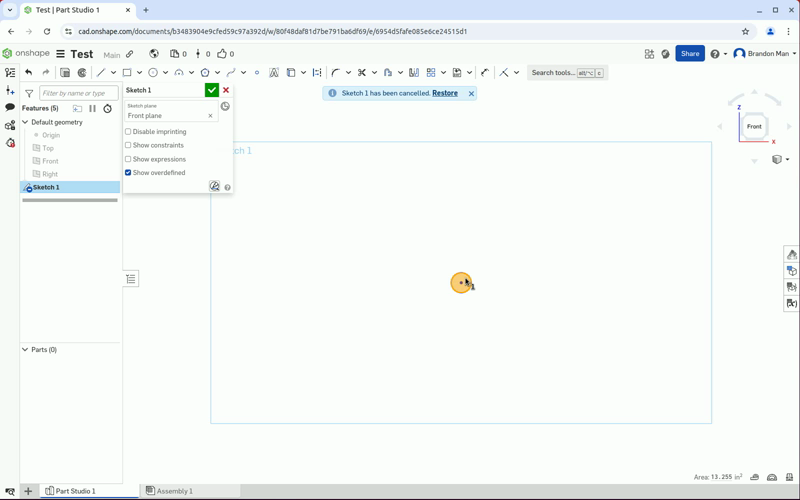
mouse_move(73, 352)
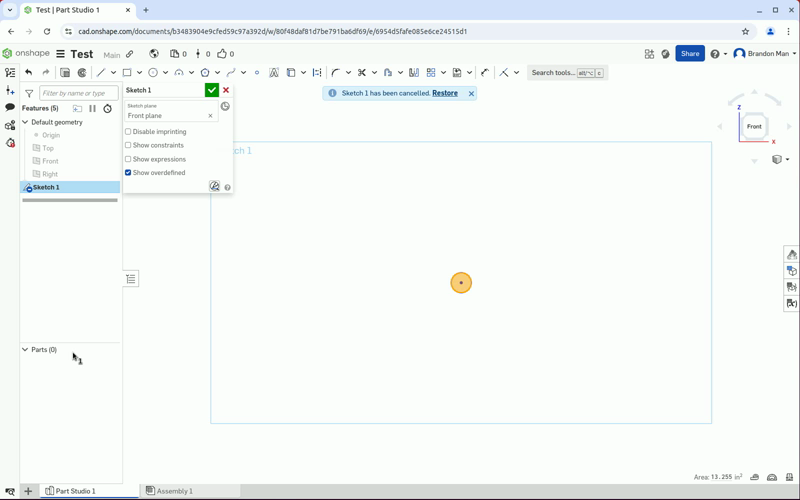
key(shift+y)
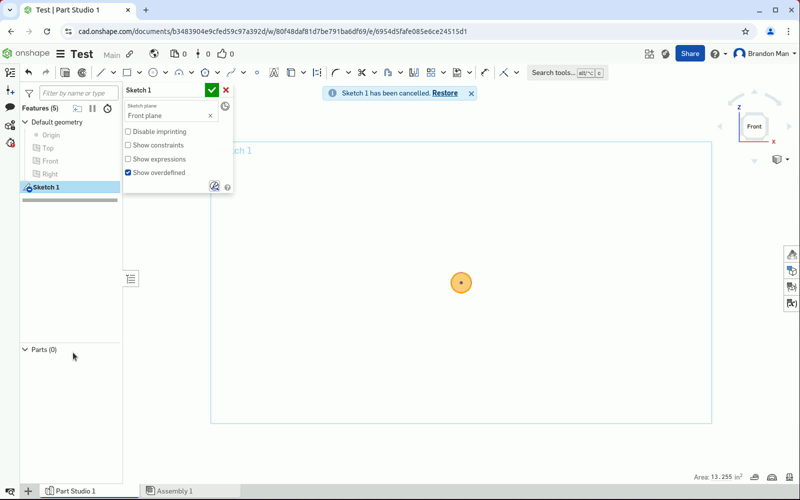
key(shift+e)
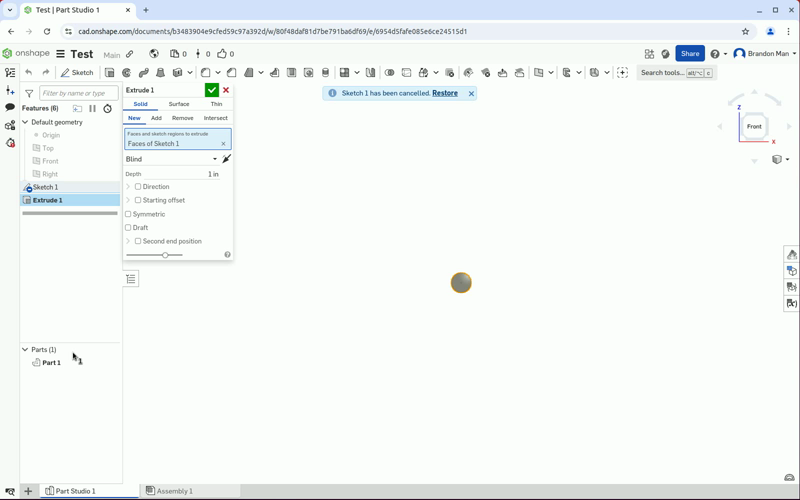
mouse_move(143, 106)
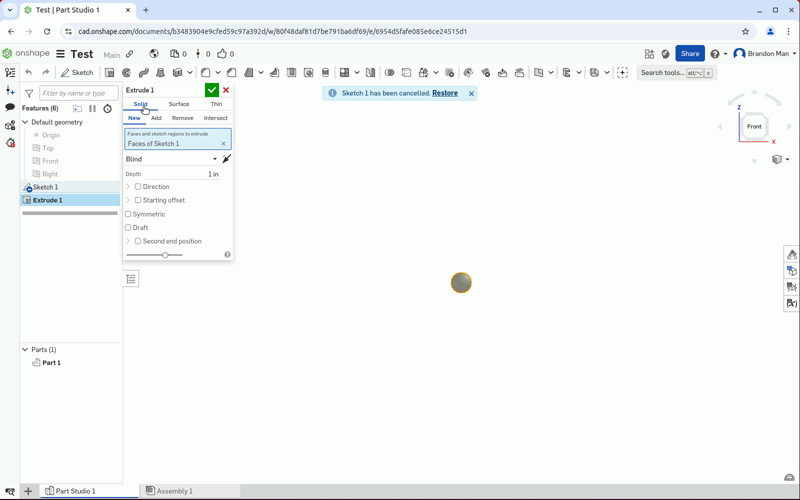
click(143, 106)
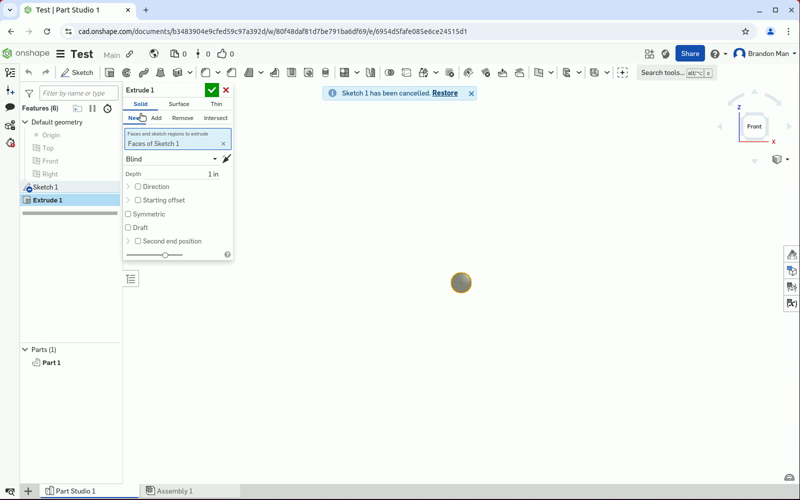
mouse_move(137, 120)
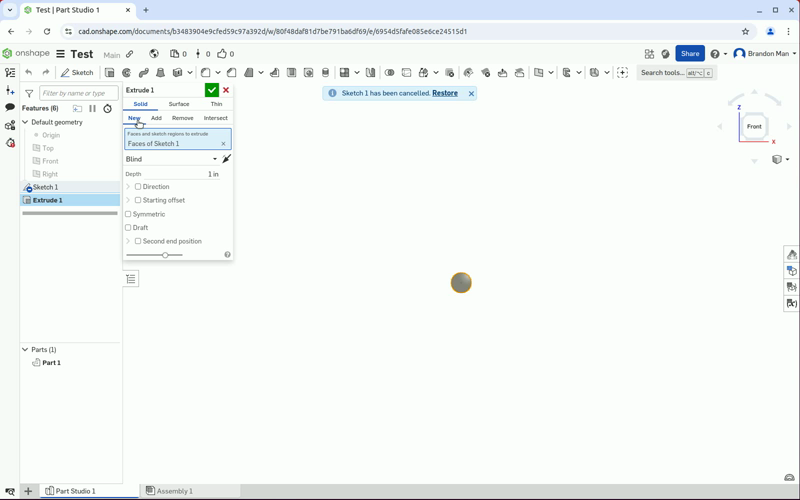
click(137, 120)
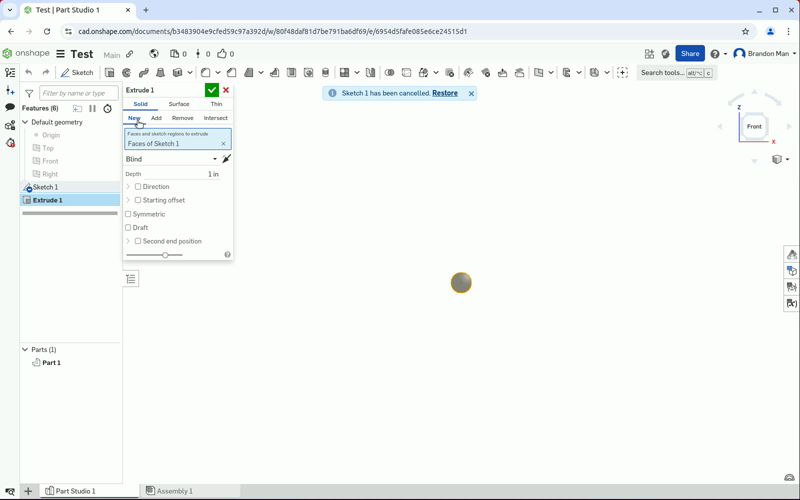
key(tab, 4)
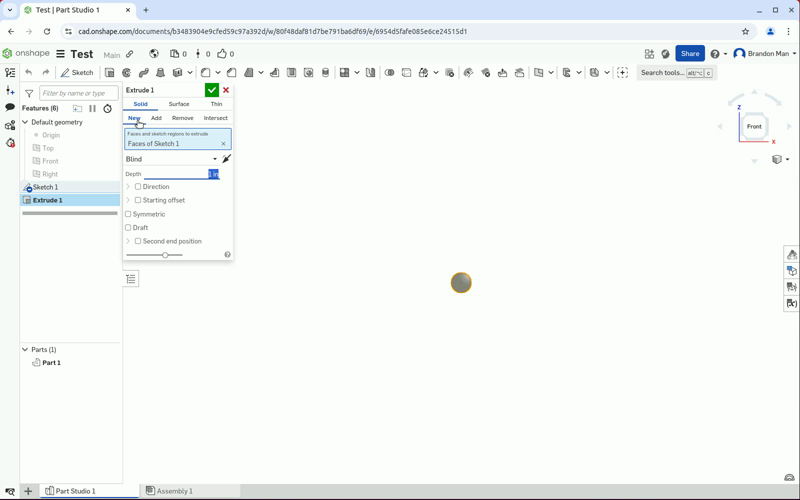
text(-23.108)
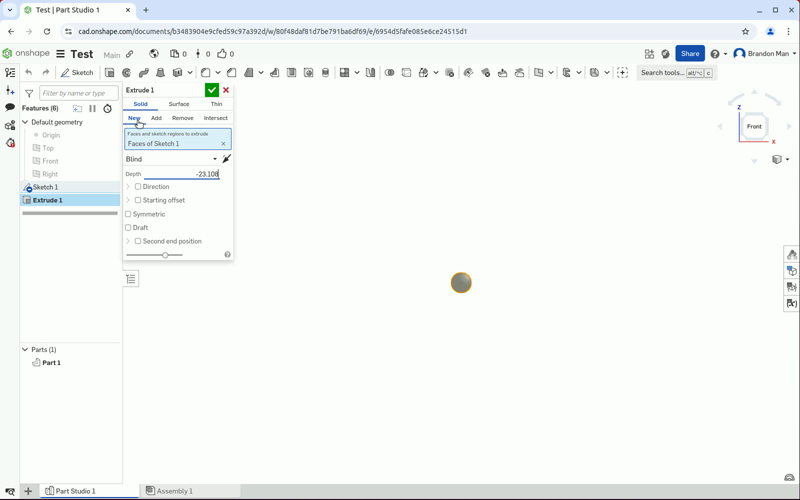
key(enter)
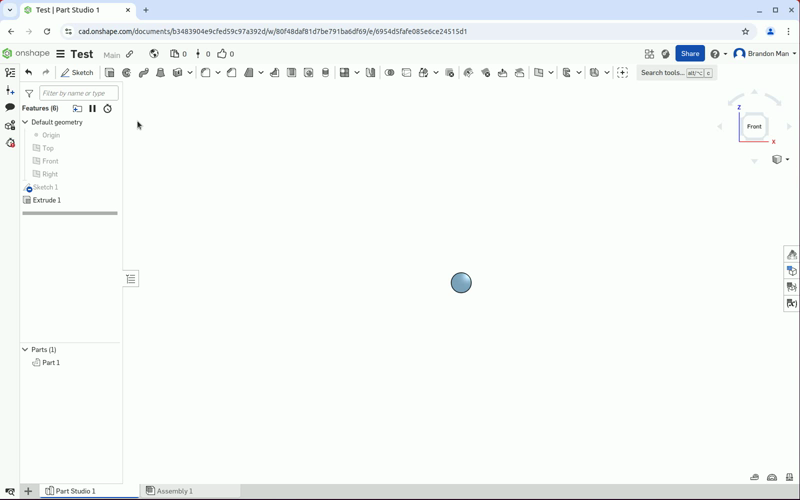
key(shift+h)
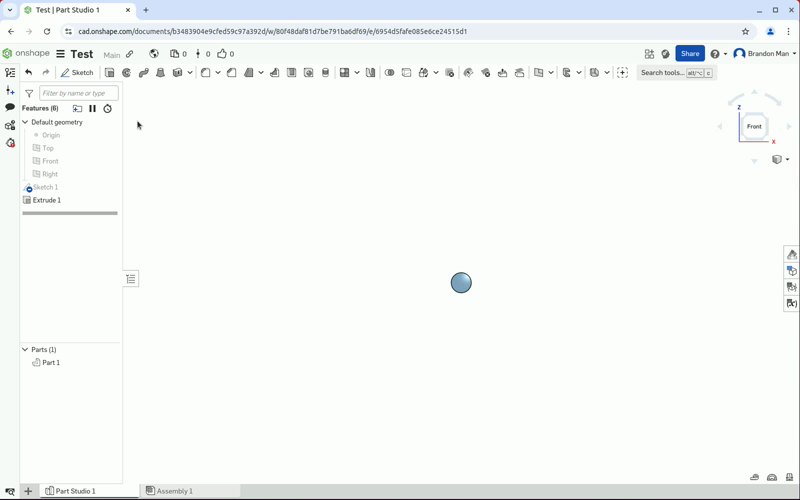
key(shift+h)
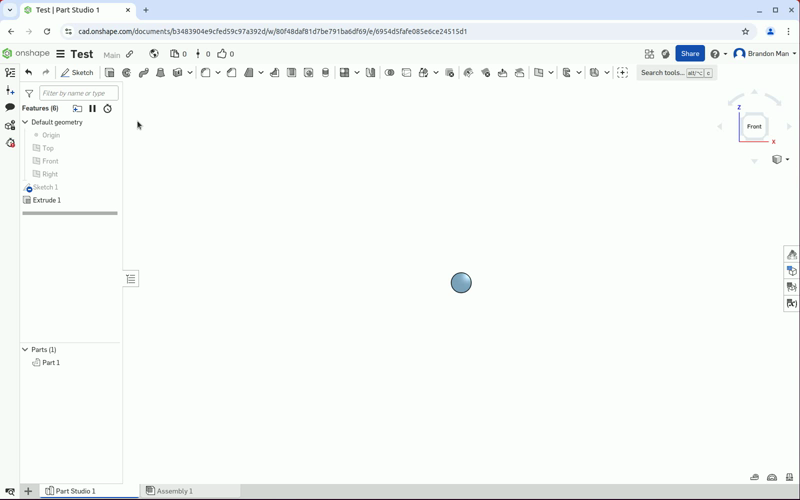
mouse_move(73, 189)
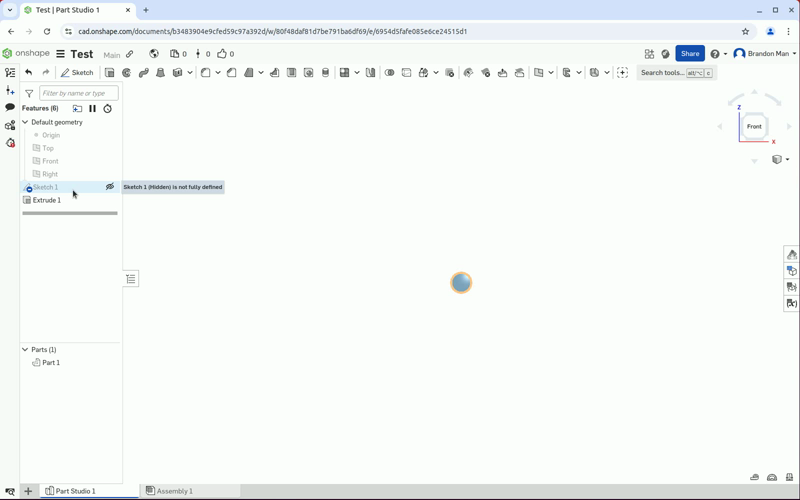
click(73, 189)
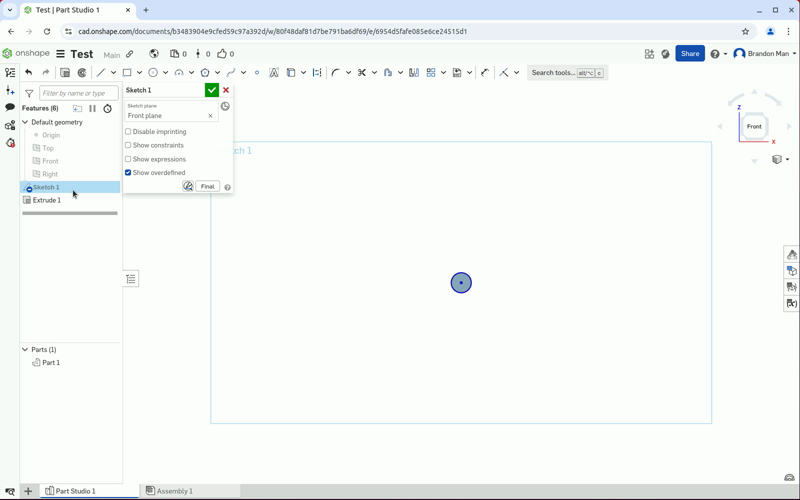
mouse_move(229, 92)
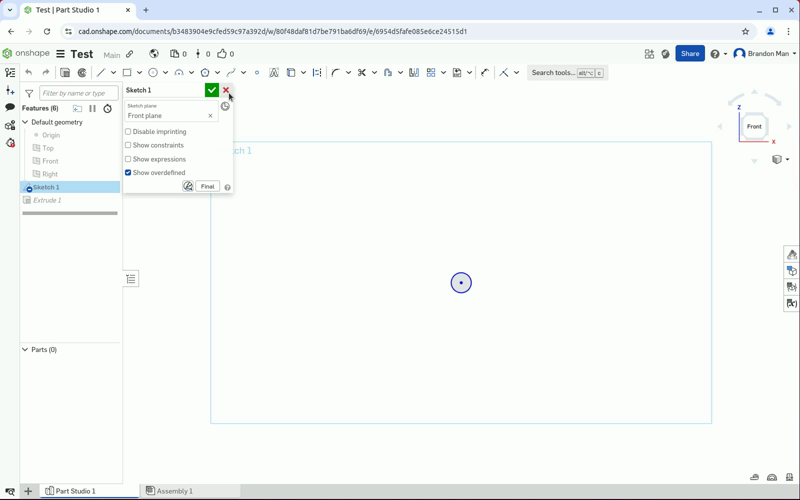
click(229, 92)
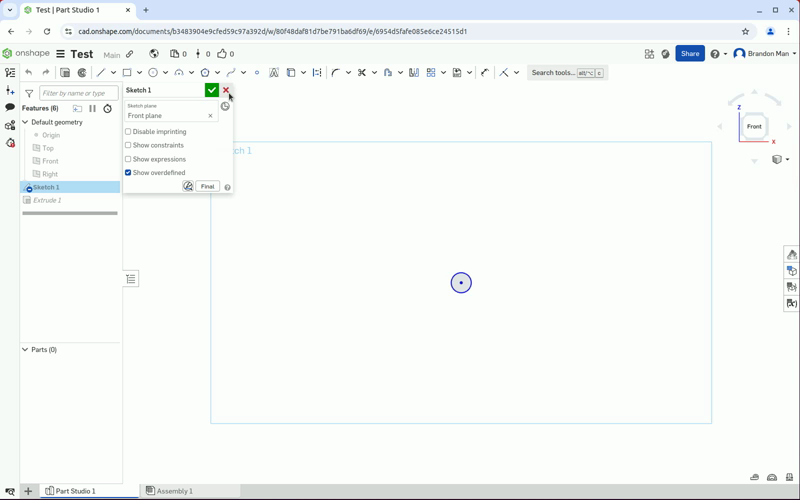
key(shift+s)
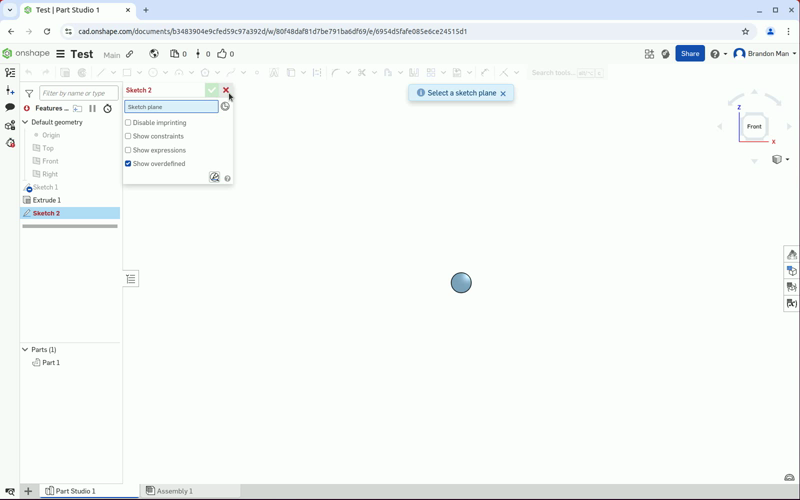
mouse_move(73, 163)
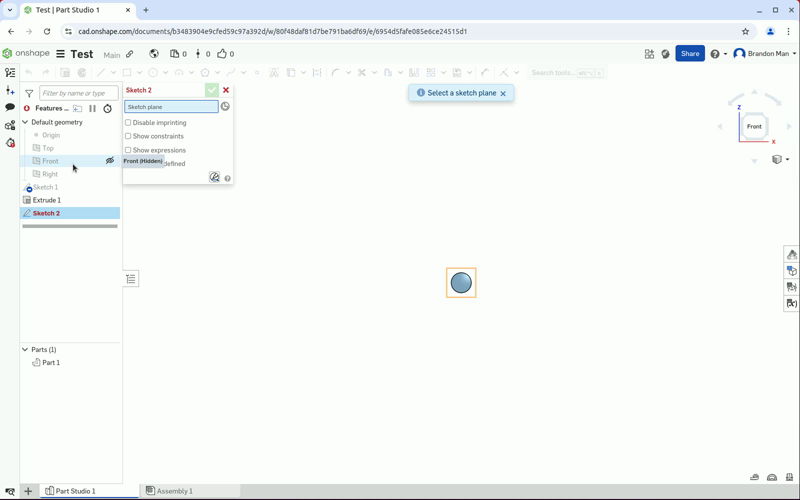
click(73, 163)
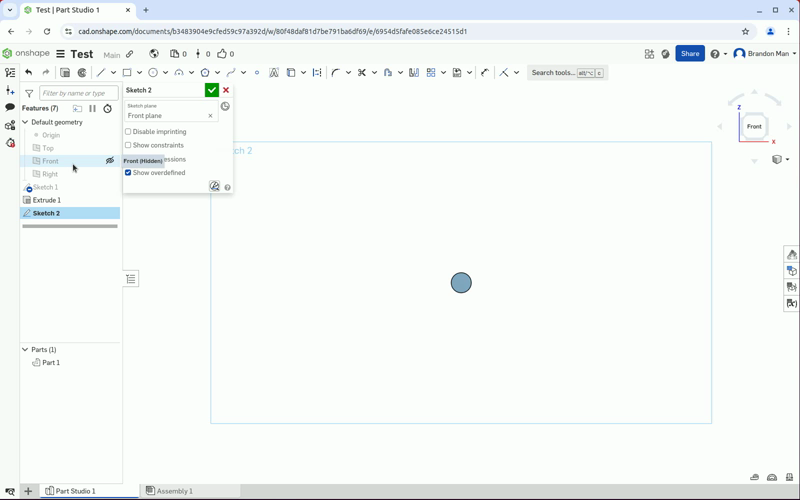
mouse_move(73, 352)
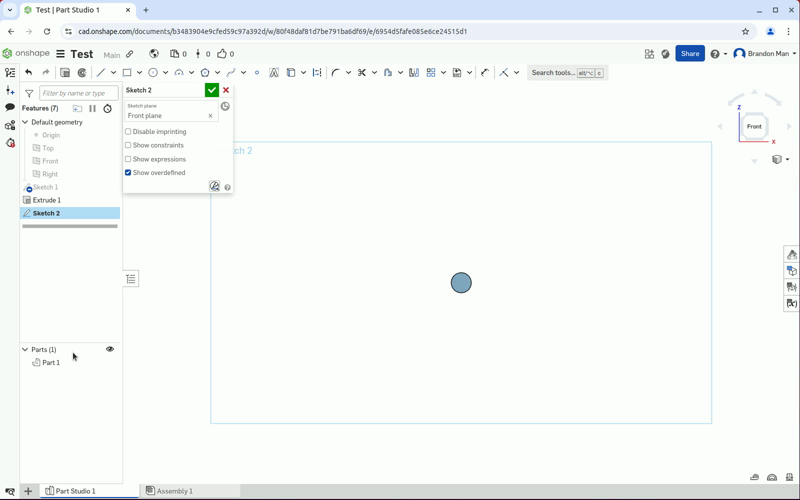
key(y)
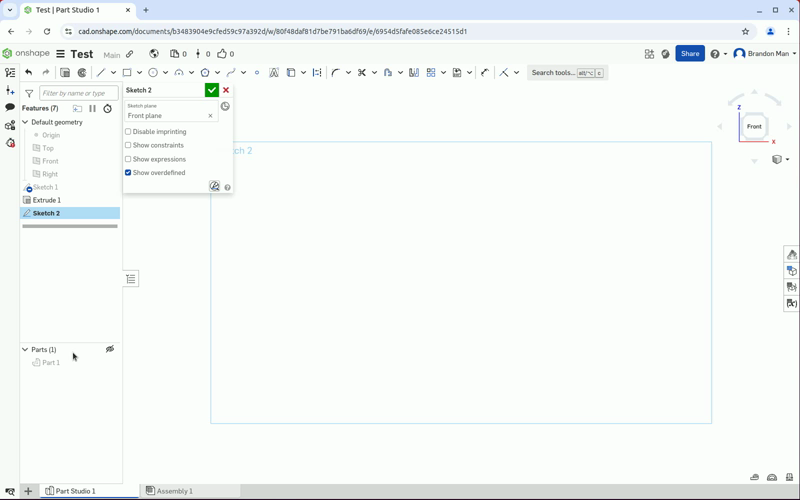
key(a)
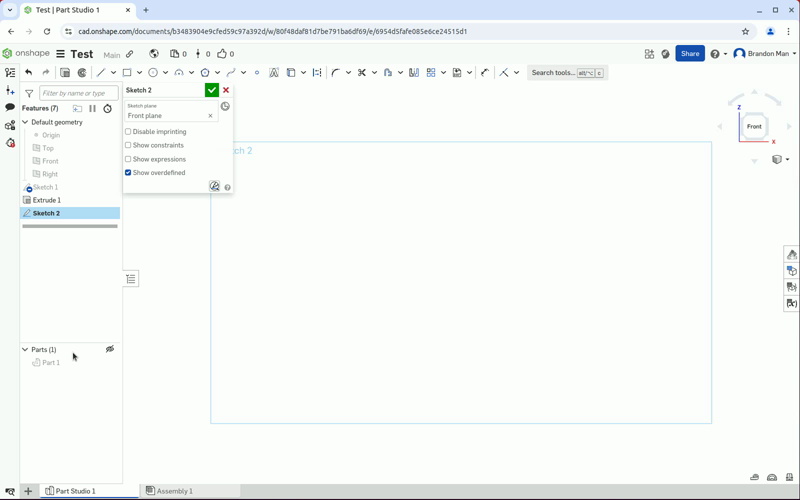
key_down(shift)
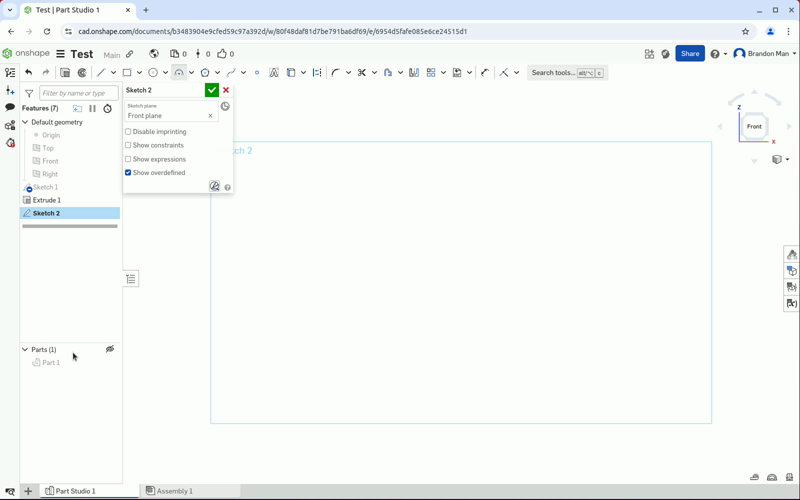
mouse_move(404, 282)
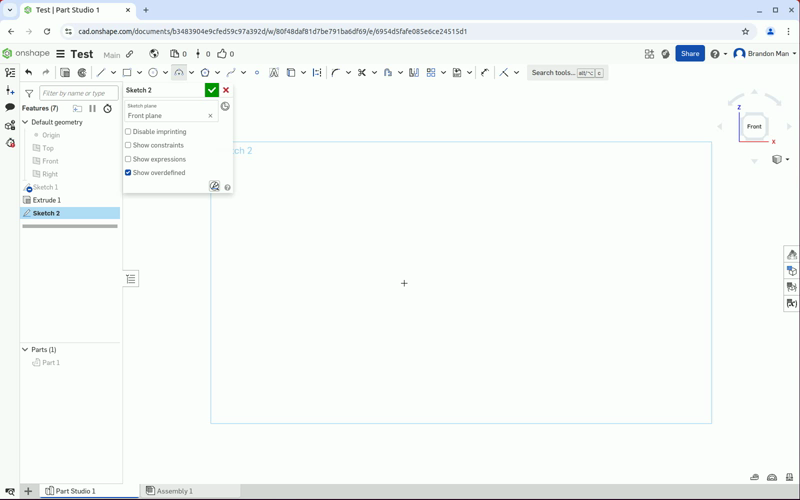
click(404, 282)
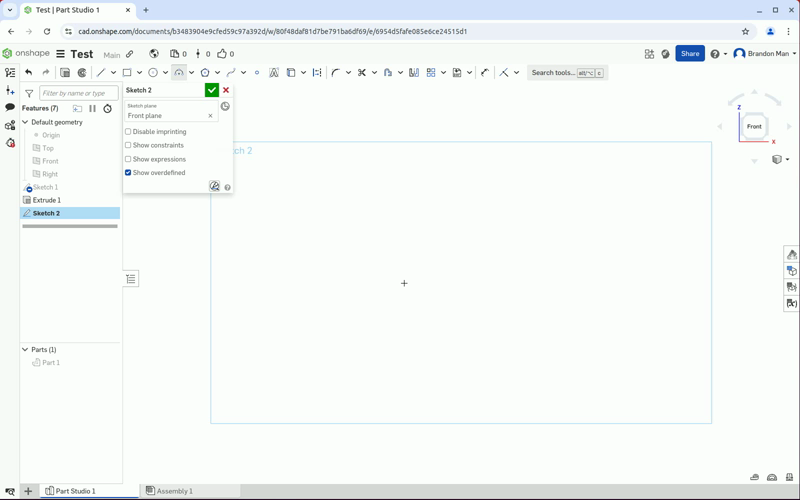
key_up(shift)
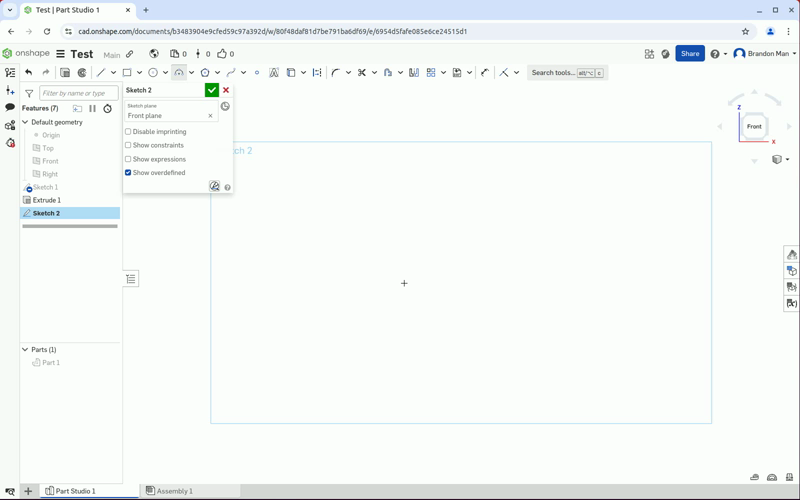
key_down(shift)
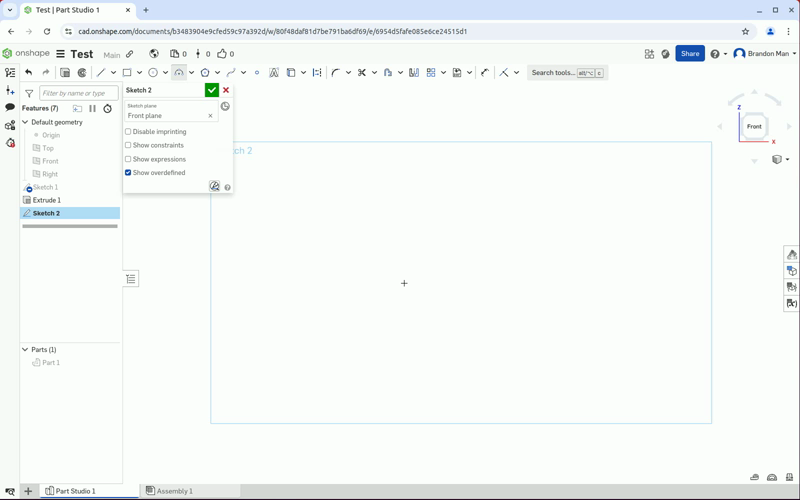
mouse_move(516, 282)
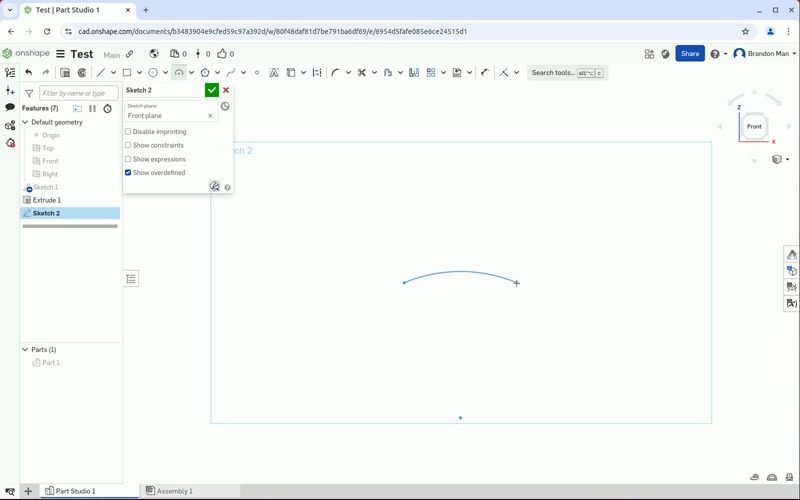
click(516, 282)
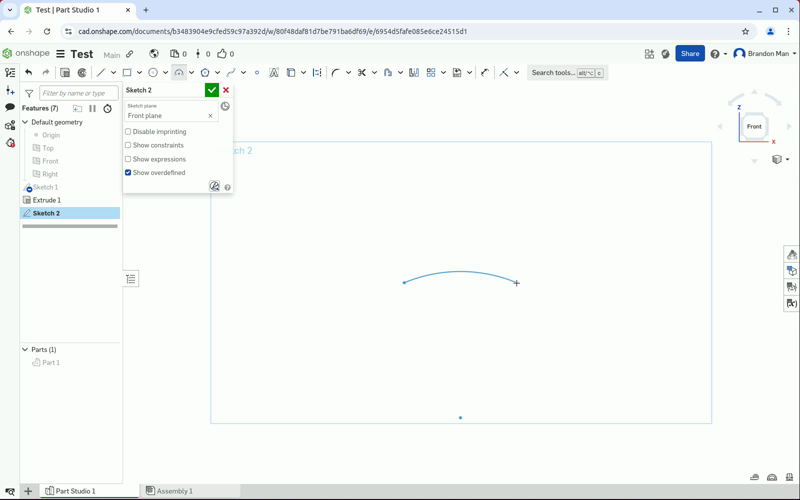
mouse_move(460, 339)
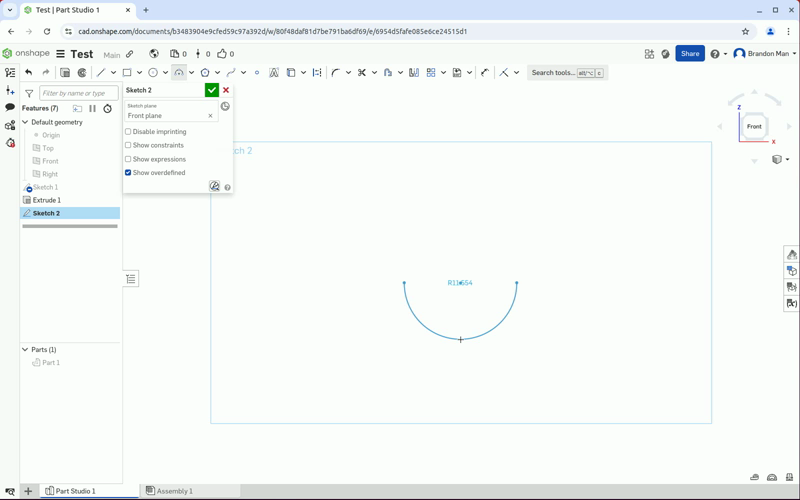
click(460, 339)
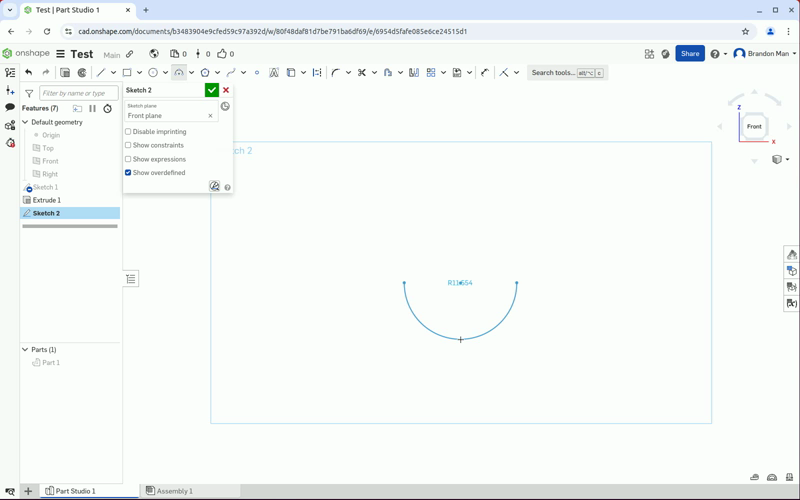
key_up(shift)
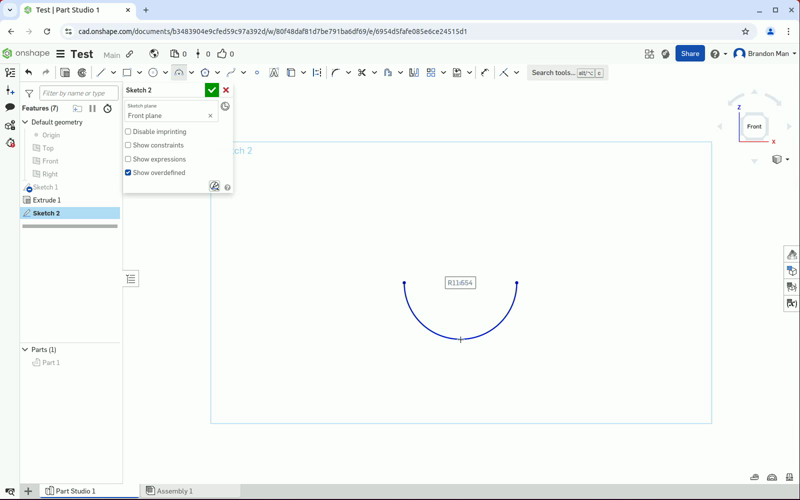
key(esc)
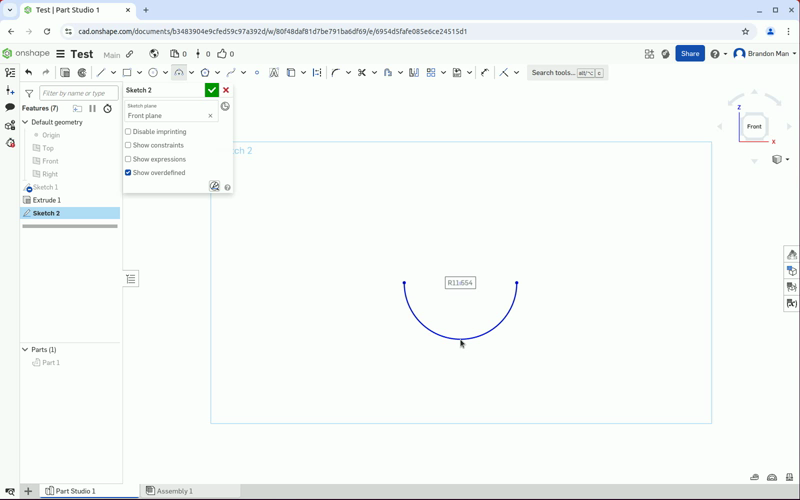
key(l)
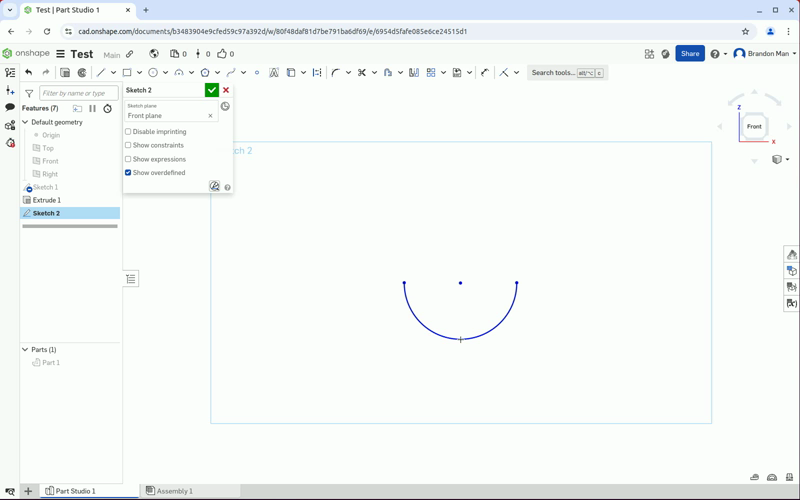
mouse_move(516, 282)
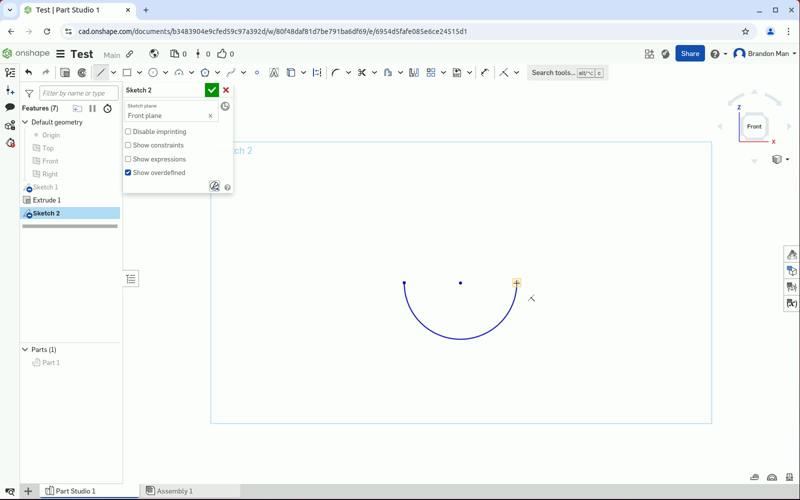
click(516, 282)
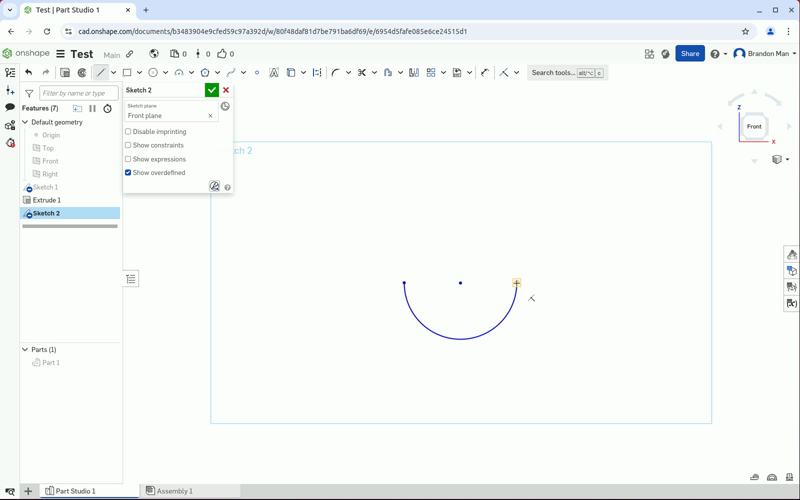
key_down(shift)
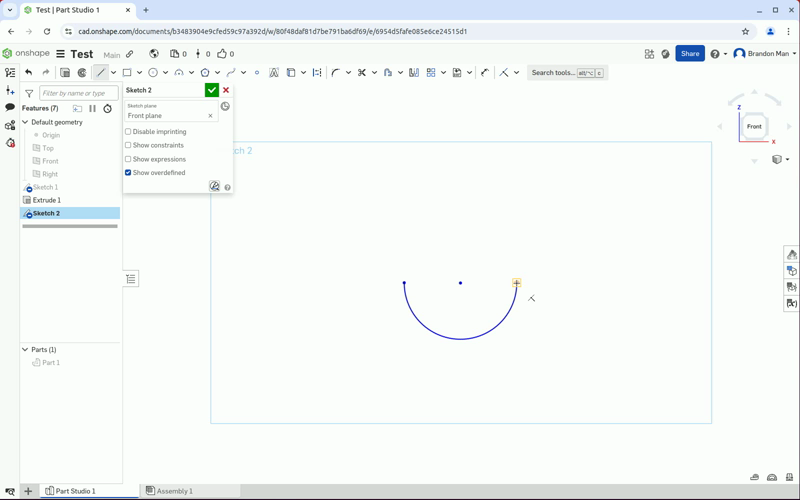
mouse_move(546, 282)
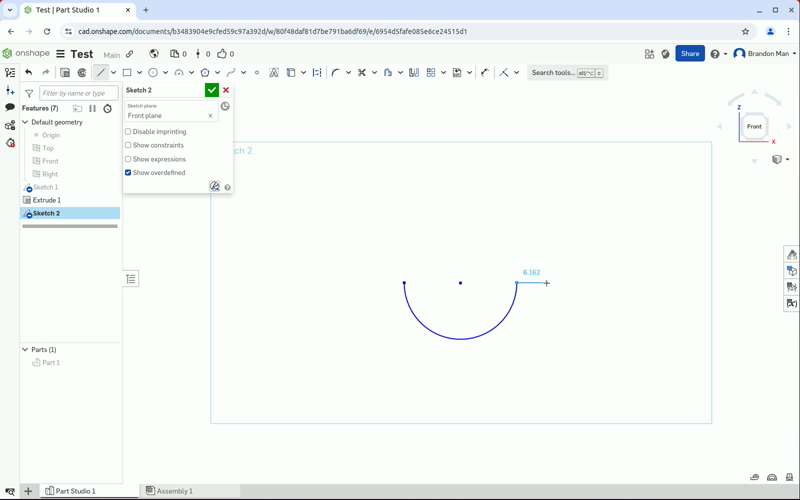
mouse_move(479, 282)
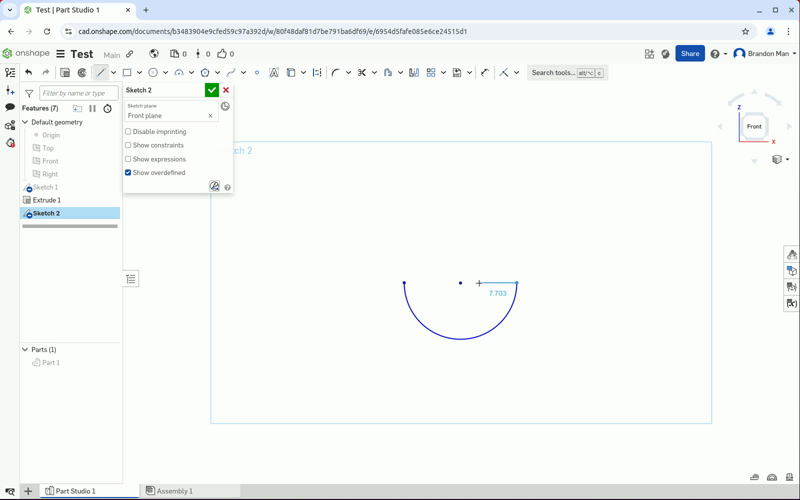
click(479, 282)
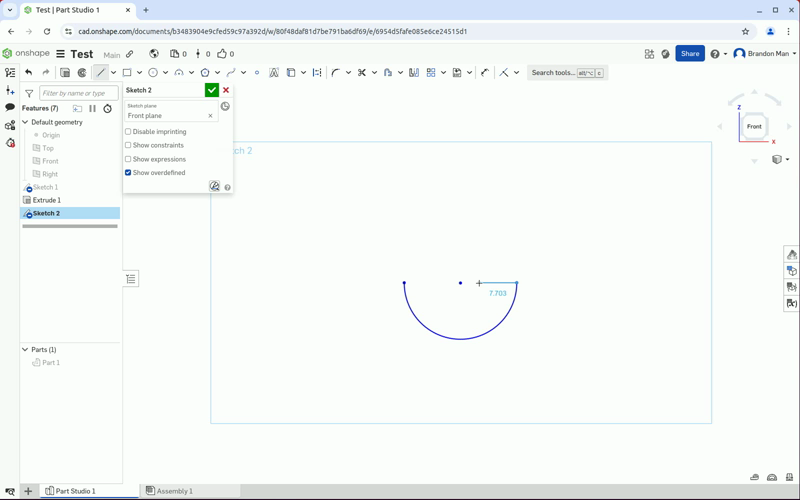
key_up(shift)
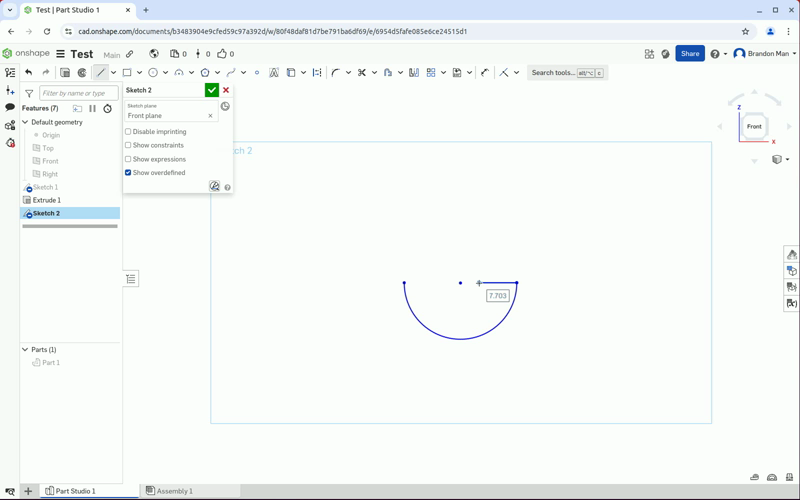
key_down(shift)
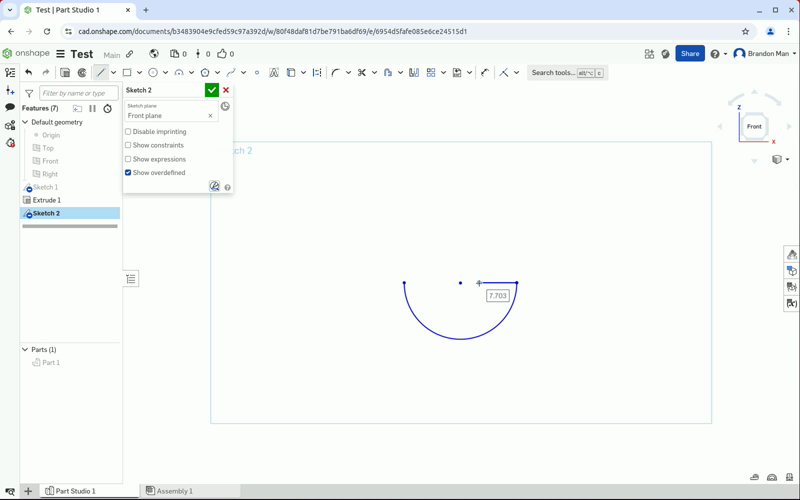
mouse_move(479, 170)
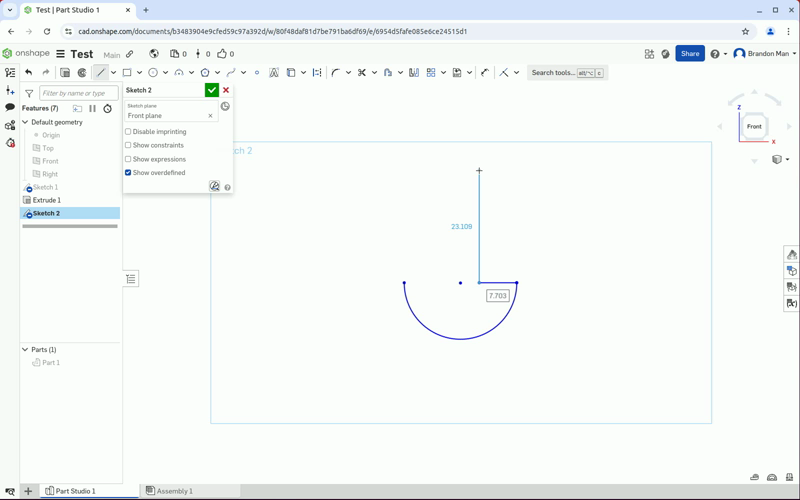
click(479, 170)
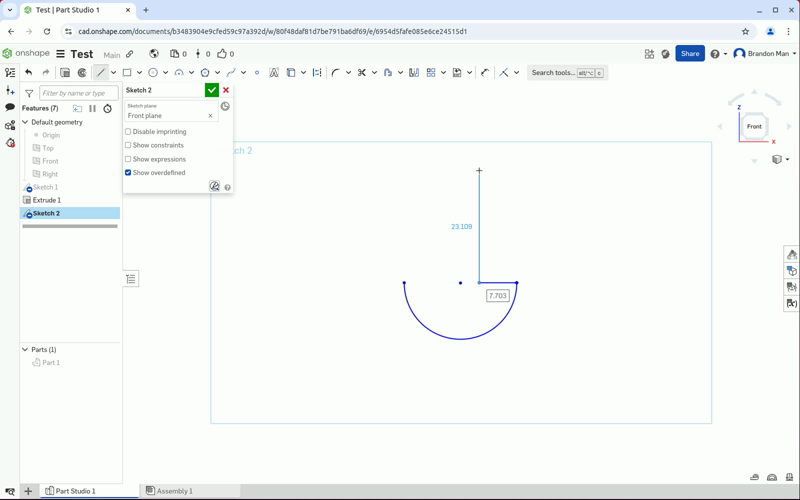
key_up(shift)
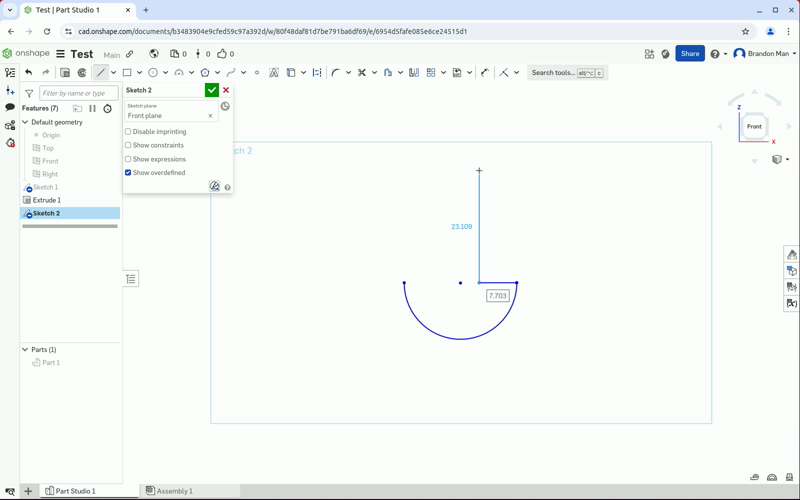
key_down(shift)
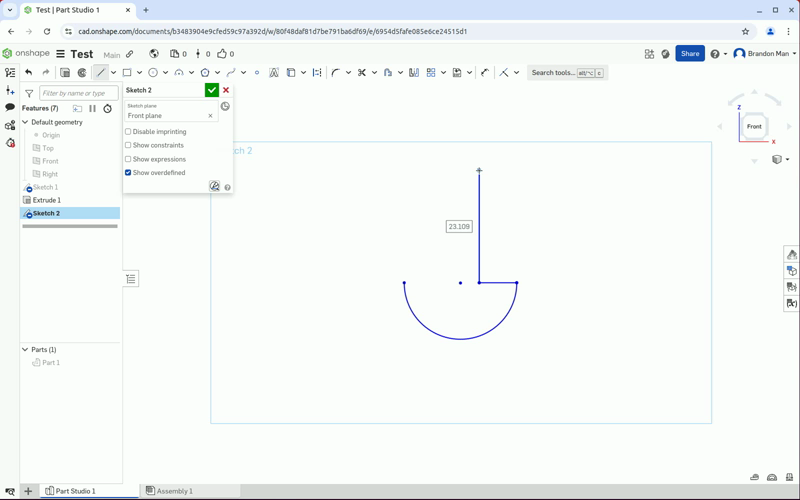
mouse_move(509, 170)
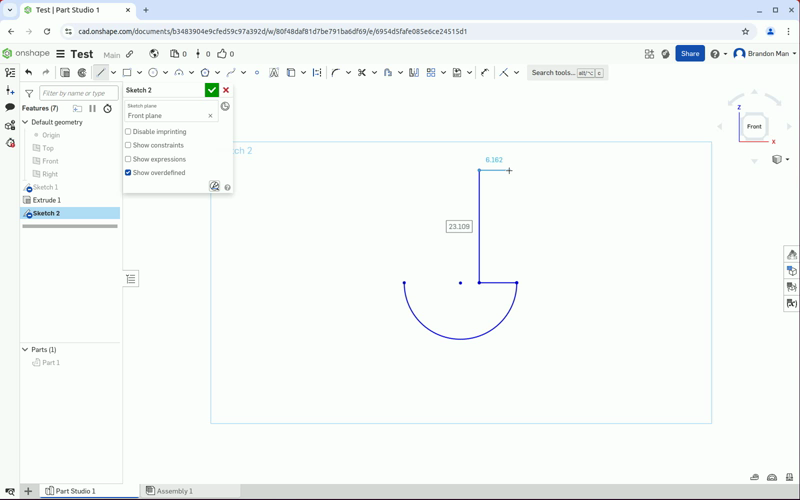
mouse_move(442, 170)
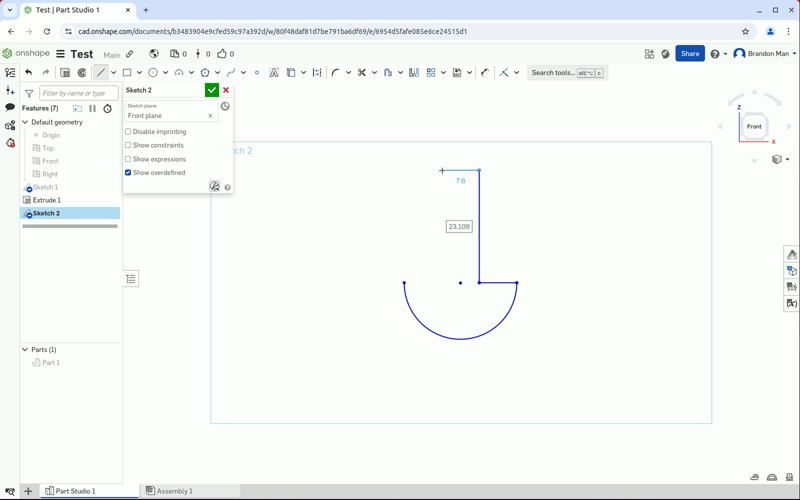
click(442, 170)
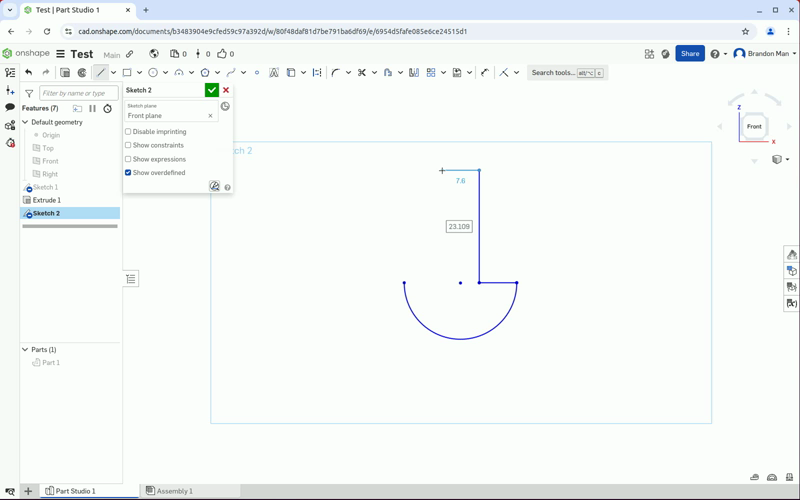
key_up(shift)
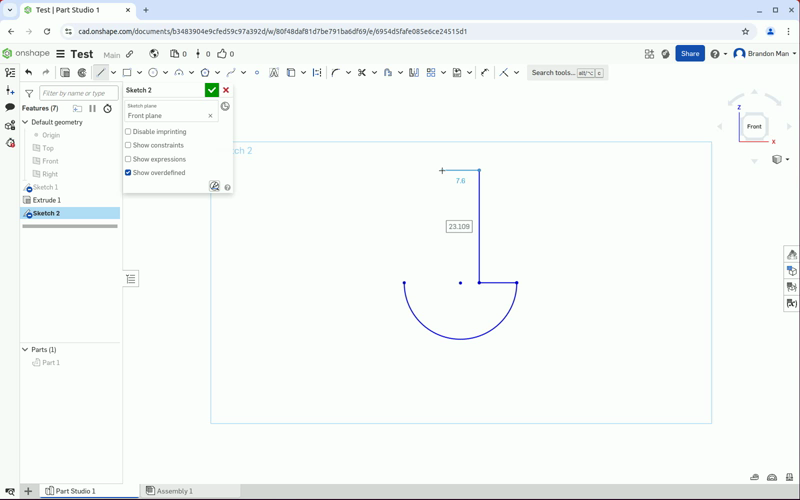
key_down(shift)
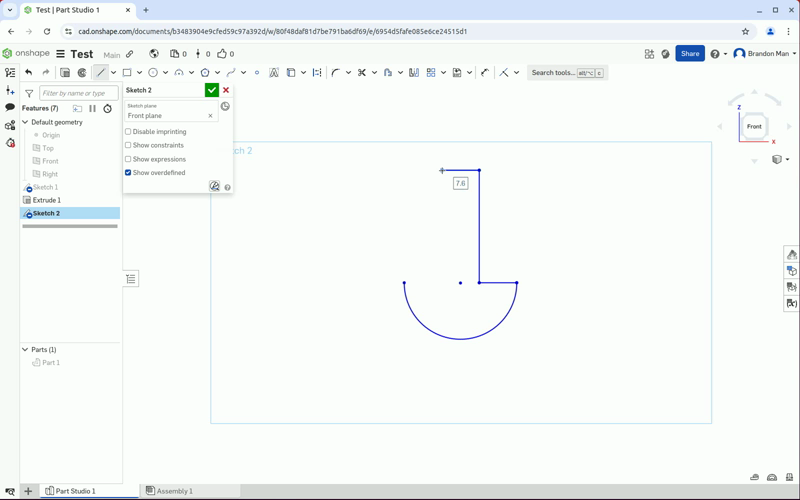
mouse_move(442, 282)
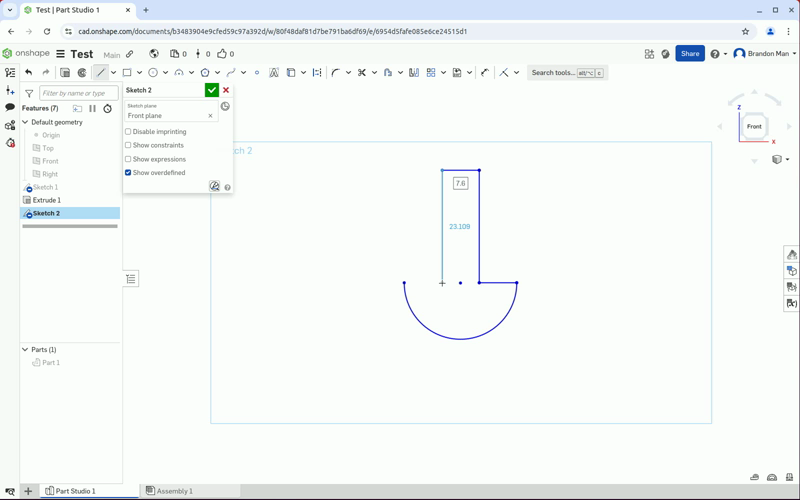
click(442, 282)
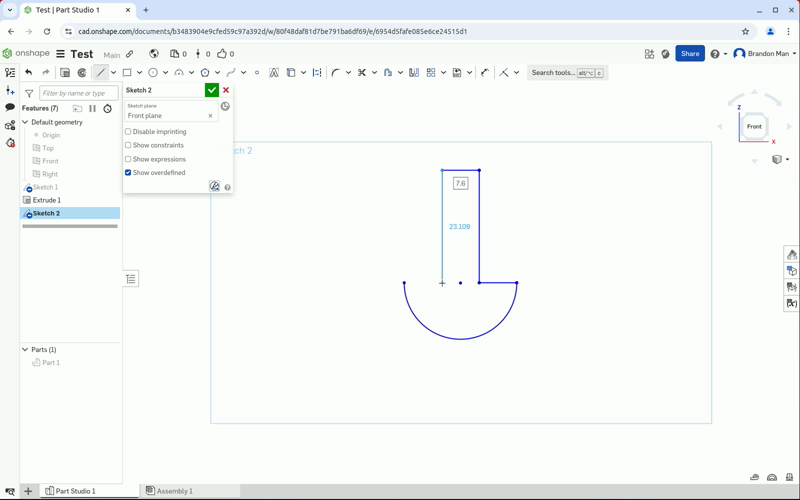
key_up(shift)
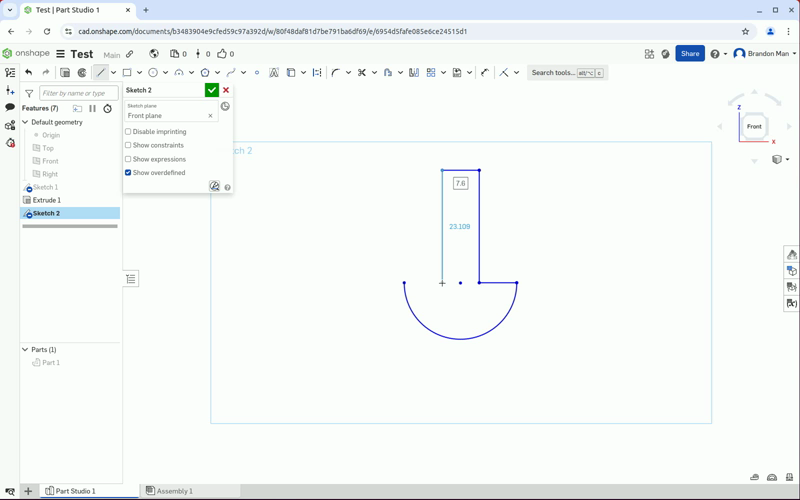
mouse_move(472, 282)
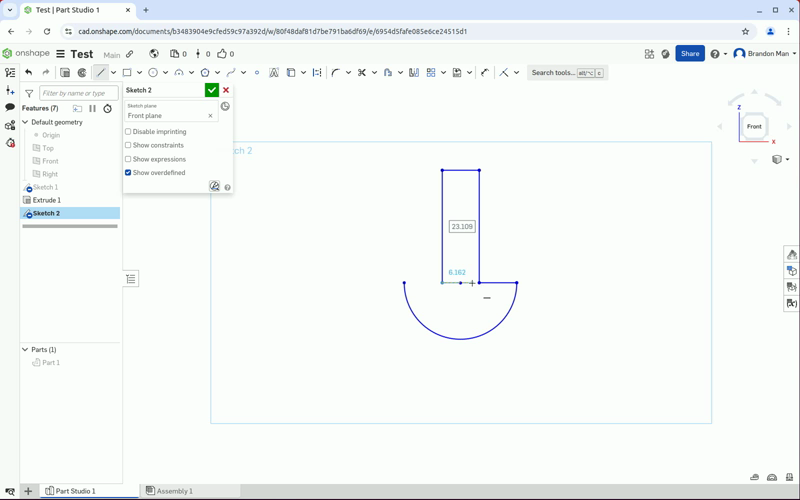
key_down(shift)
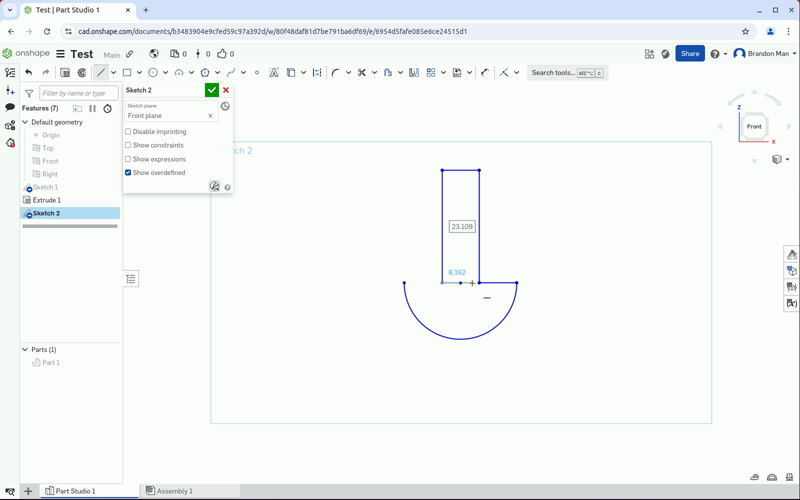
mouse_move(404, 282)
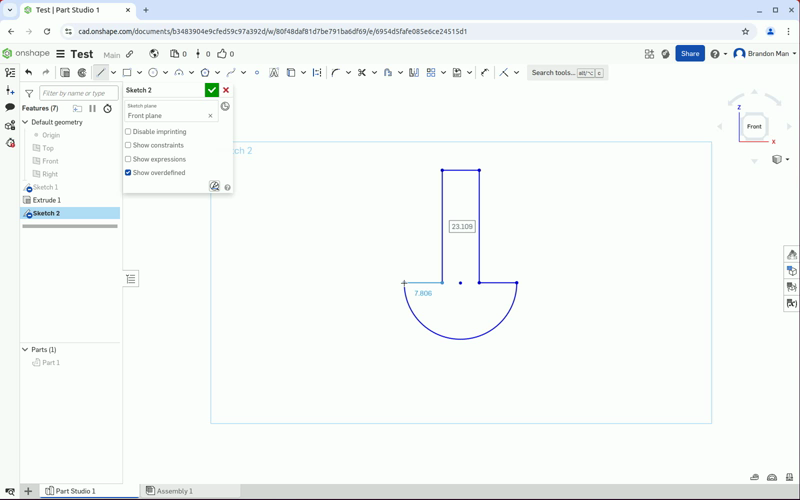
key_up(shift)
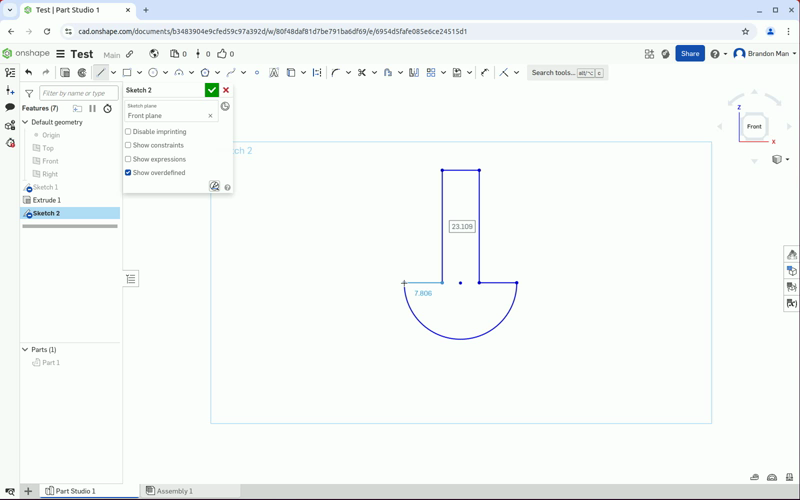
click(404, 282)
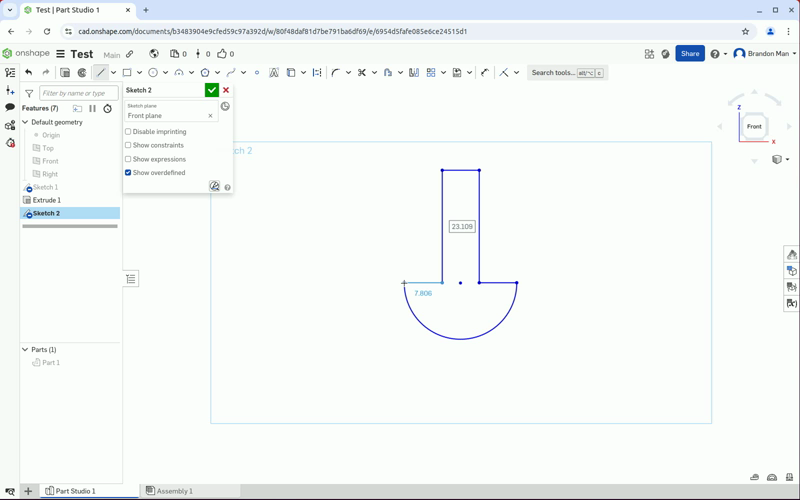
key(esc)
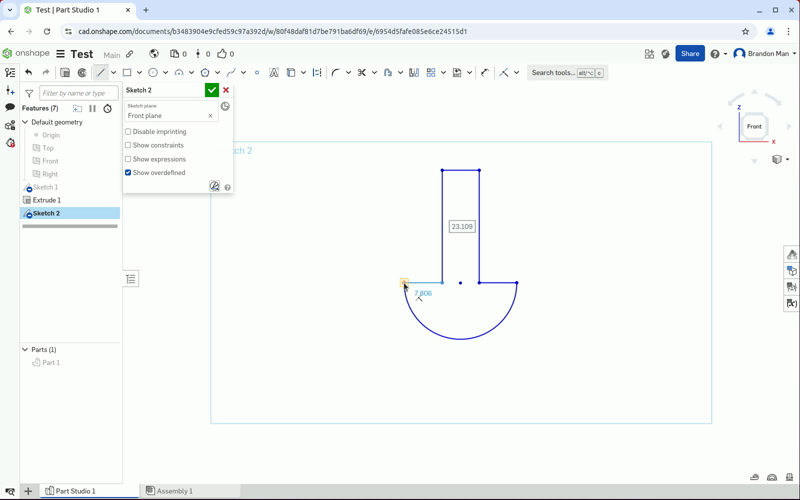
key(c)
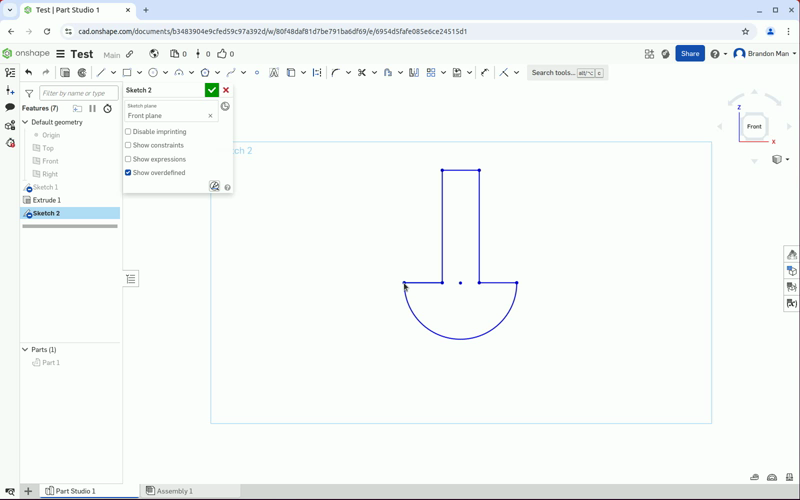
key_down(shift)
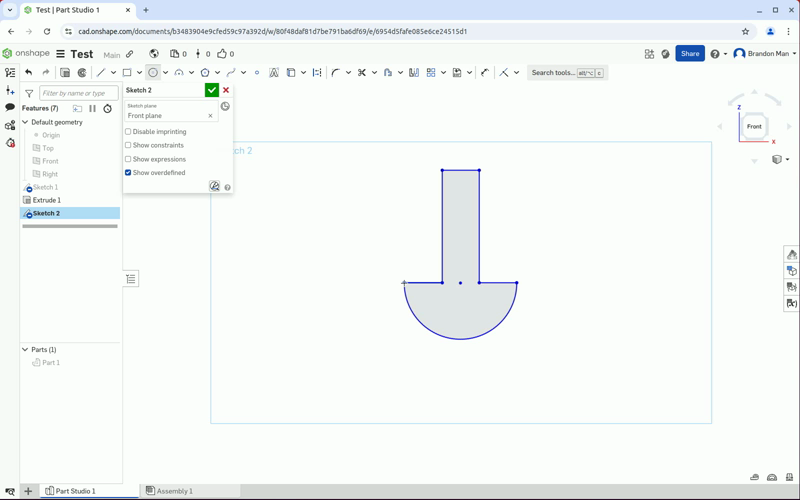
mouse_move(461, 282)
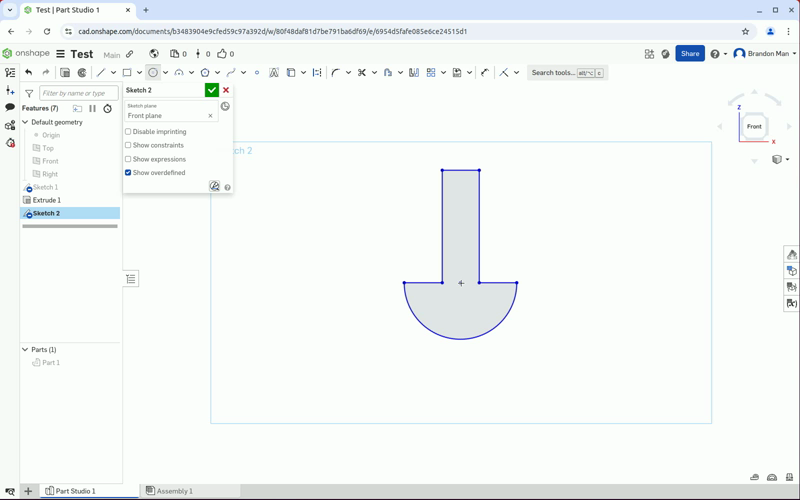
scroll(6)
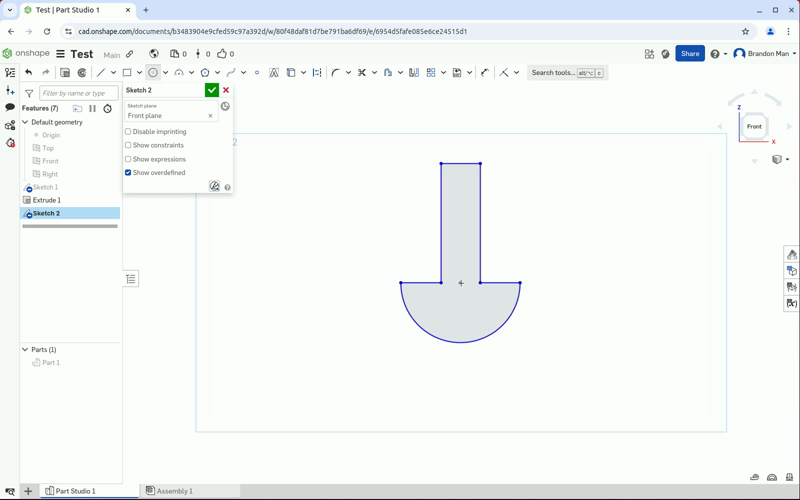
scroll(6)
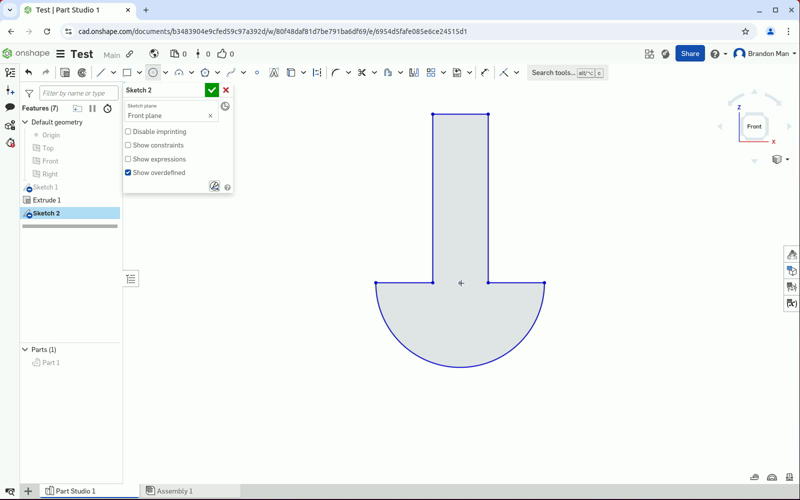
scroll(6)
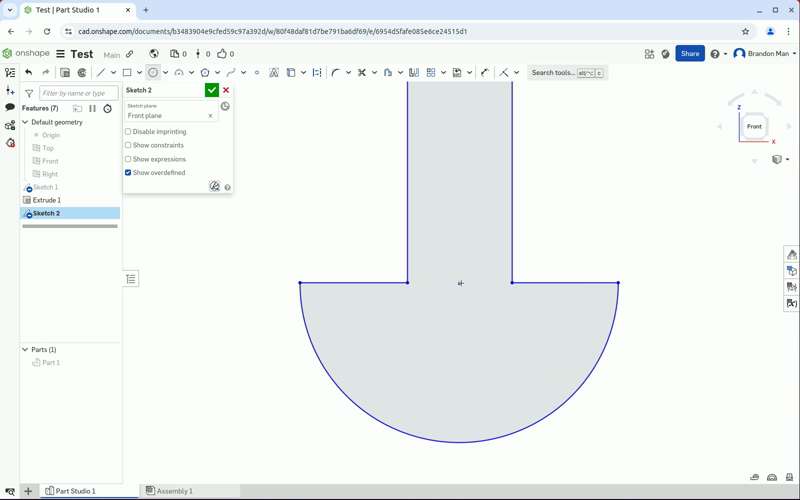
scroll(6)
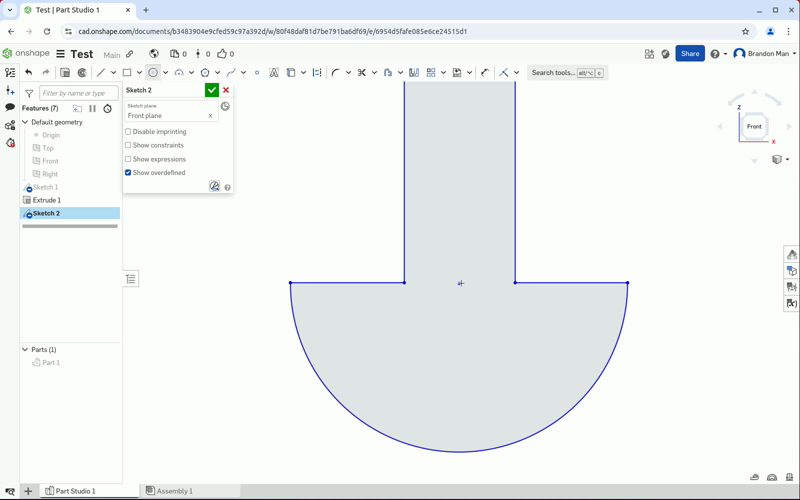
scroll(6)
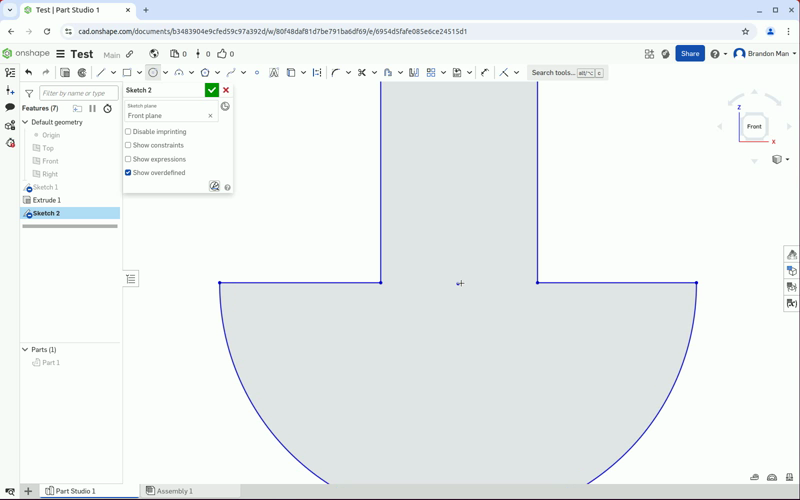
scroll(6)
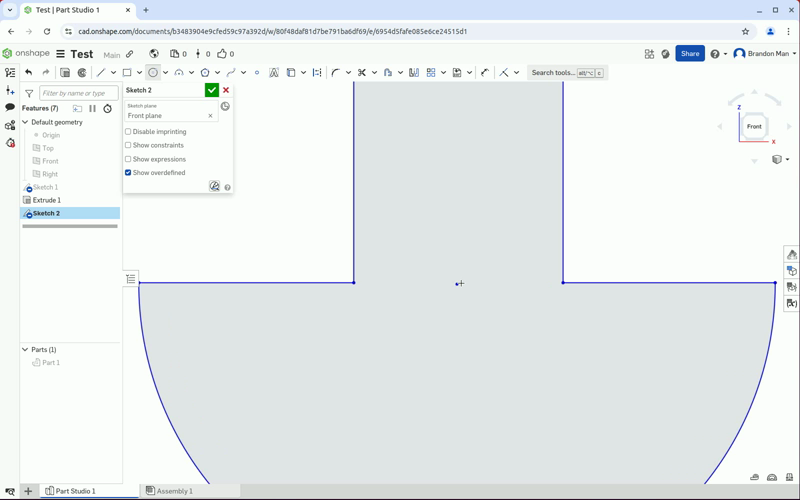
scroll(6)
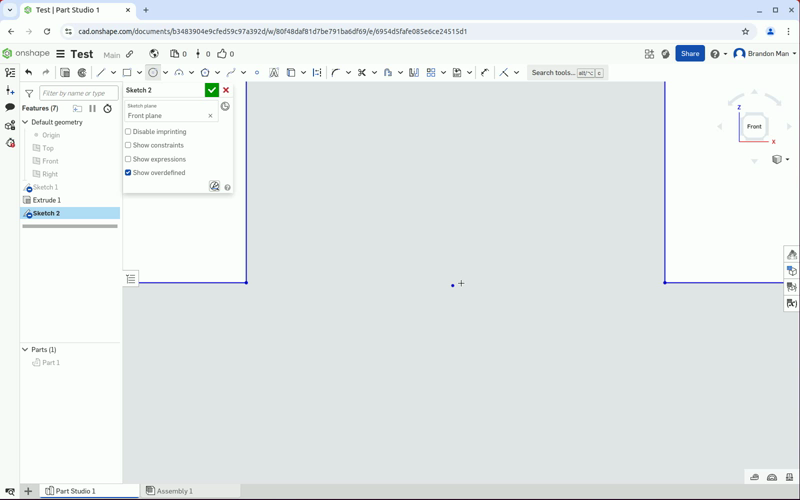
click(461, 282)
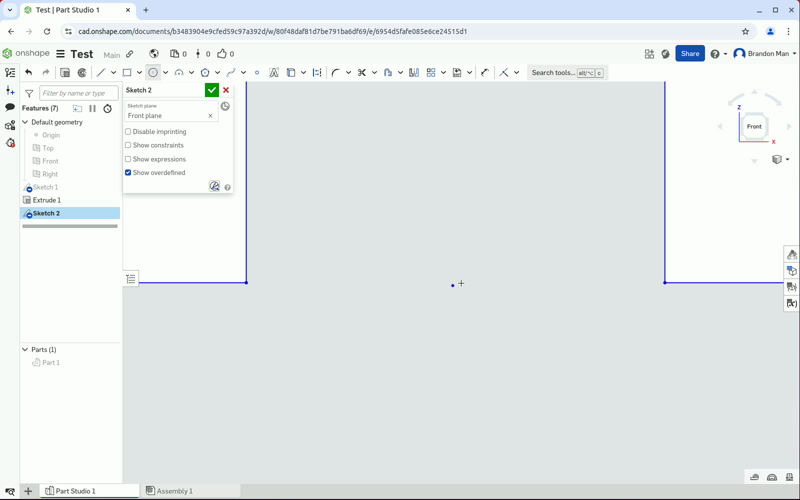
scroll(-6)
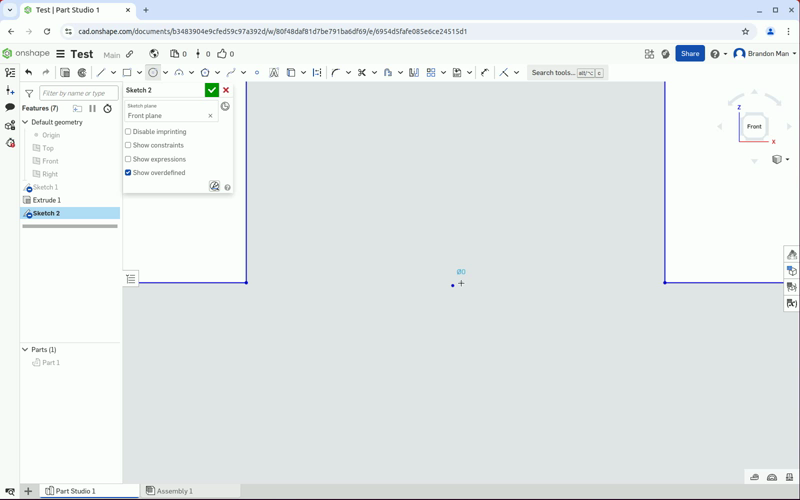
scroll(-6)
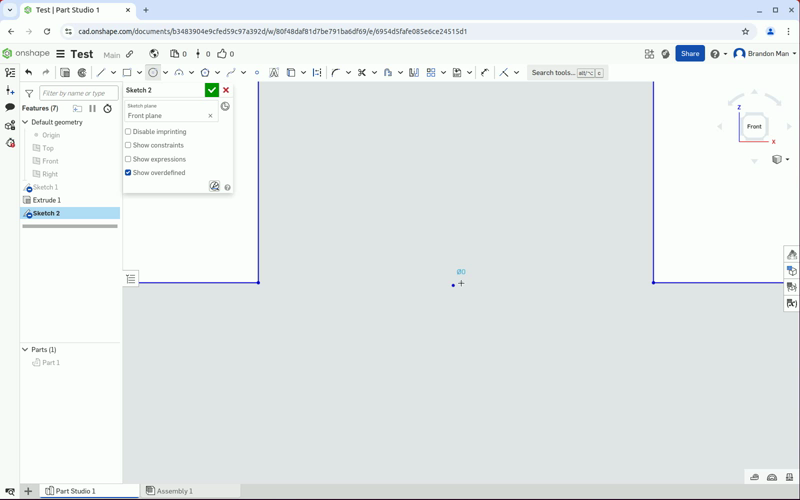
scroll(-6)
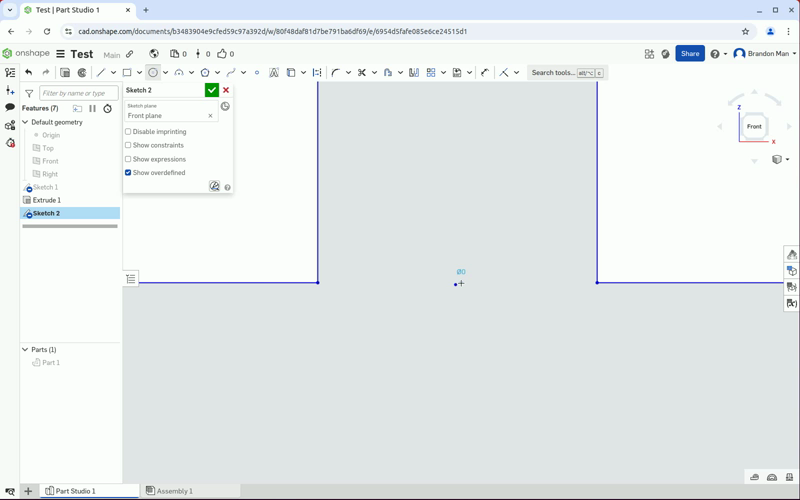
scroll(-6)
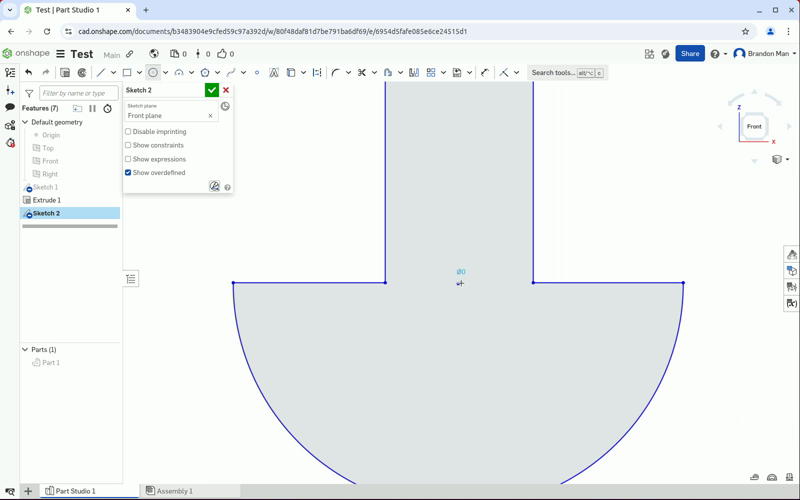
scroll(-6)
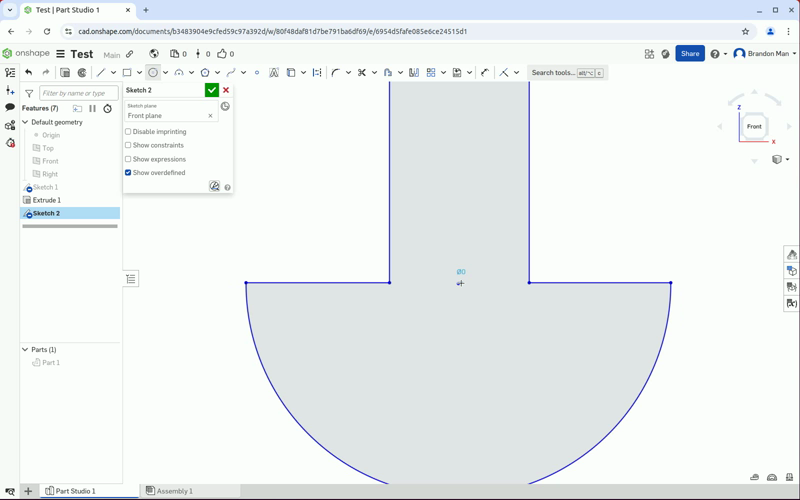
scroll(-6)
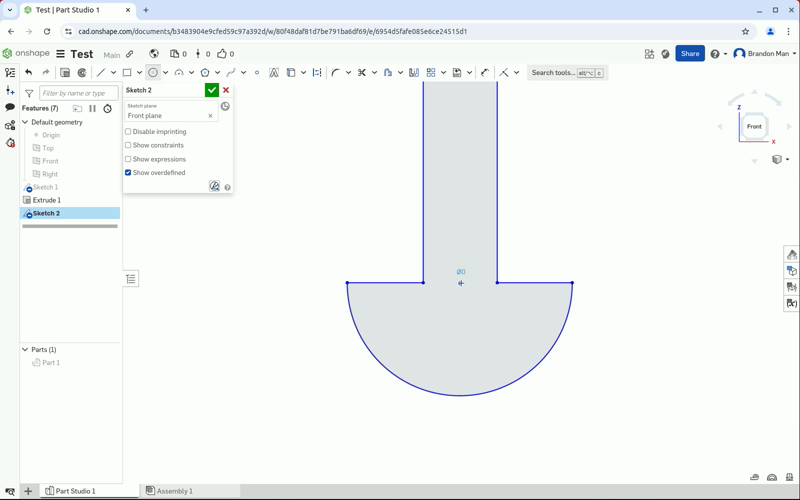
scroll(-6)
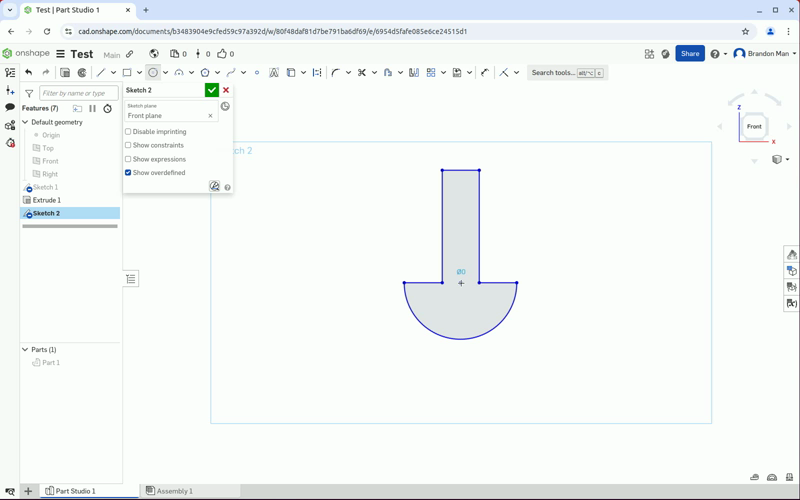
key_up(shift)
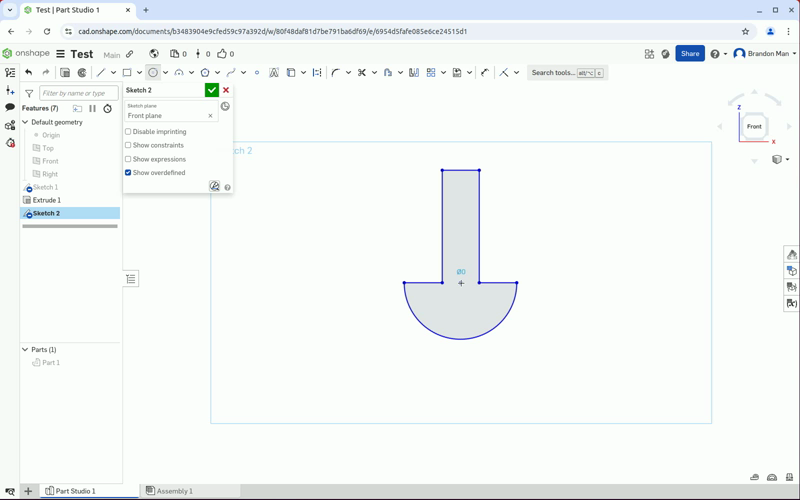
mouse_move(470, 282)
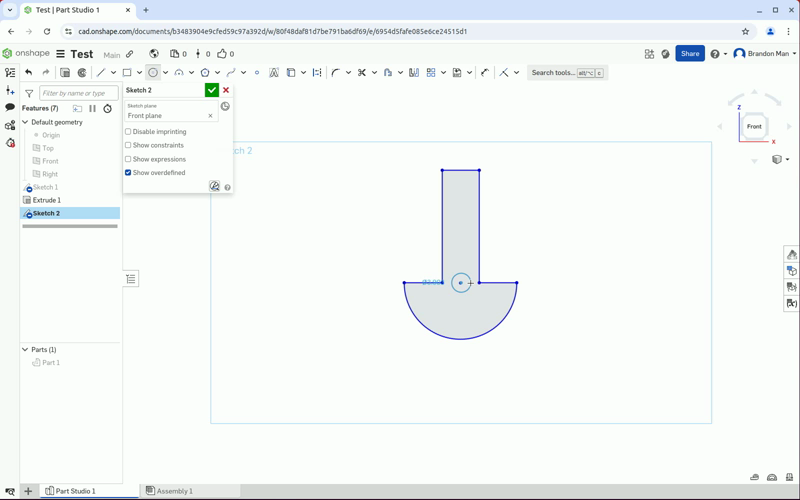
click(470, 282)
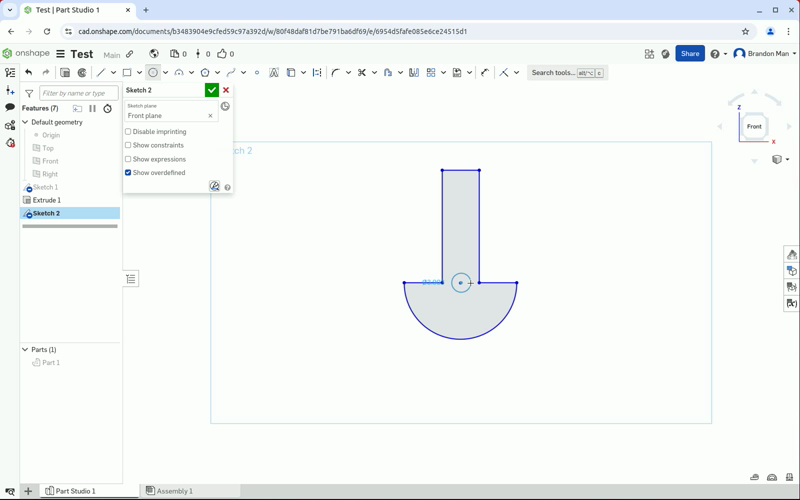
key(esc)
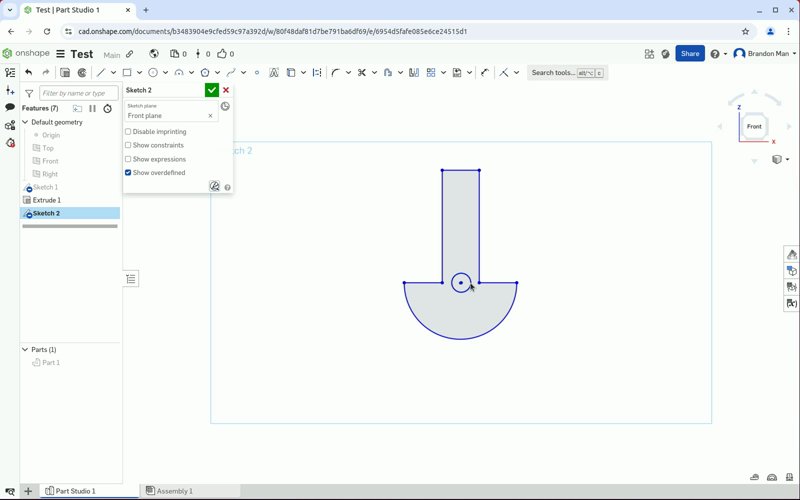
mouse_move(450, 243)
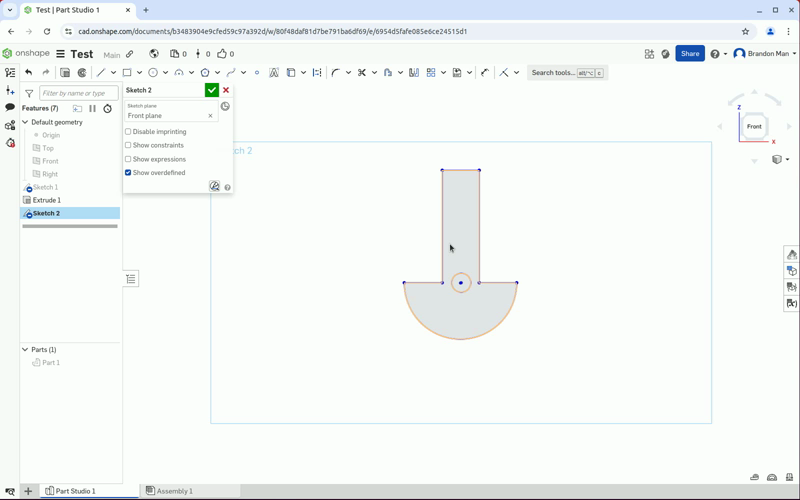
scroll(6)
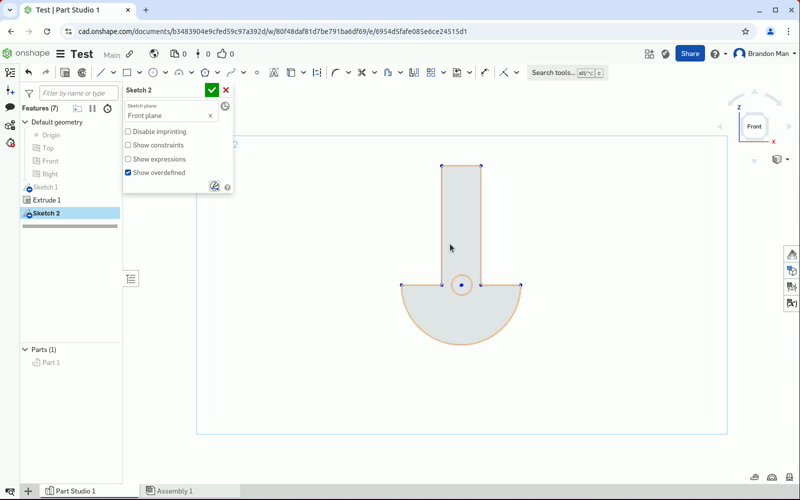
scroll(6)
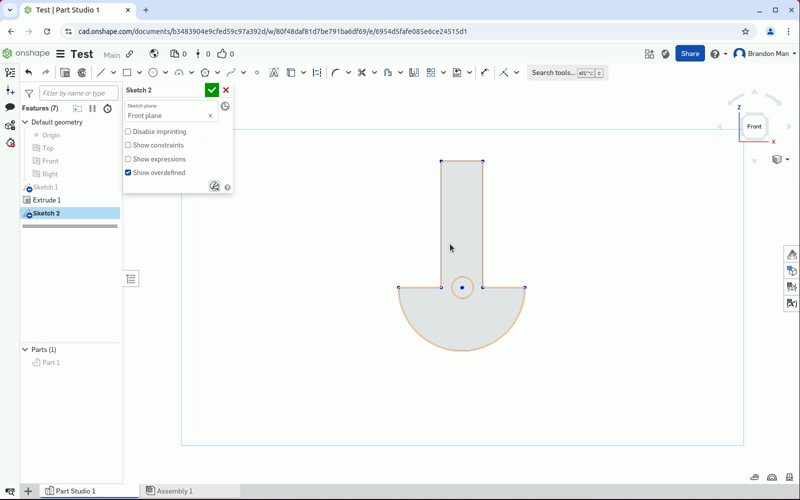
scroll(6)
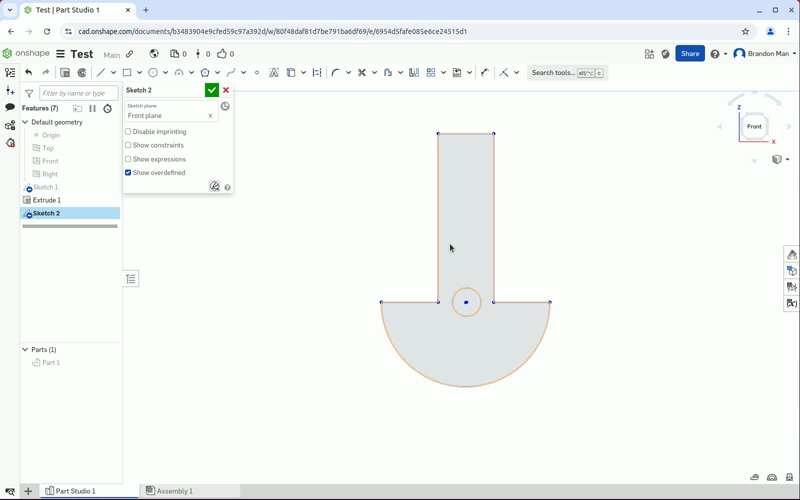
scroll(6)
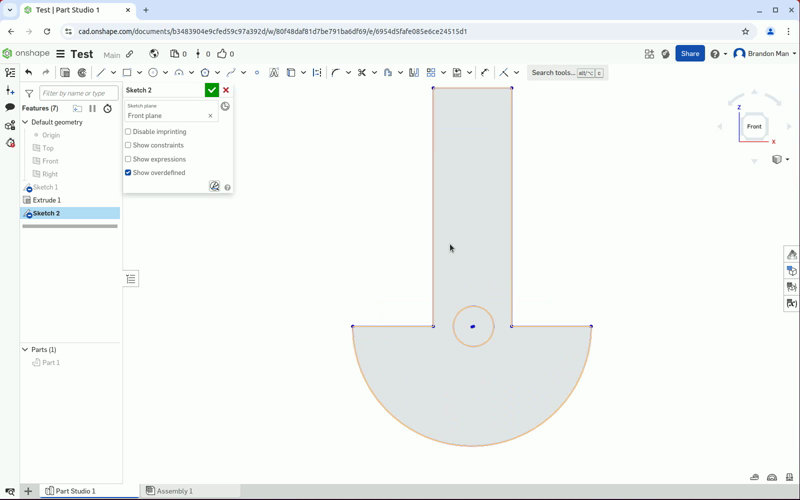
scroll(6)
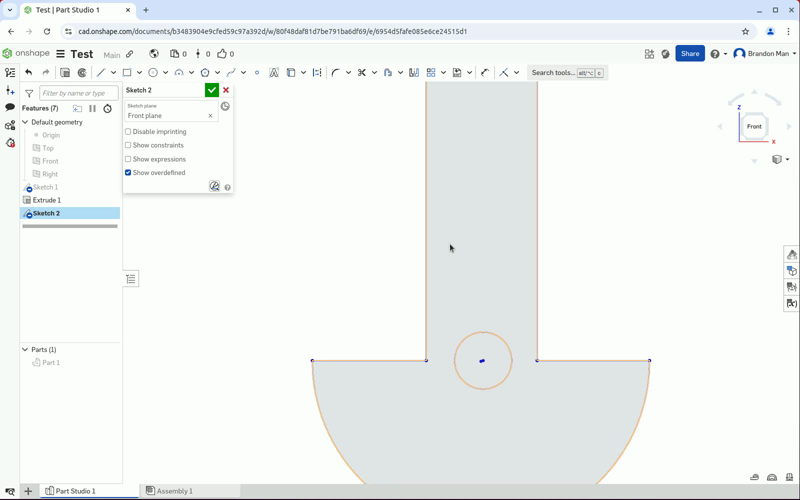
scroll(6)
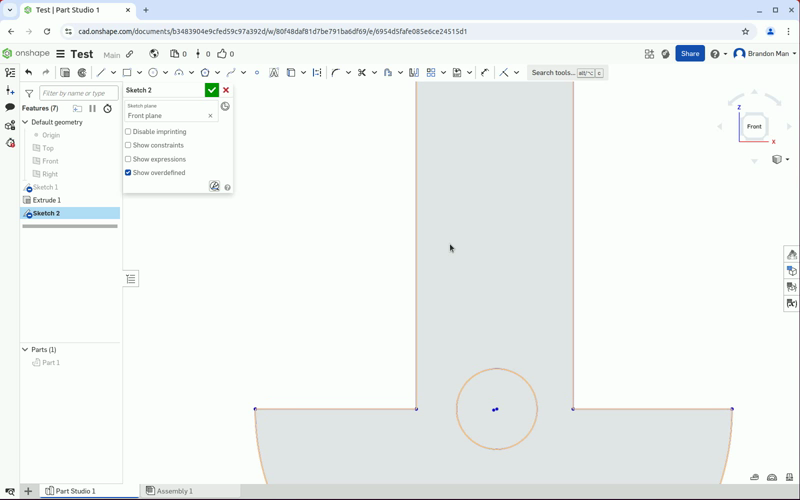
scroll(6)
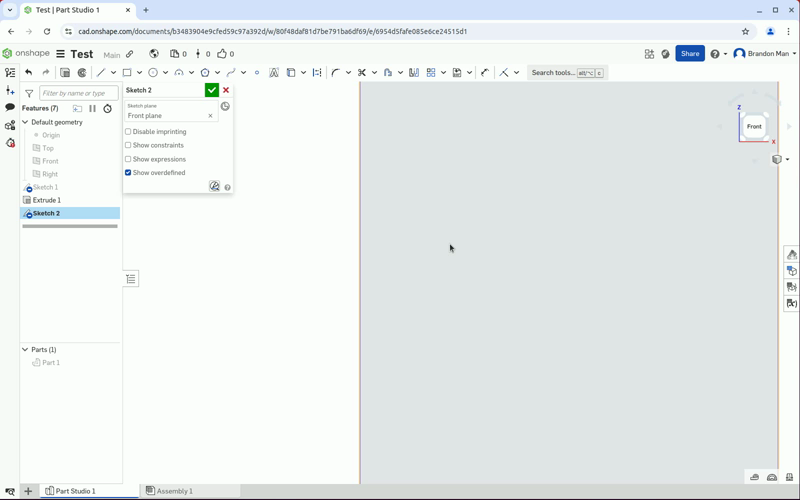
click(450, 243)
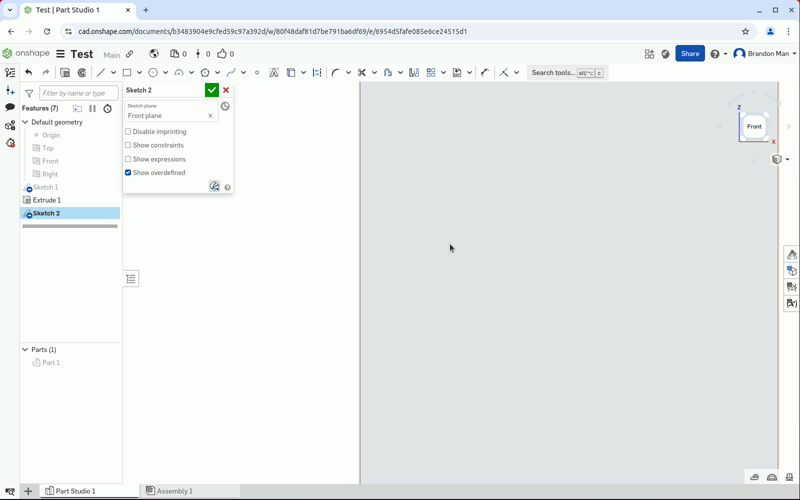
scroll(-6)
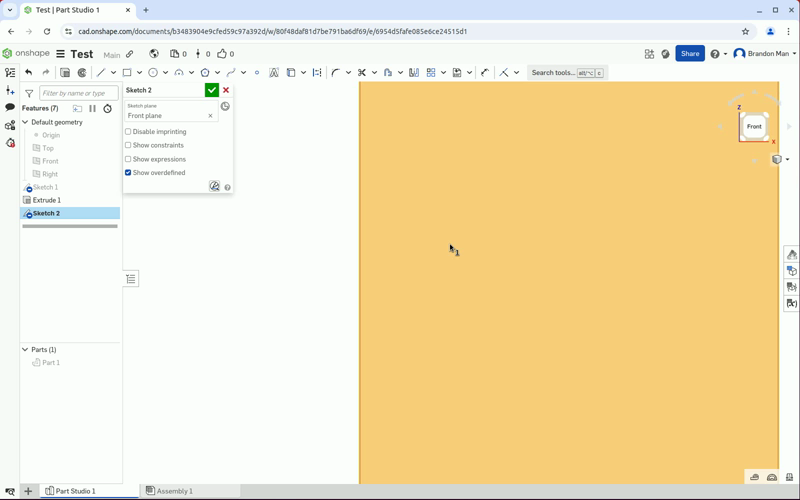
scroll(-6)
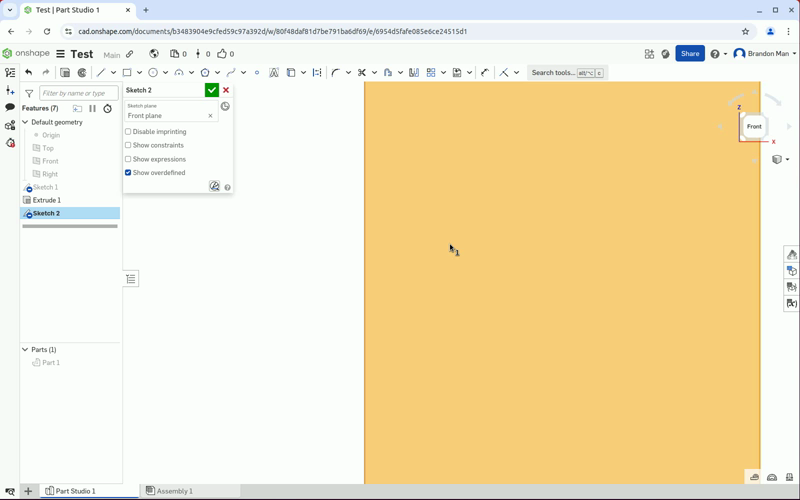
scroll(-6)
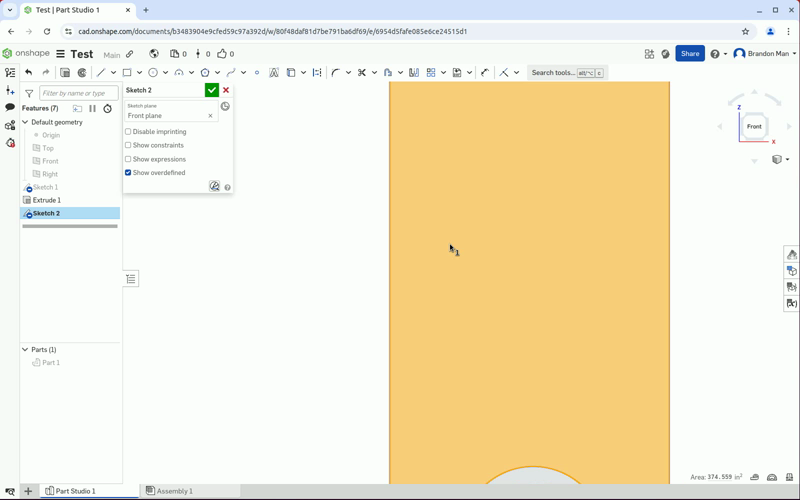
scroll(-6)
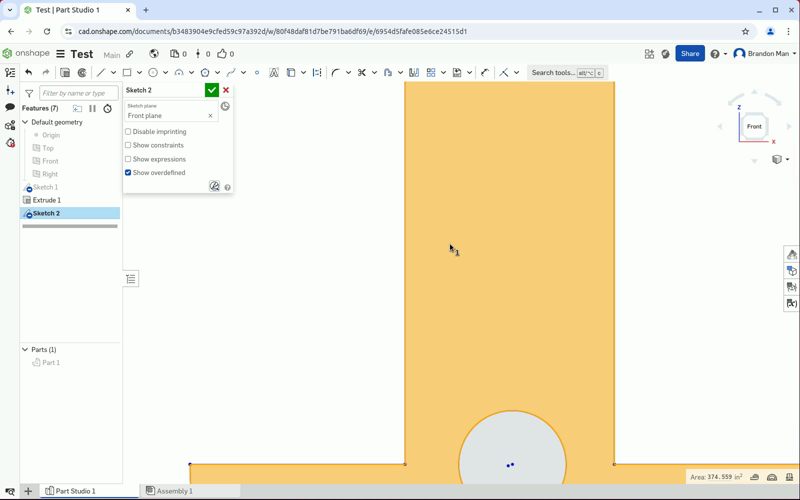
scroll(-6)
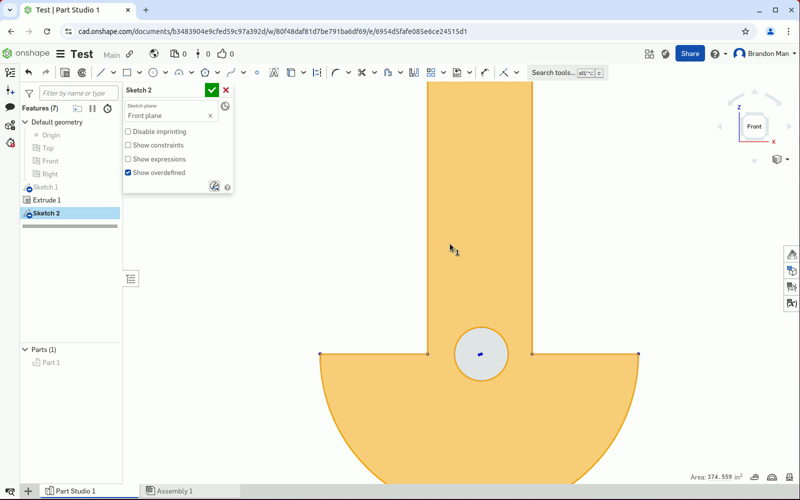
scroll(-6)
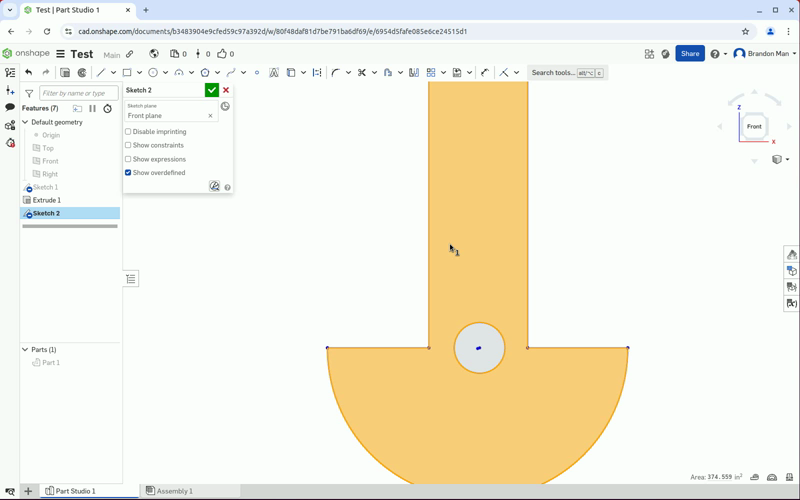
scroll(-6)
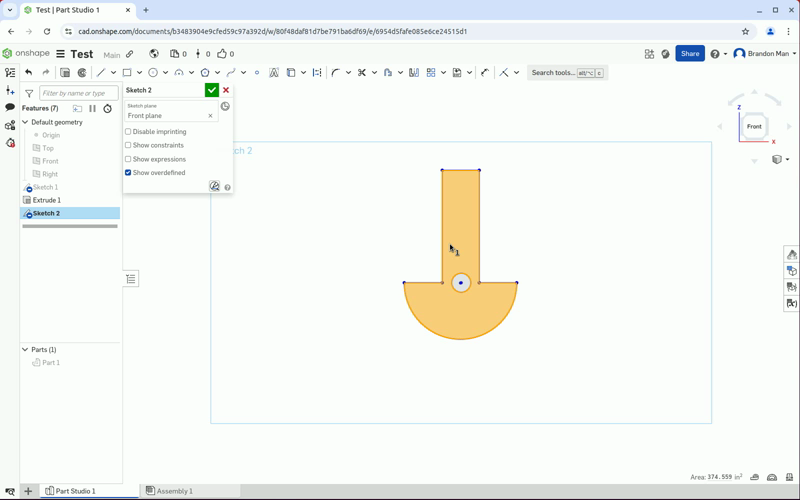
mouse_move(73, 352)
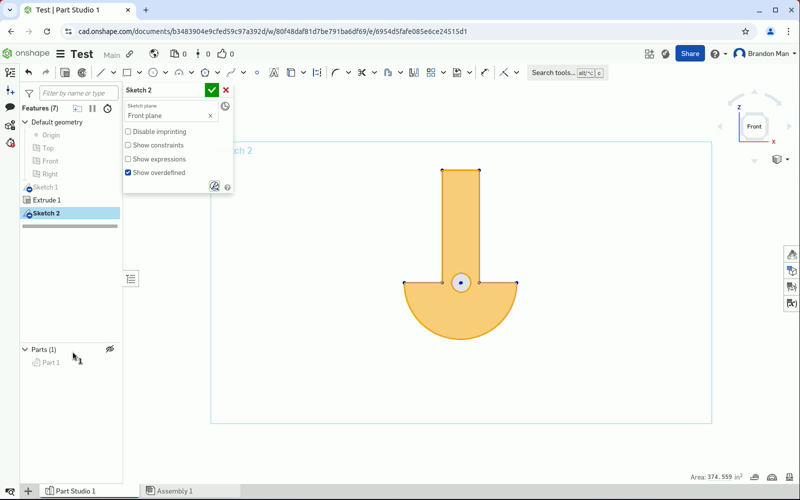
key(shift+y)
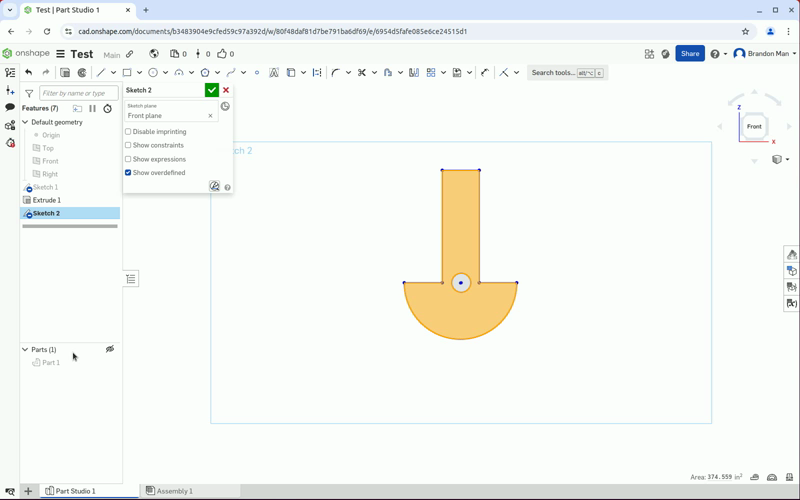
key(shift+e)
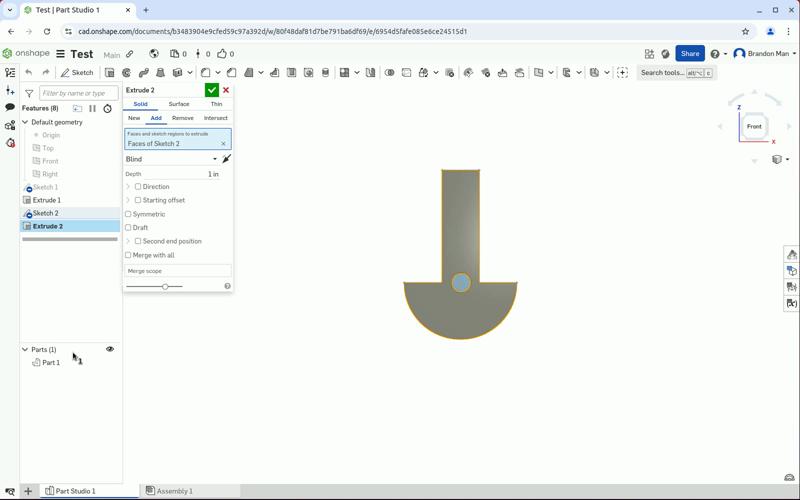
mouse_move(143, 106)
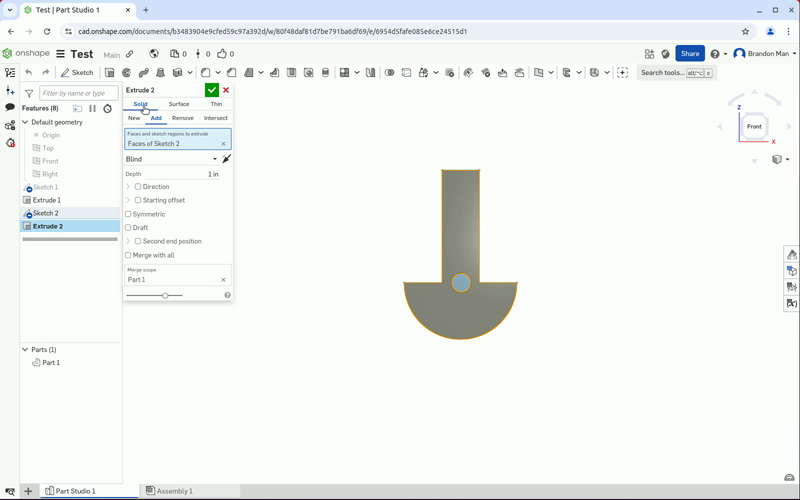
click(143, 106)
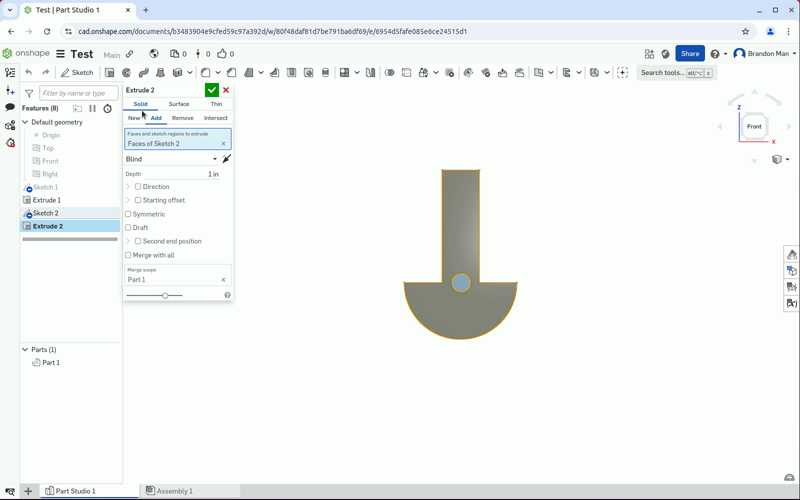
mouse_move(137, 120)
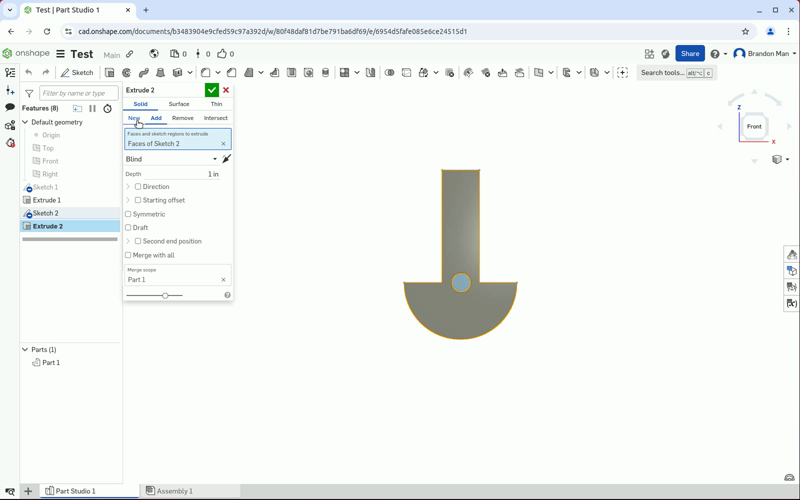
click(137, 120)
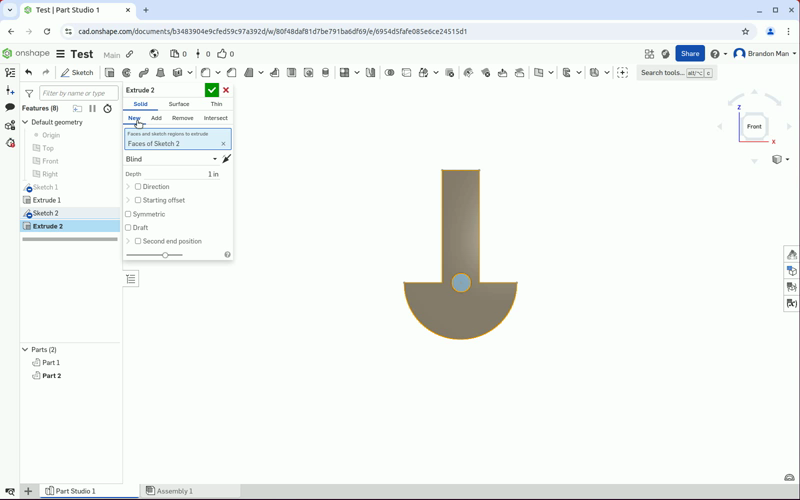
key(tab, 4)
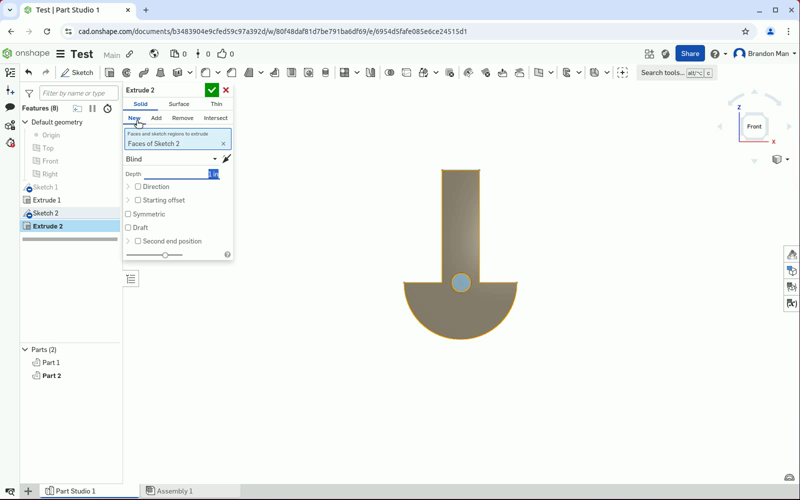
text(1.444)
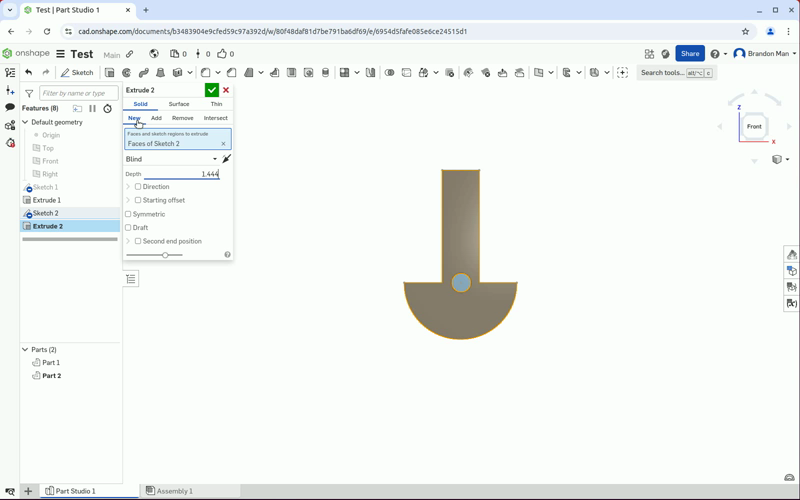
key(enter)
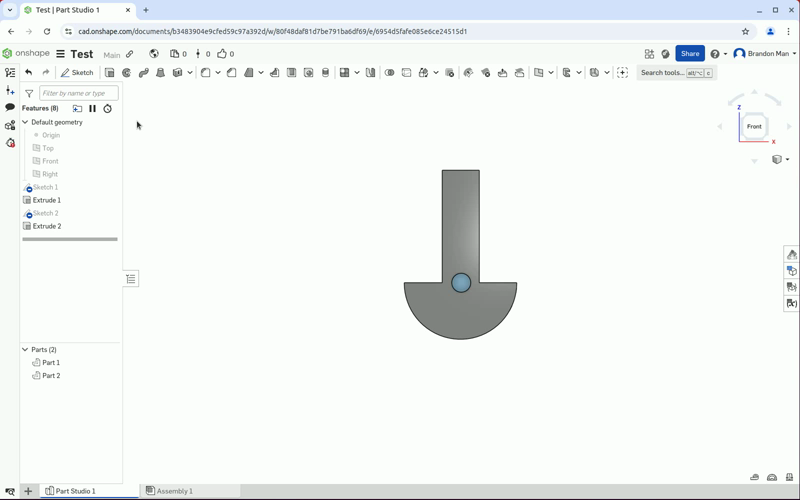
key(shift+h)
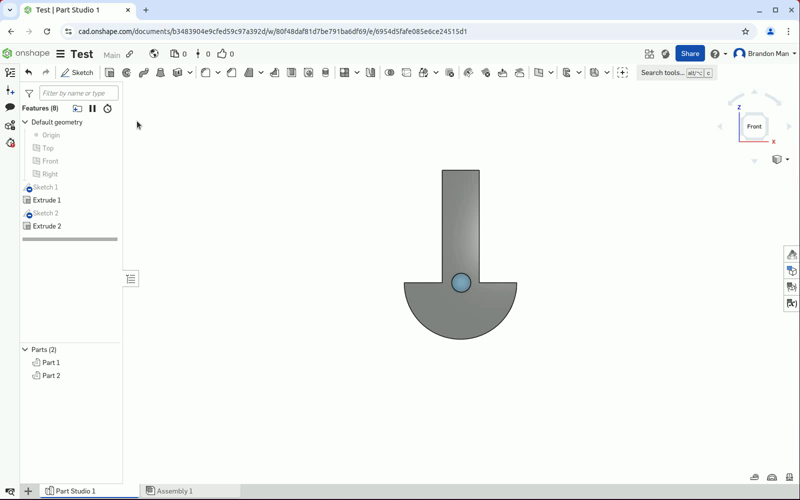
key(shift+h)
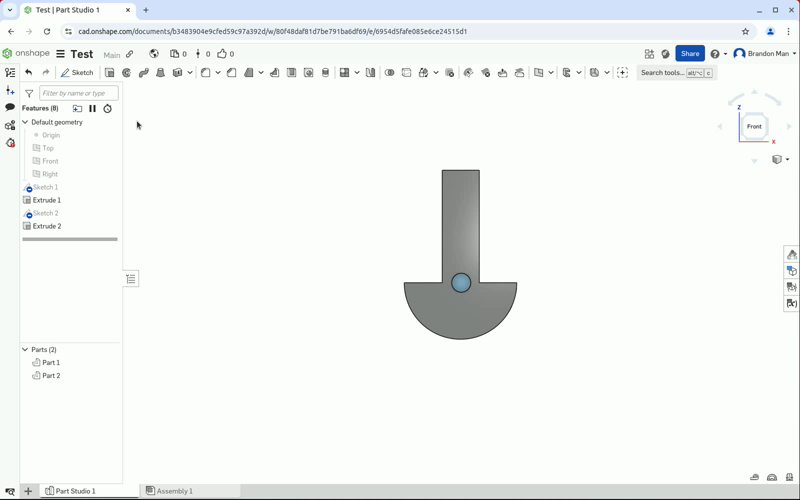
mouse_move(73, 189)
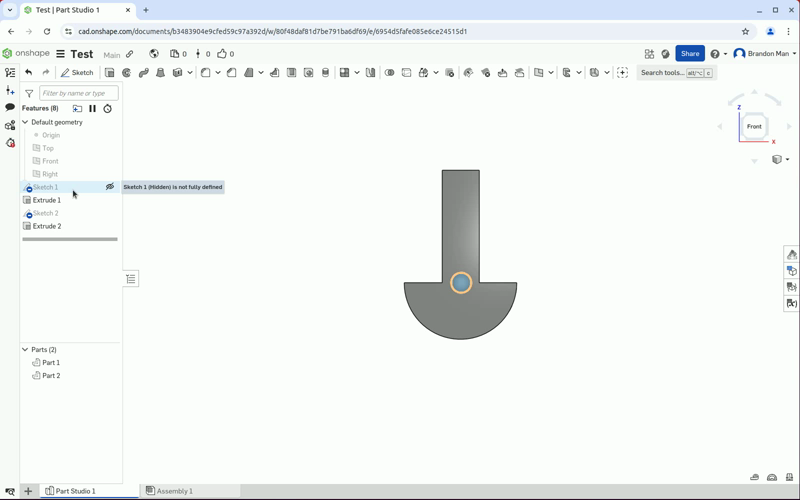
click(73, 189)
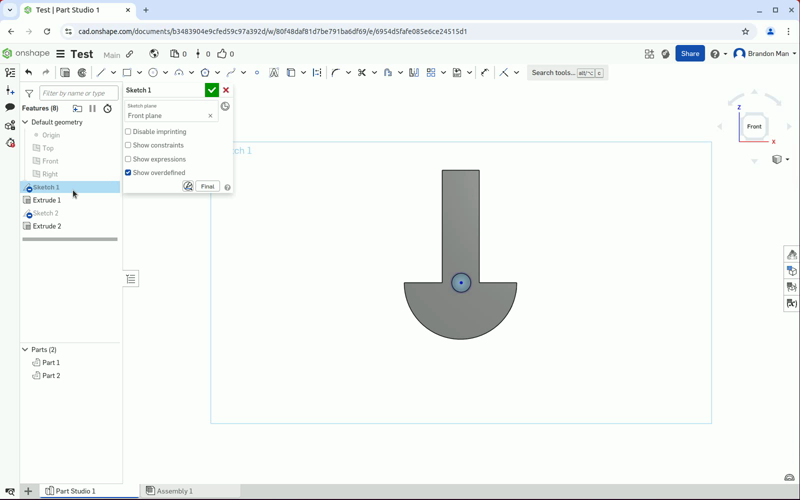
mouse_move(229, 92)
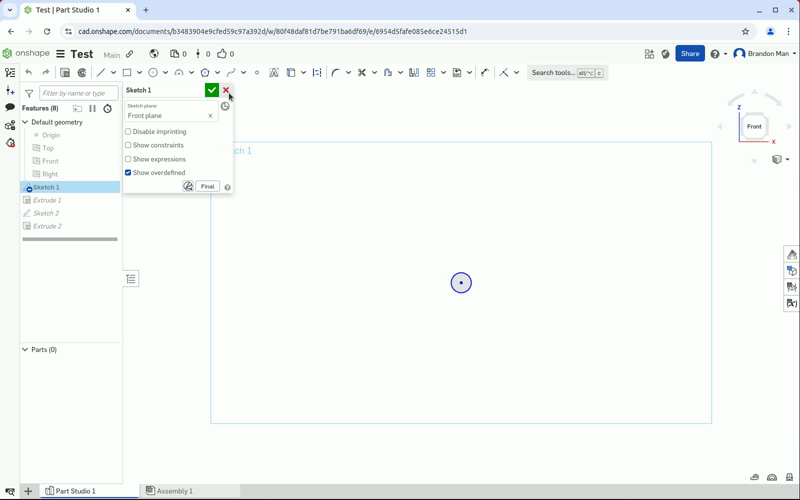
click(229, 92)
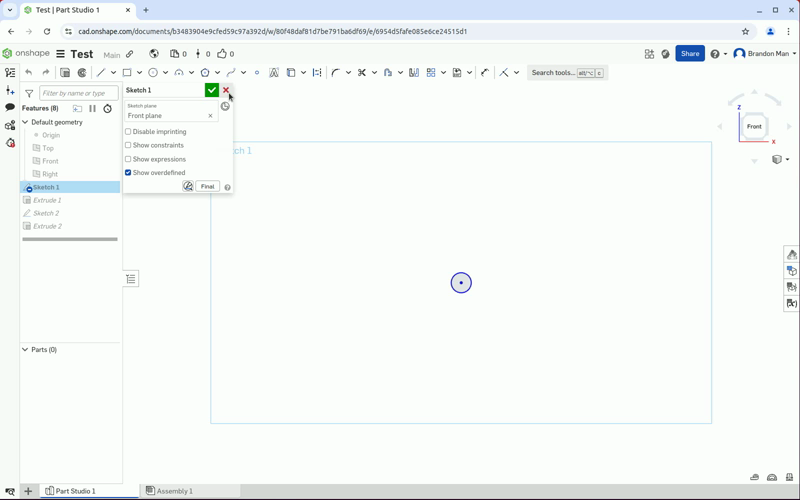
key(shift+s)
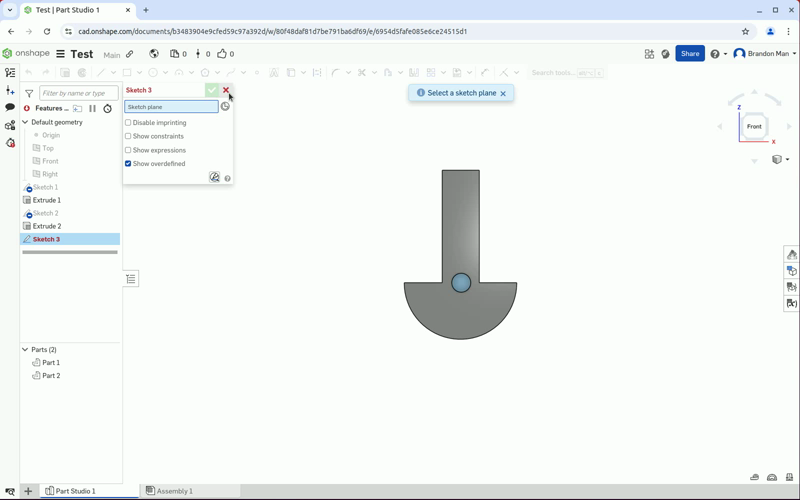
mouse_move(73, 163)
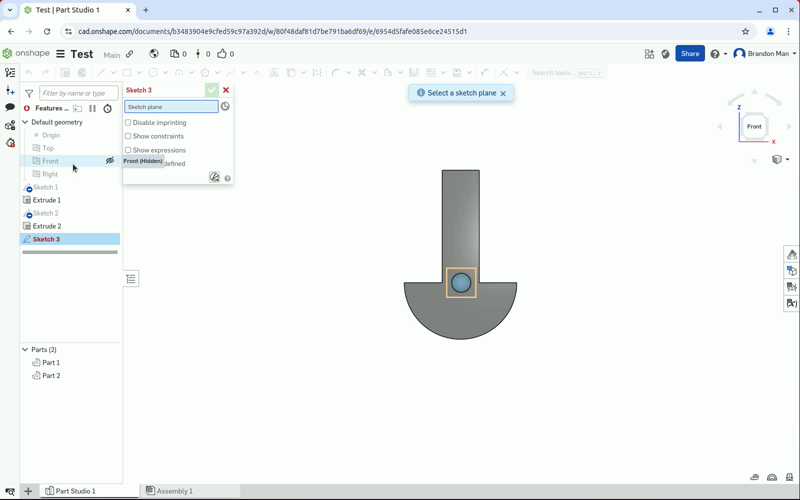
click(73, 163)
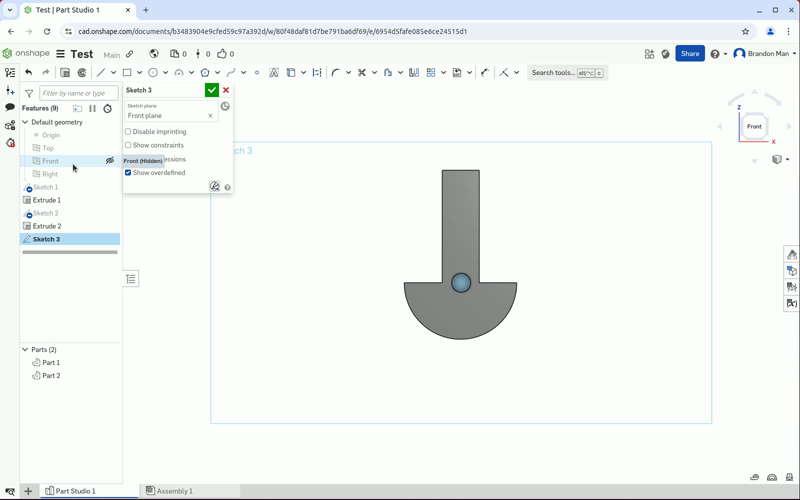
mouse_move(73, 352)
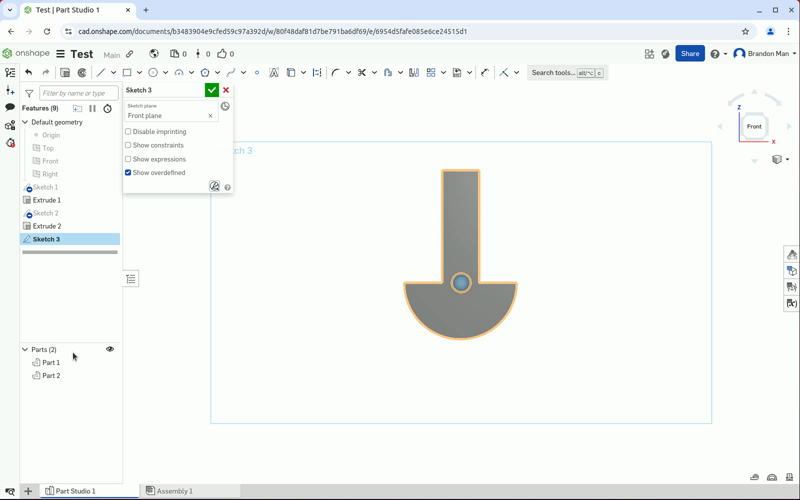
key(y)
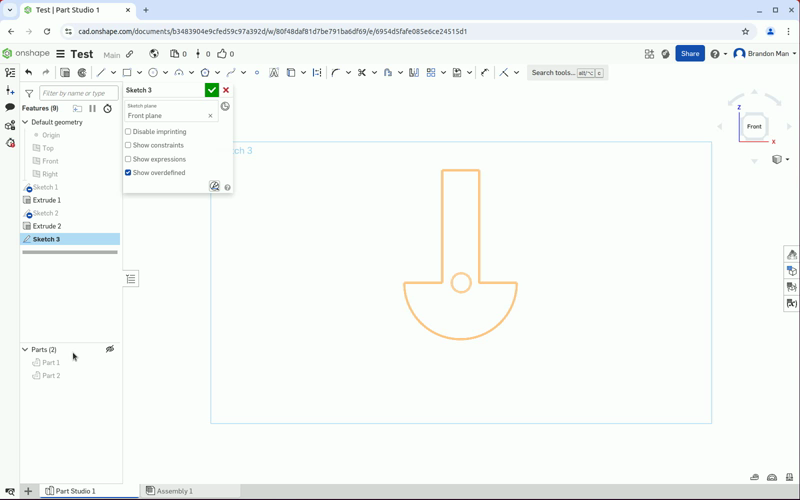
key(c)
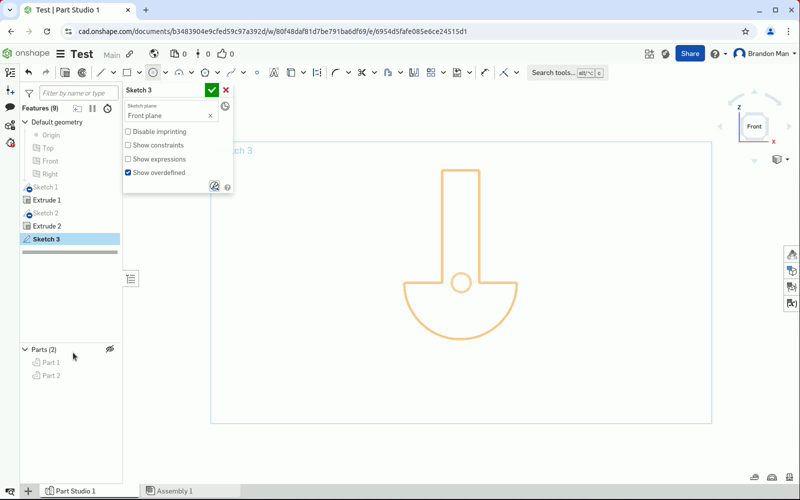
key_down(shift)
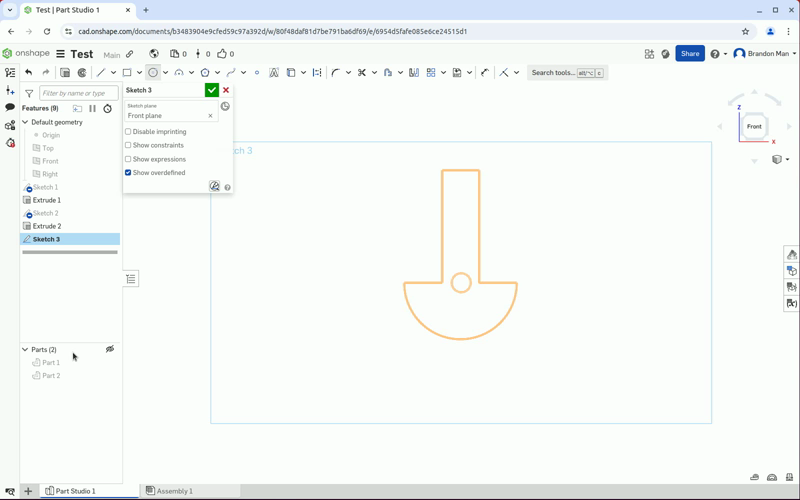
mouse_move(461, 282)
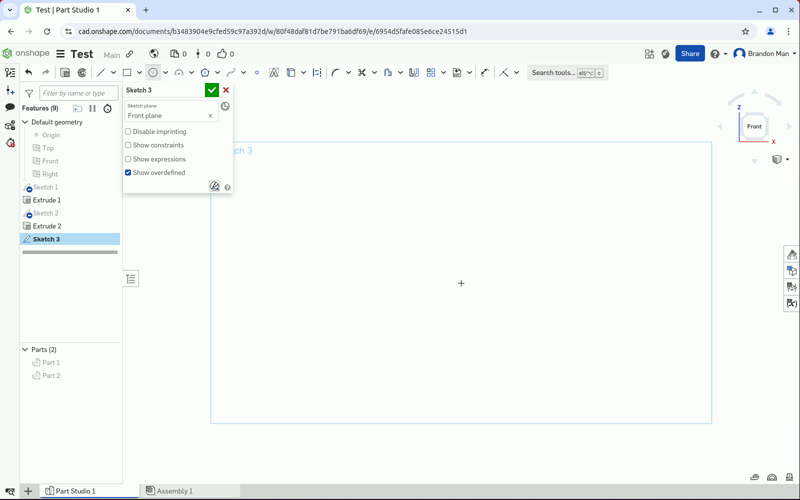
click(461, 282)
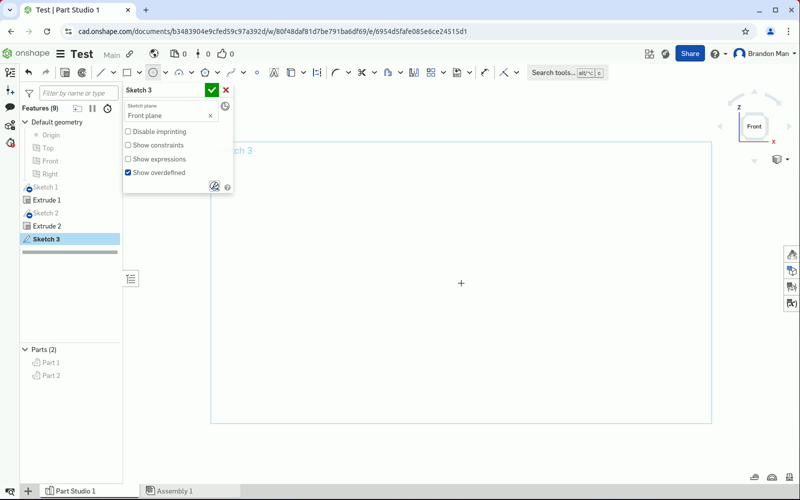
key_up(shift)
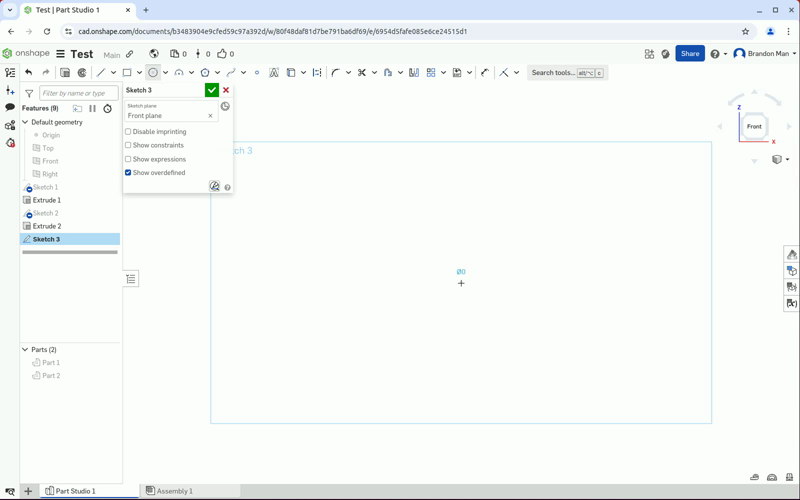
mouse_move(471, 282)
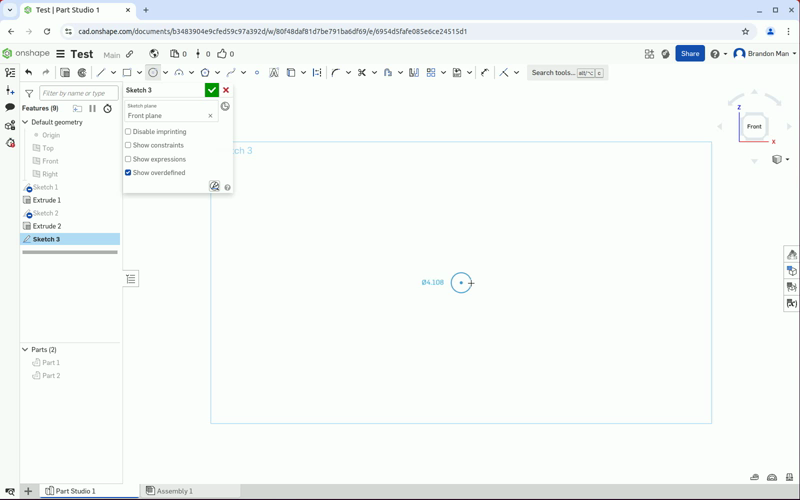
click(471, 282)
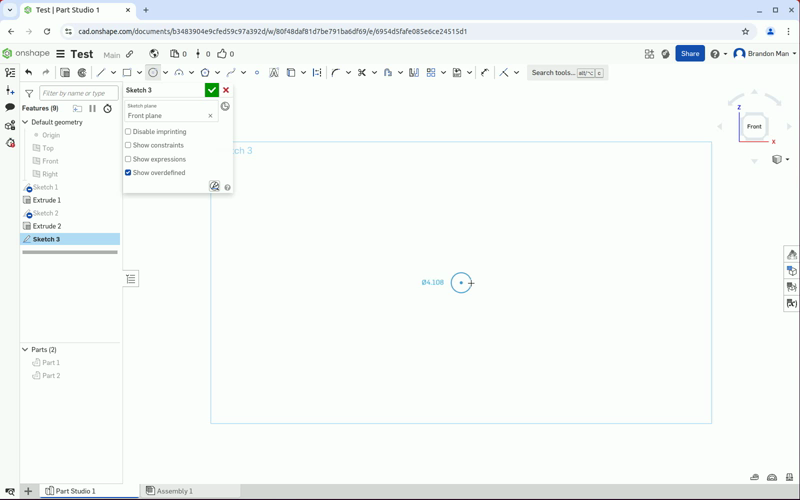
key(esc)
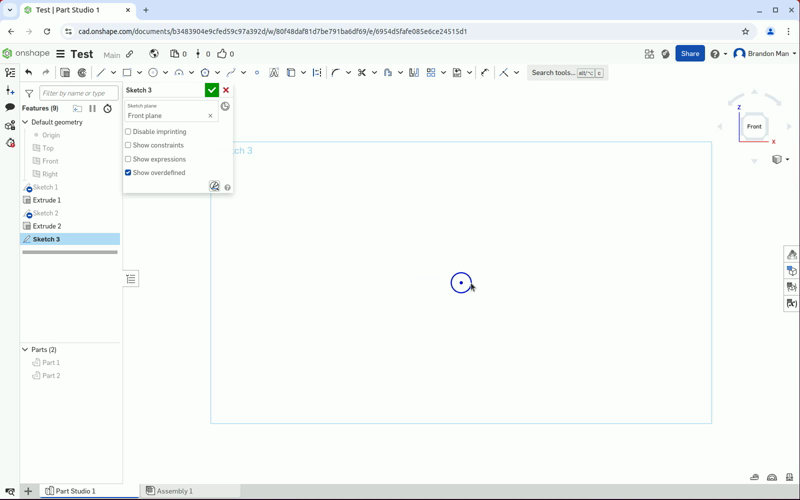
mouse_move(459, 291)
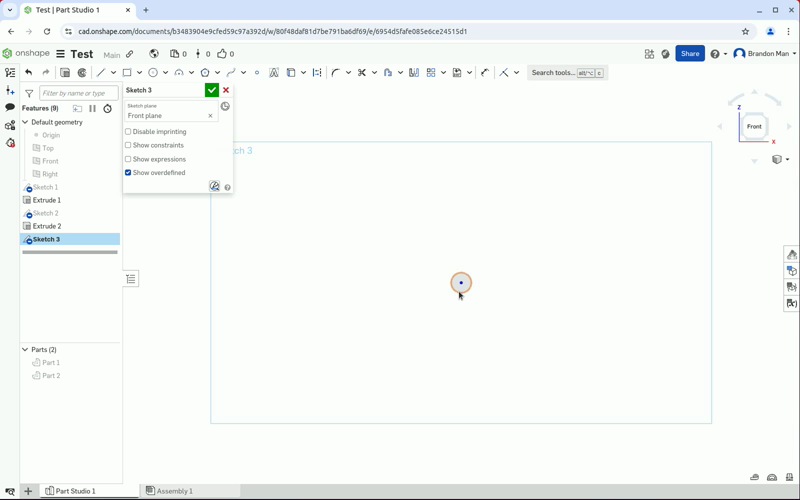
scroll(6)
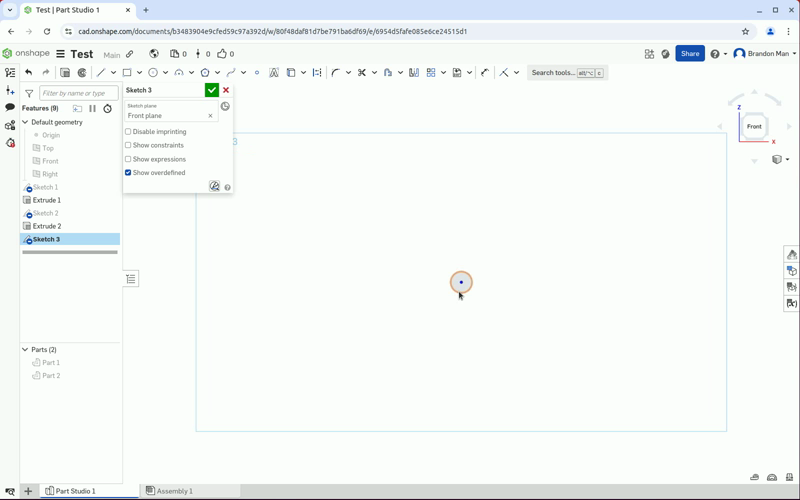
scroll(6)
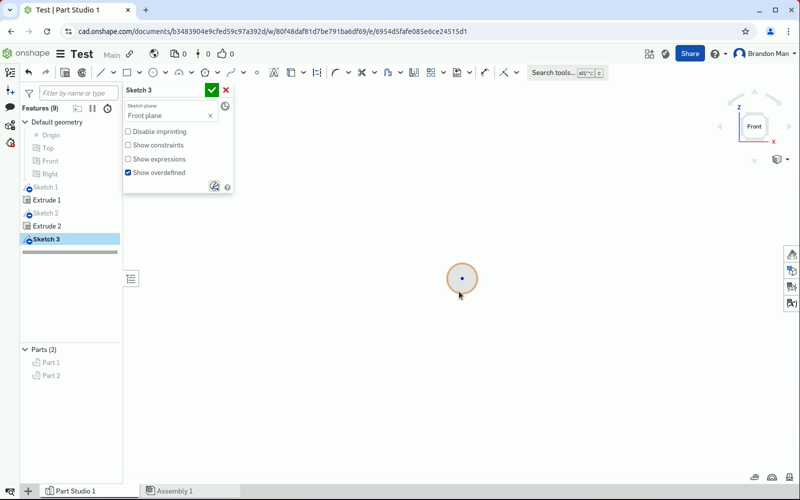
scroll(6)
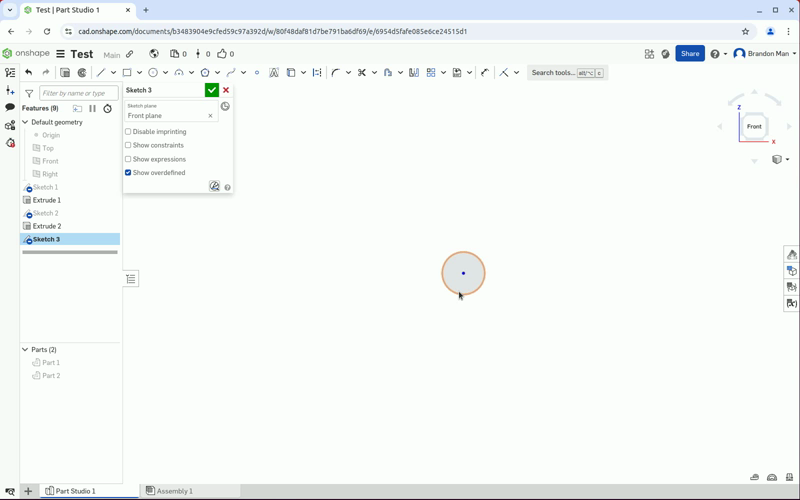
scroll(6)
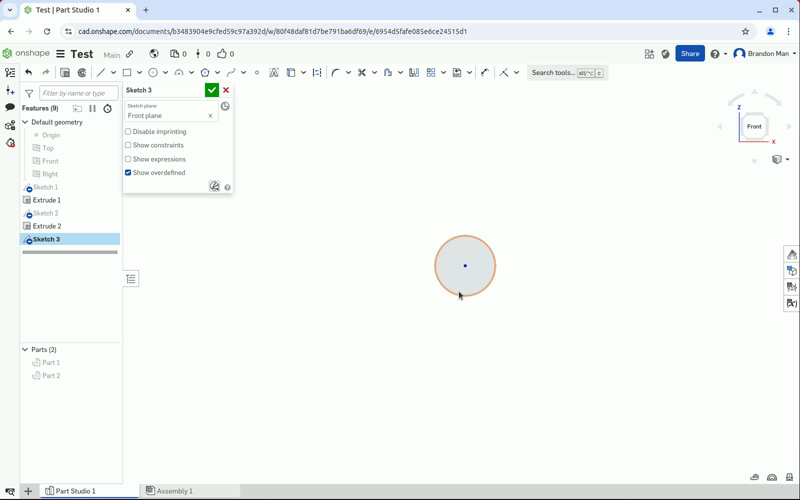
scroll(6)
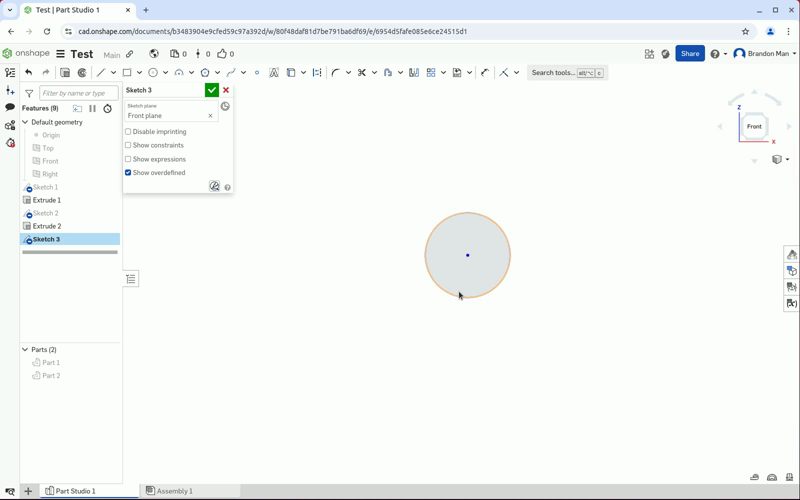
scroll(6)
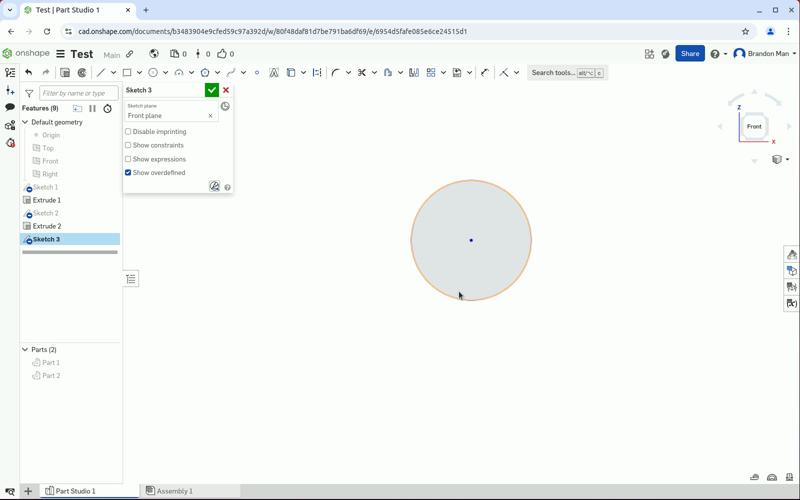
scroll(6)
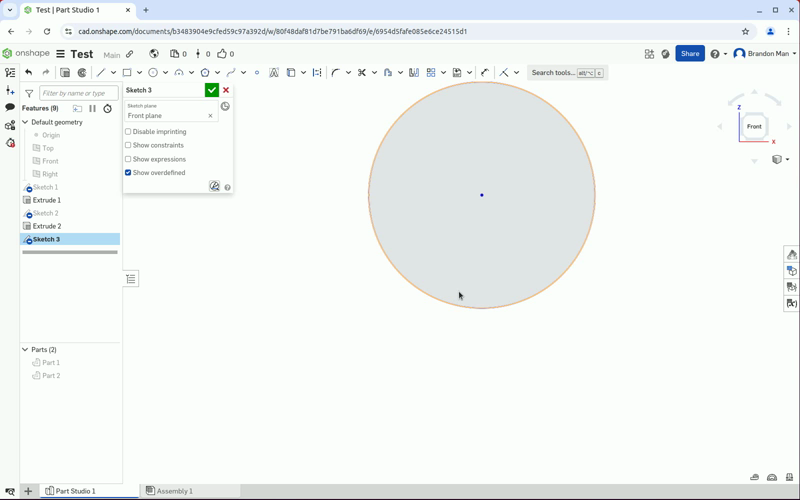
click(459, 291)
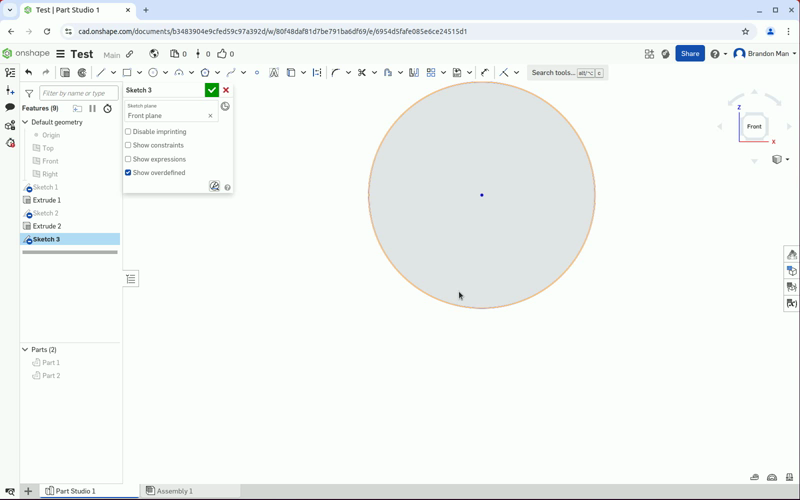
scroll(-6)
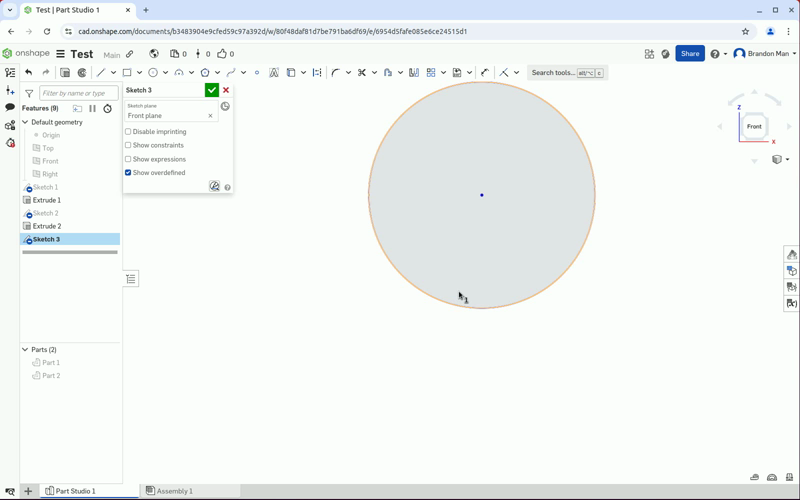
scroll(-6)
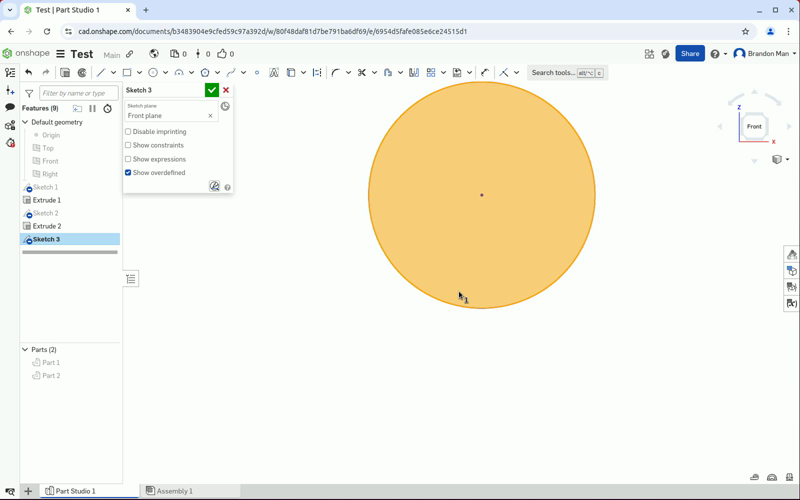
scroll(-6)
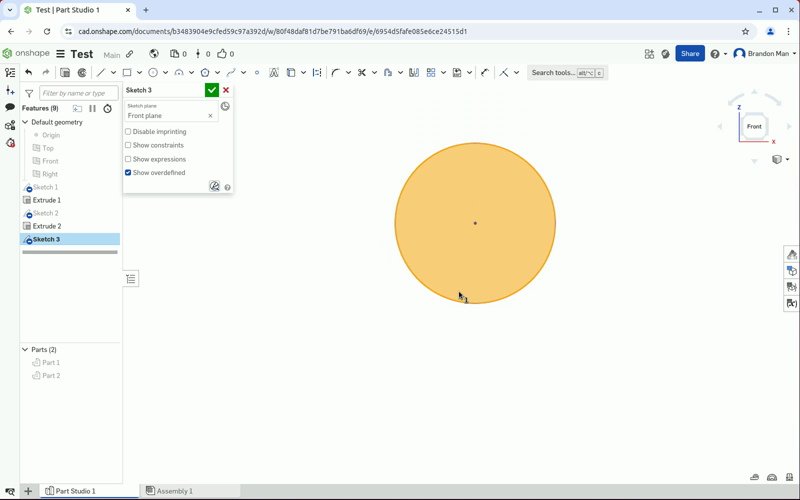
scroll(-6)
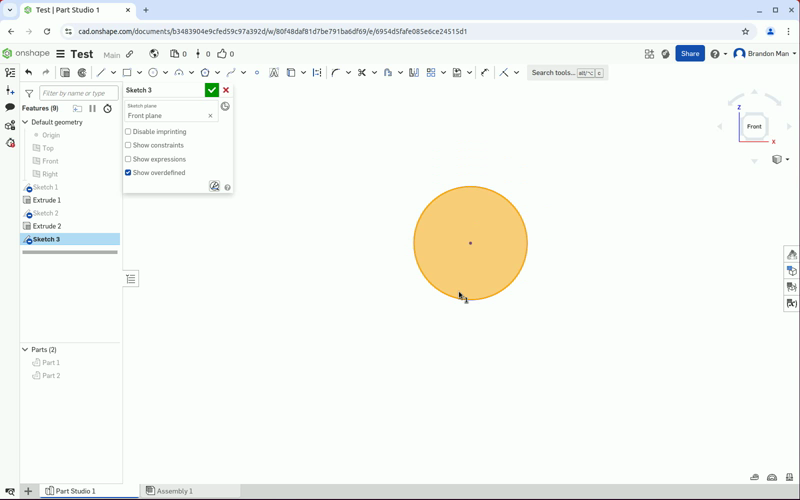
scroll(-6)
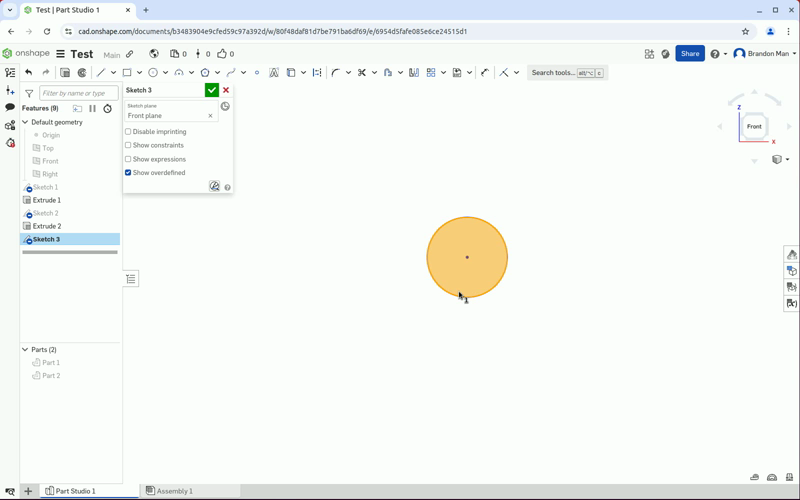
scroll(-6)
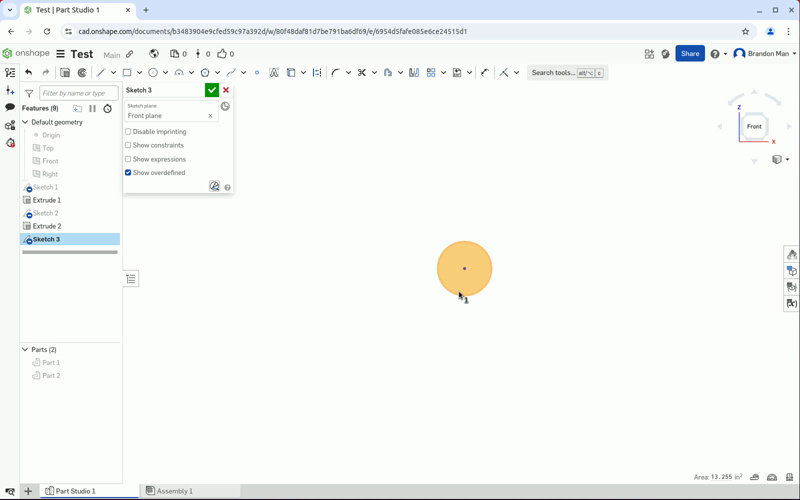
scroll(-6)
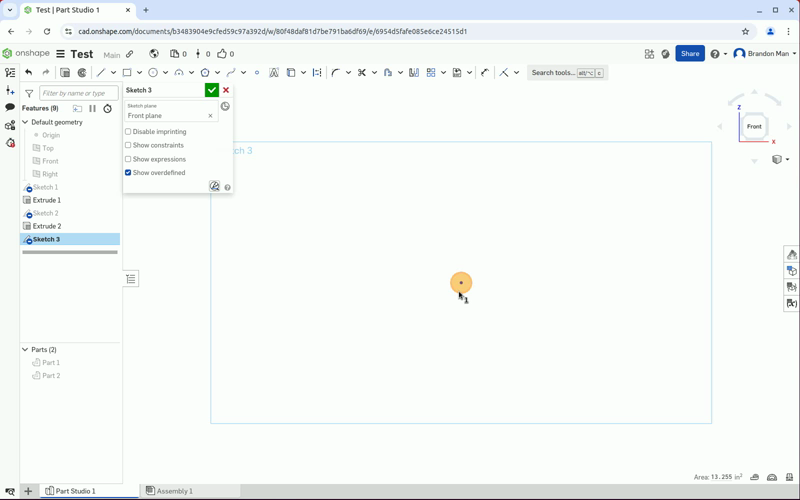
mouse_move(73, 352)
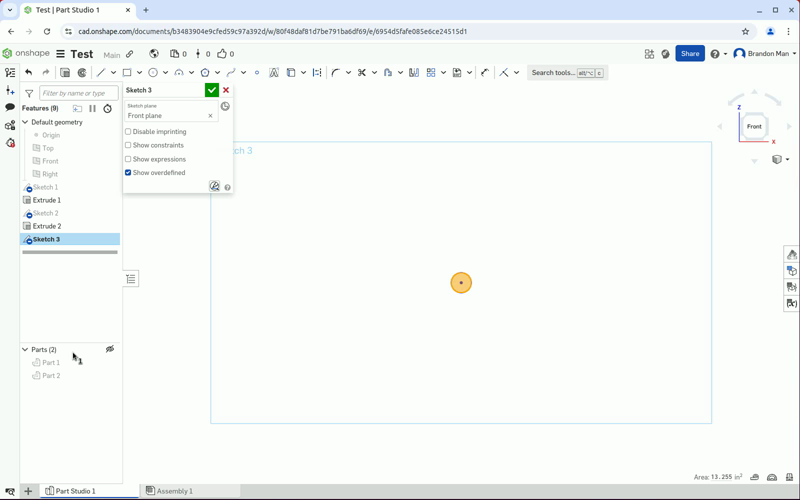
key(shift+y)
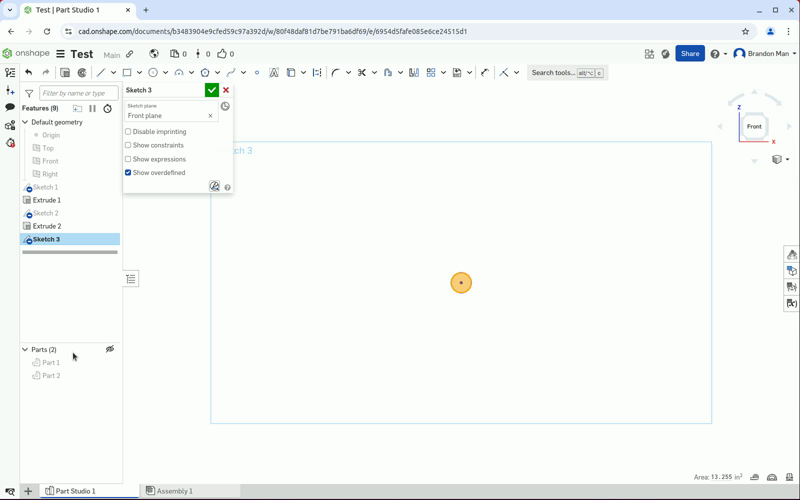
key(shift+e)
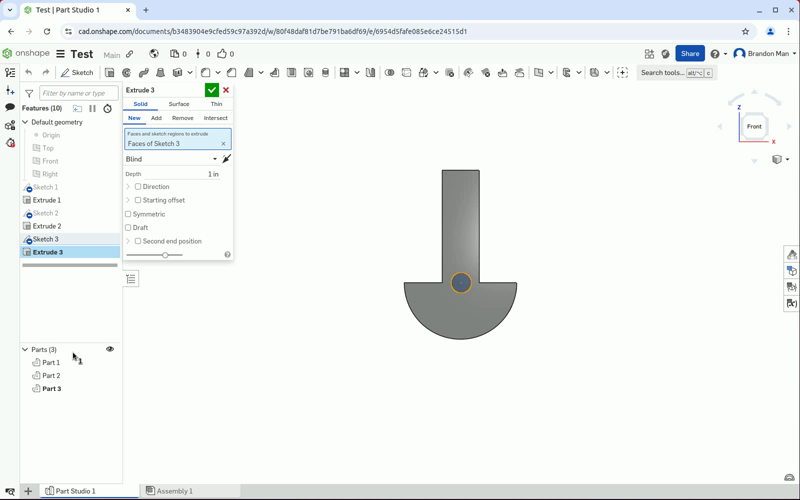
mouse_move(143, 106)
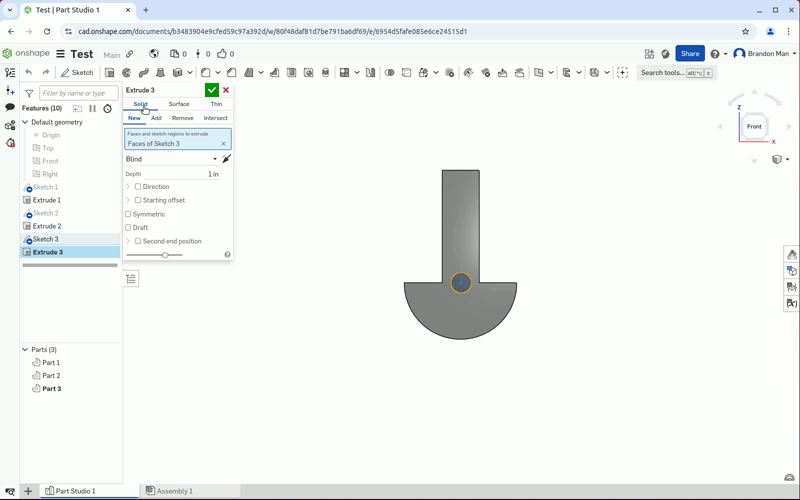
click(143, 106)
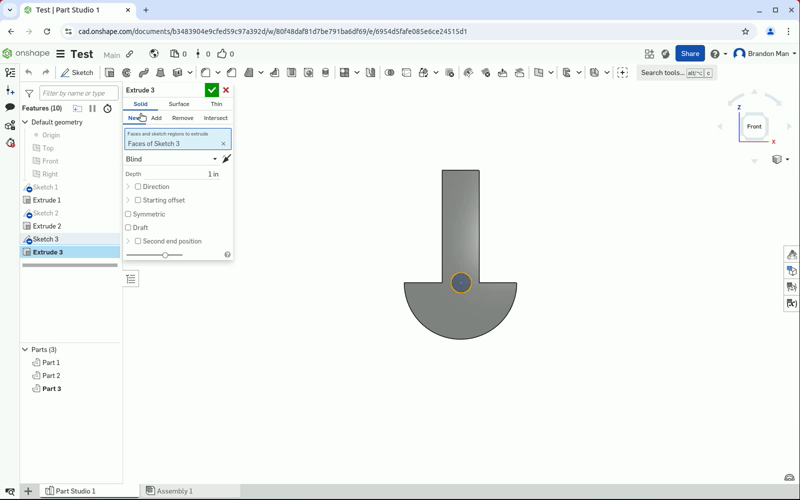
mouse_move(137, 120)
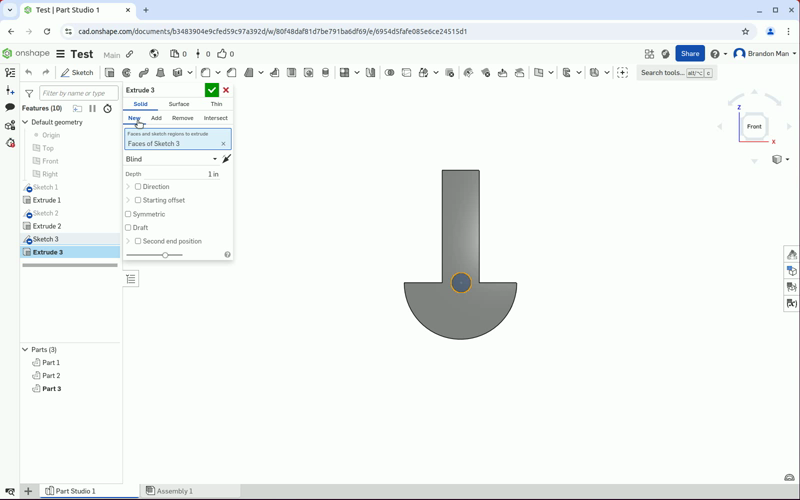
click(137, 120)
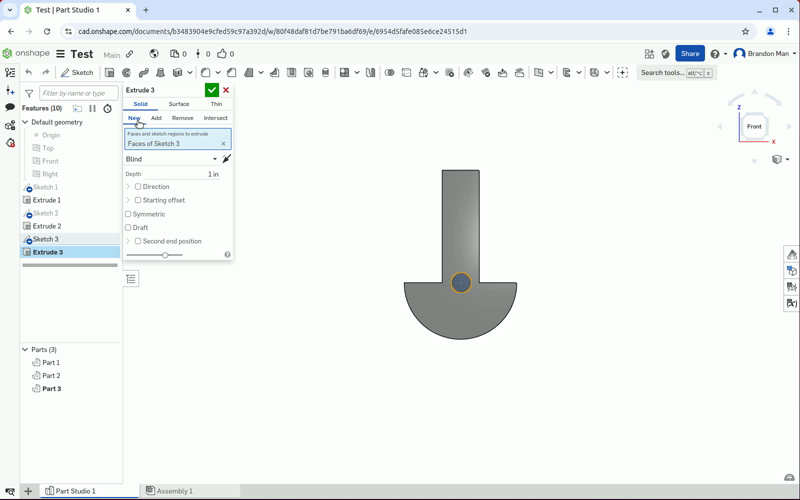
key(tab, 4)
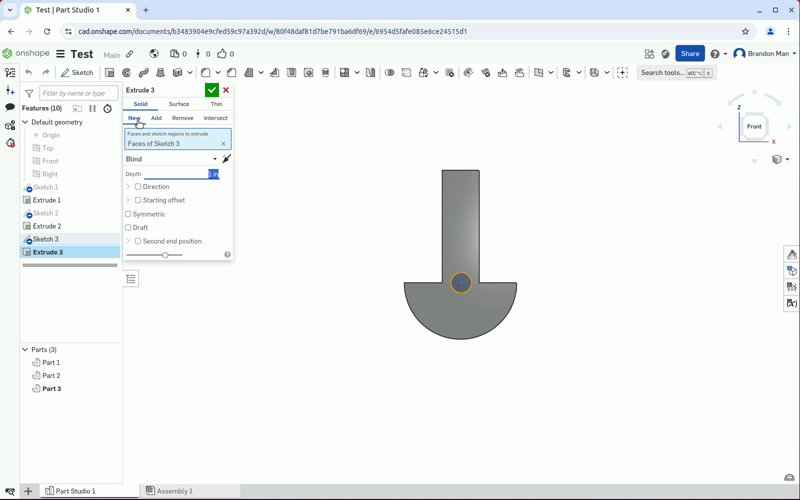
text(1.444)
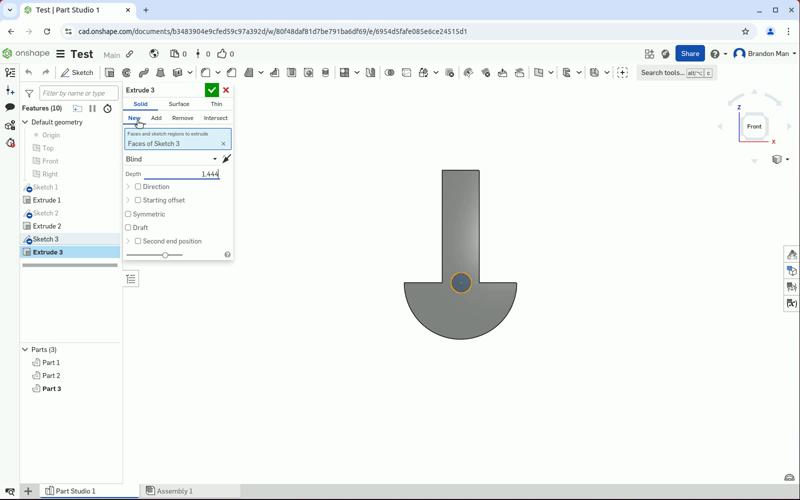
key(enter)
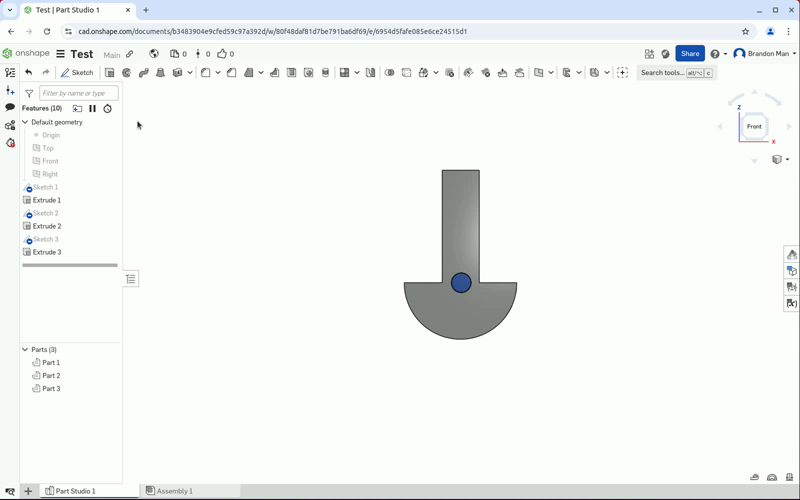
key(shift+h)
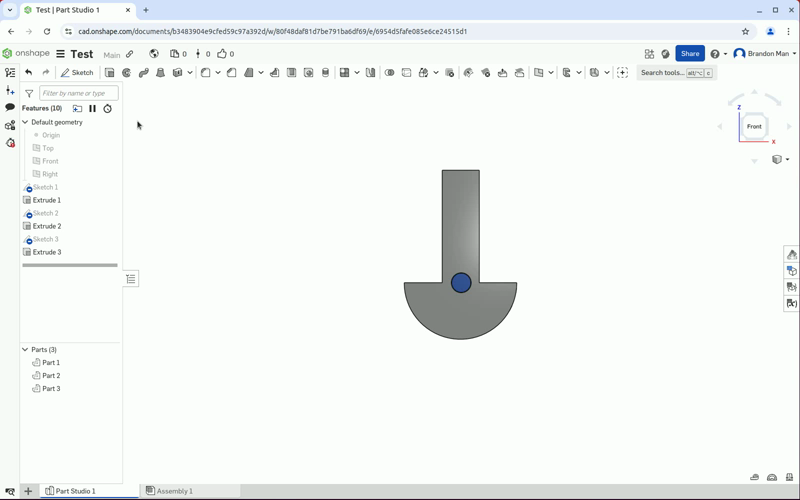
key(shift+h)
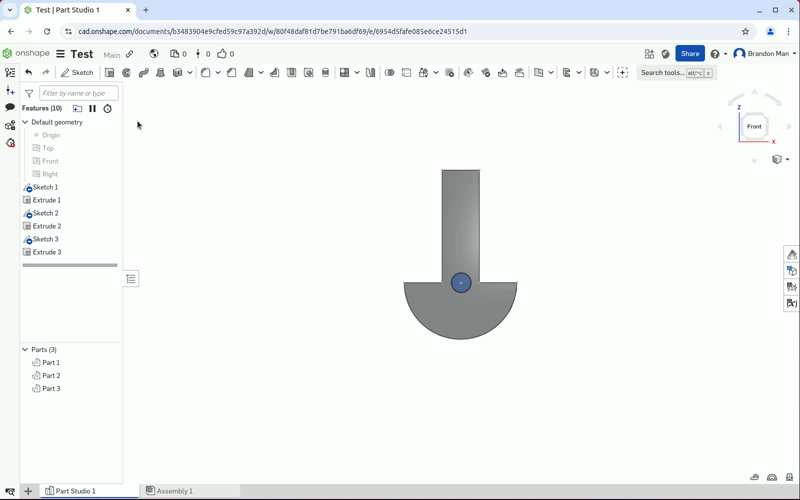
key(shift+7)
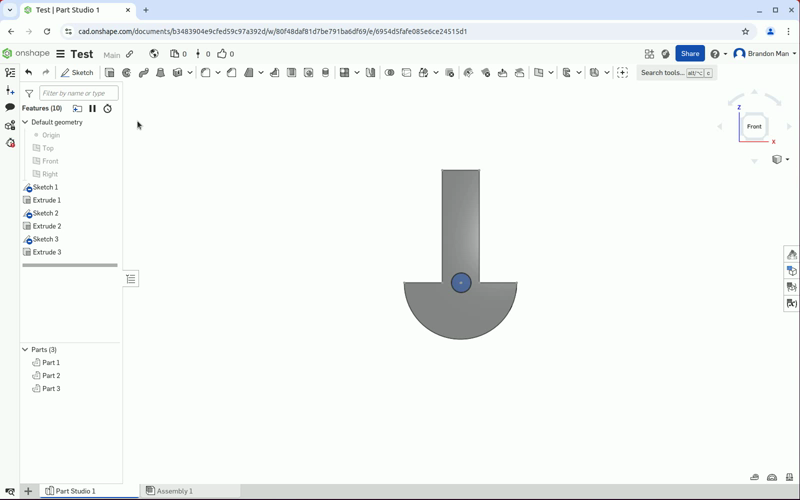
key(left, 2)
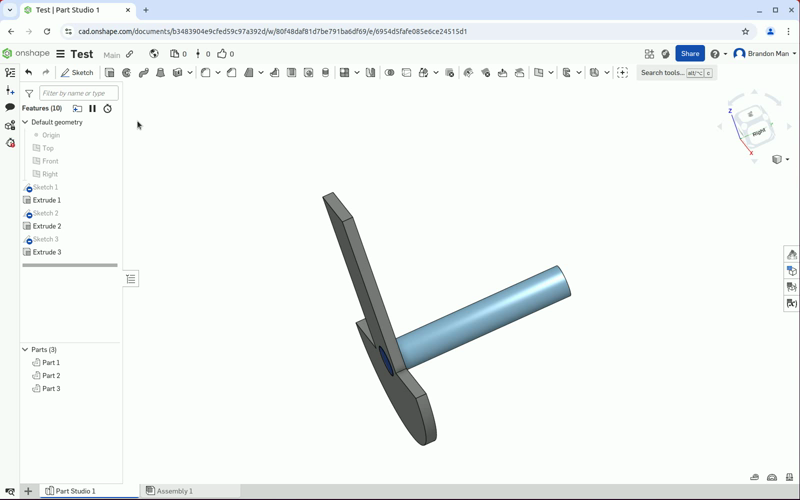
key(down, 2)
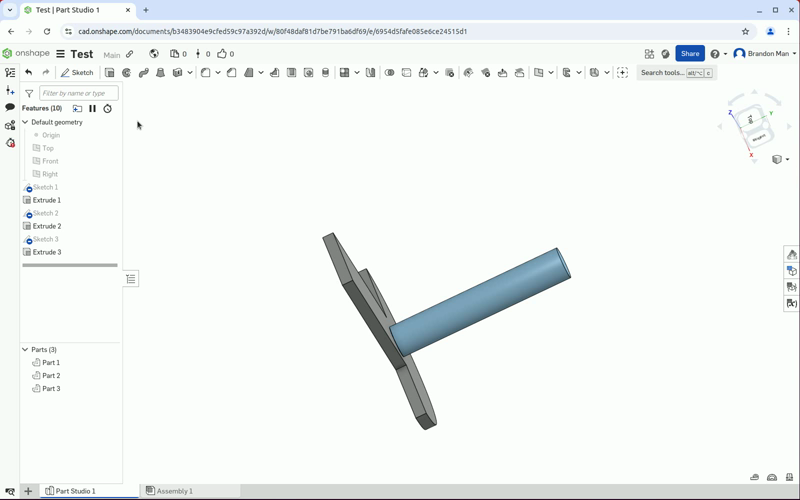
key(up, 2)
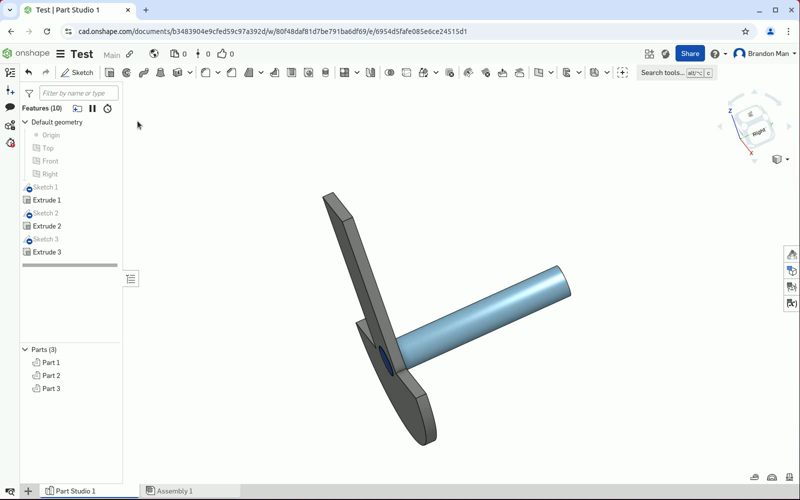
key(right, 2)
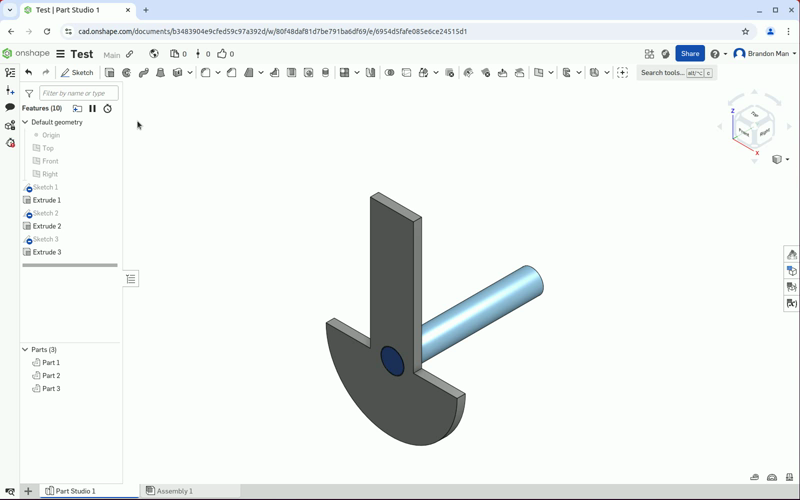
mouse_move(73, 189)
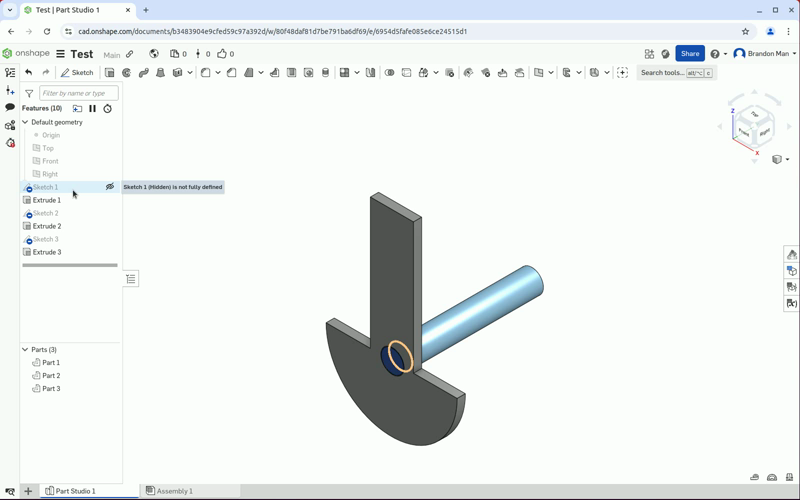
click(73, 189)